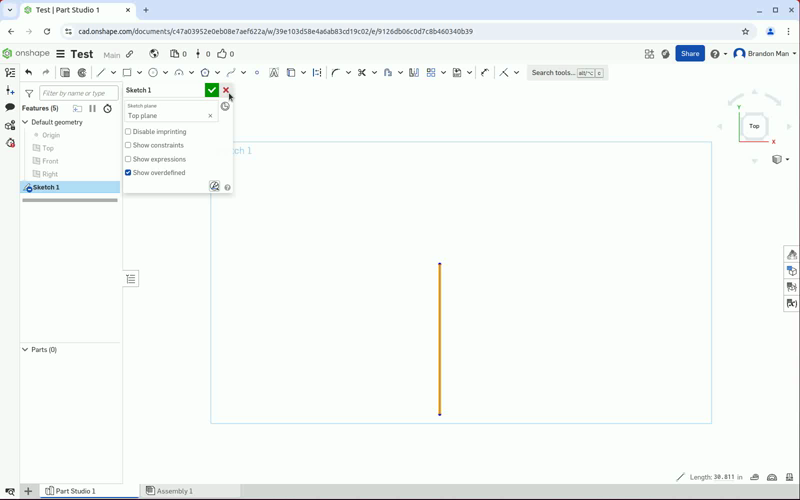
key(shift+h)
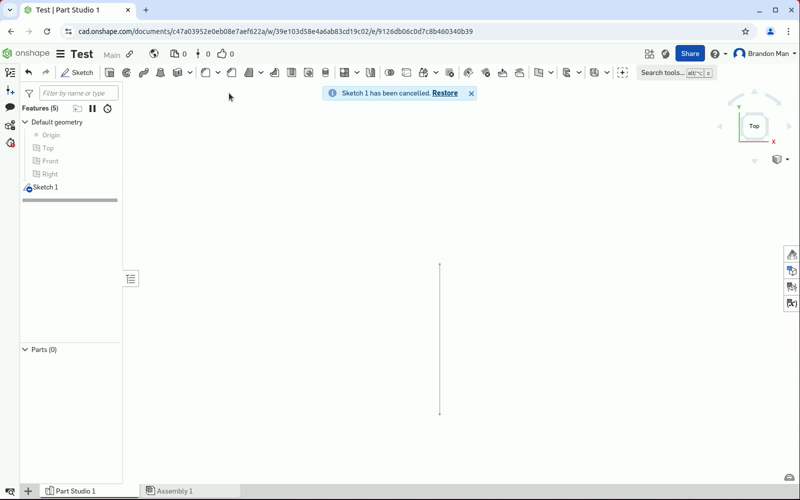
key(shift+s)
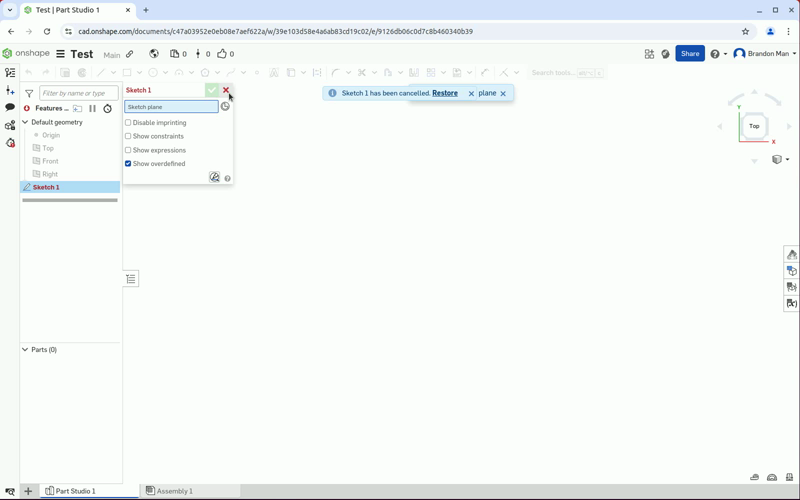
mouse_move(73, 150)
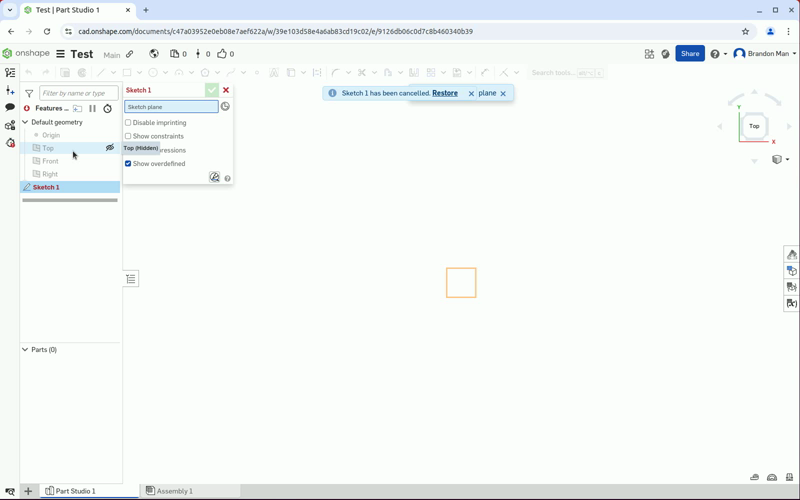
click(73, 150)
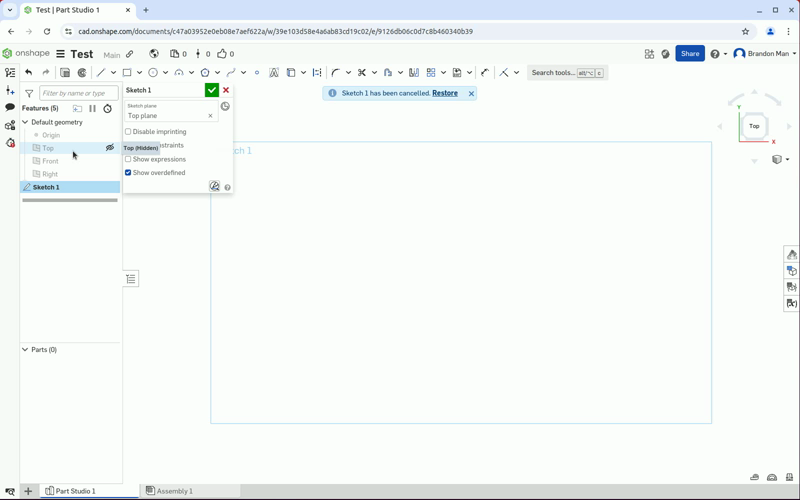
mouse_move(73, 352)
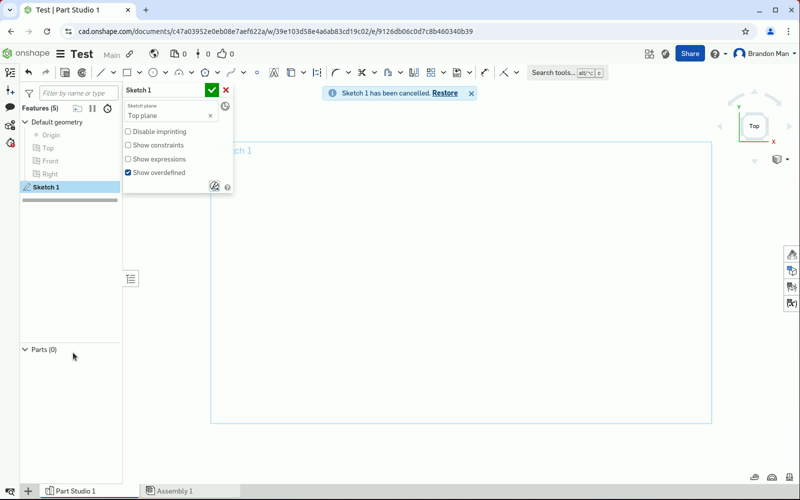
key(y)
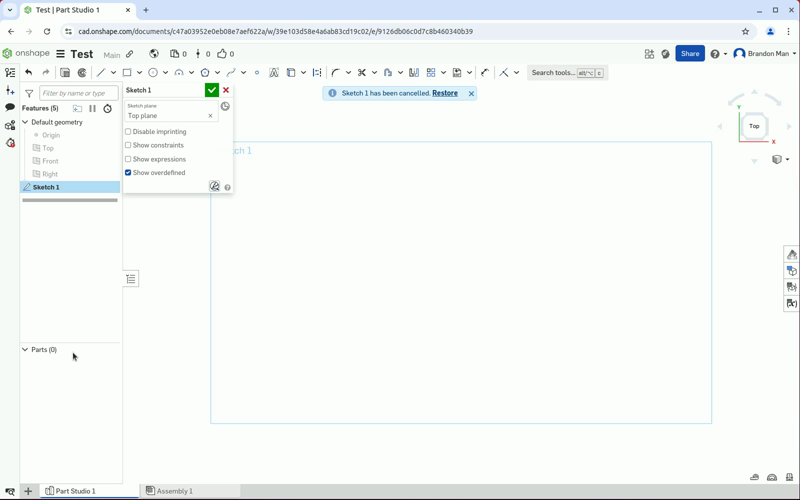
key(l)
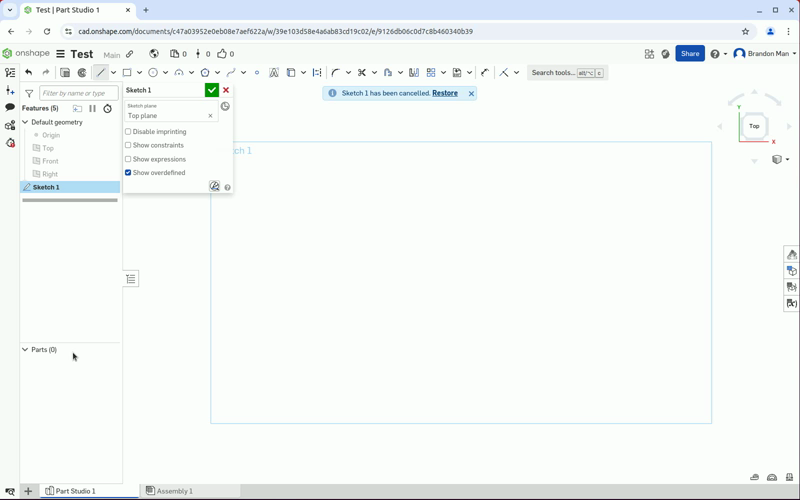
key_down(shift)
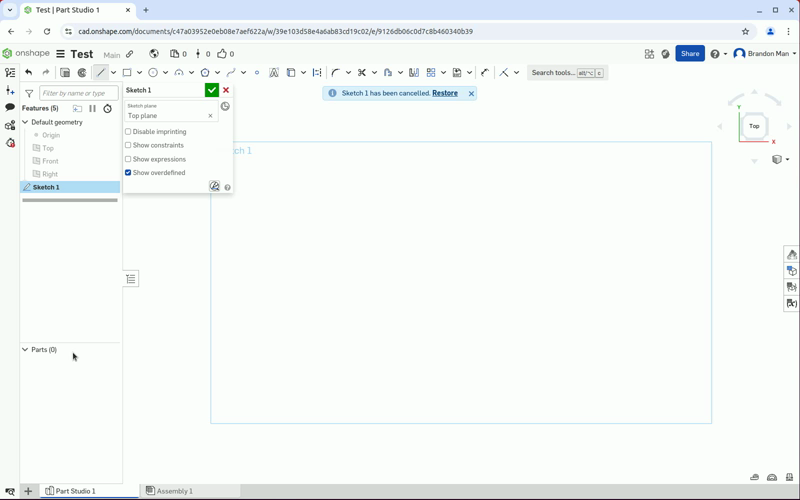
mouse_move(348, 346)
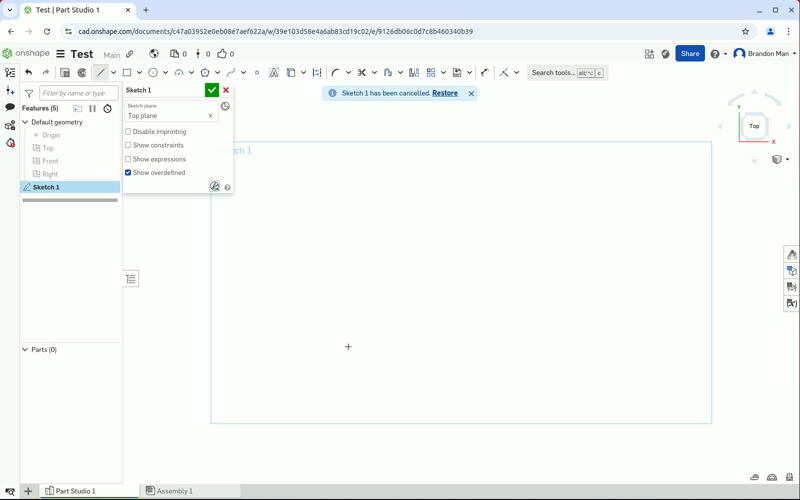
click(348, 346)
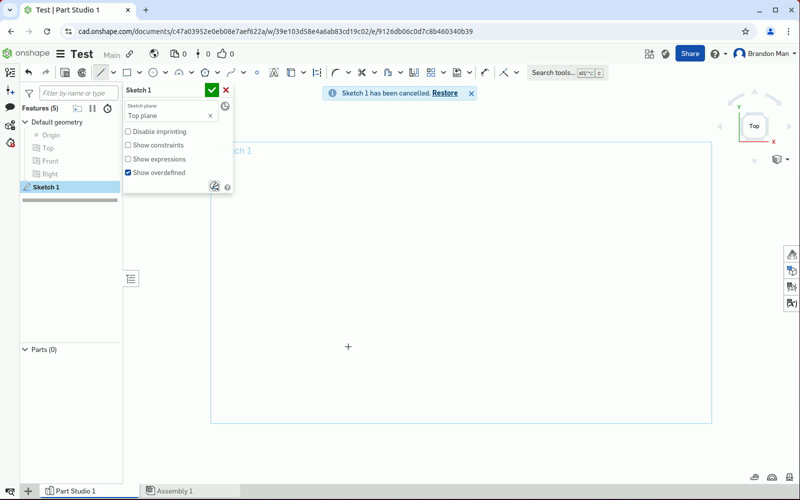
key_up(shift)
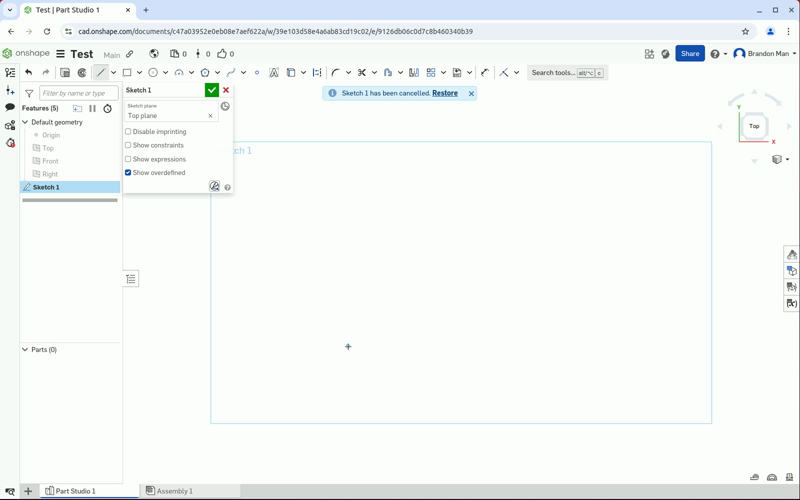
key_down(shift)
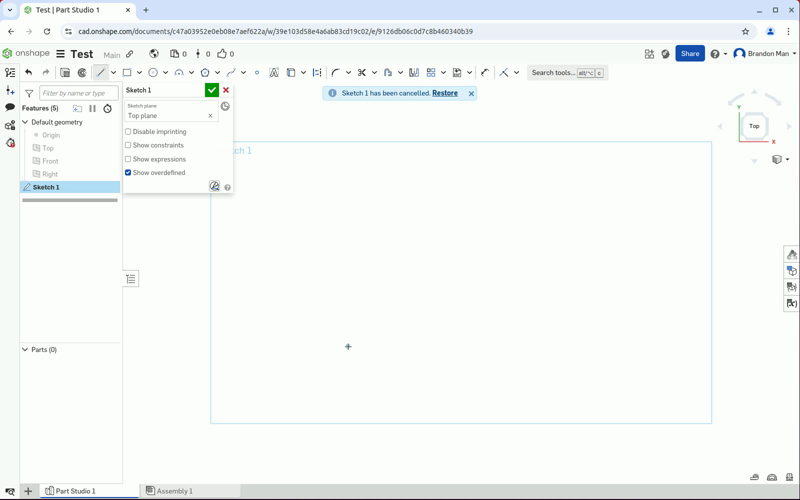
mouse_move(570, 346)
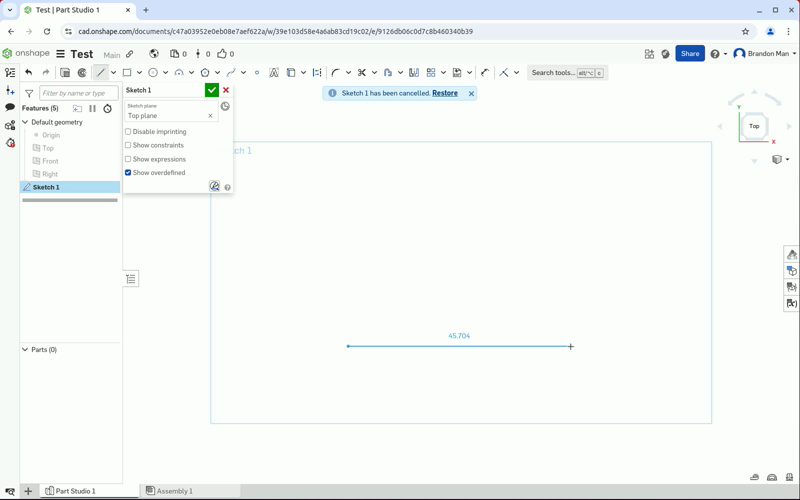
click(570, 346)
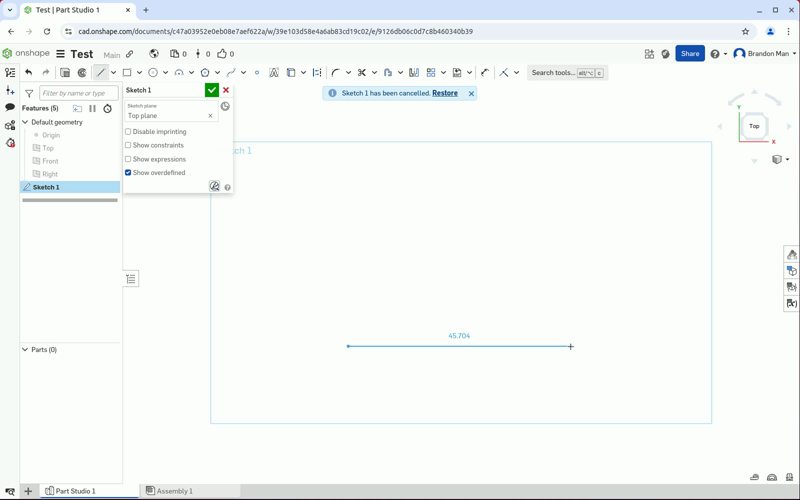
key_up(shift)
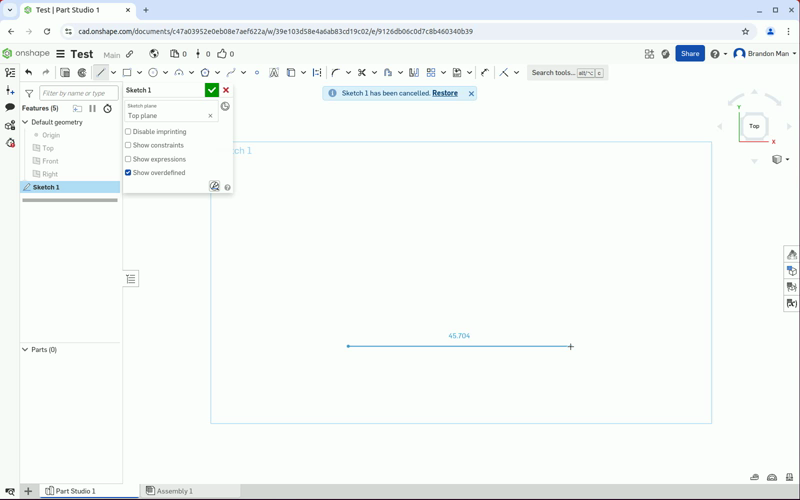
key_down(shift)
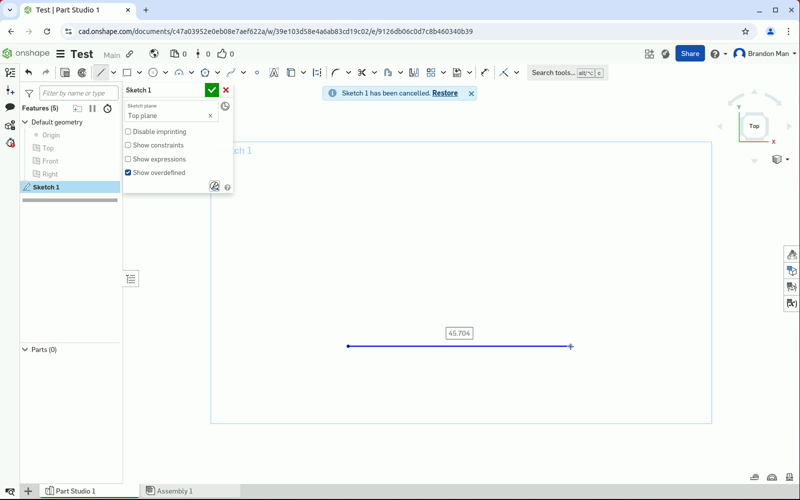
mouse_move(570, 219)
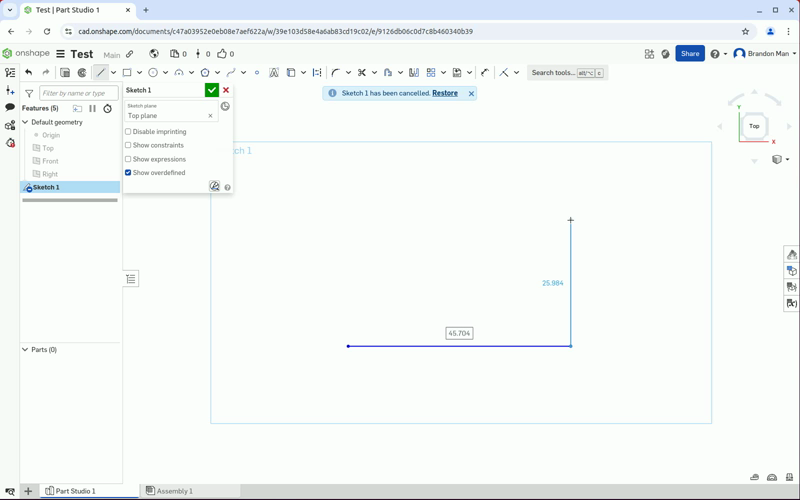
click(570, 219)
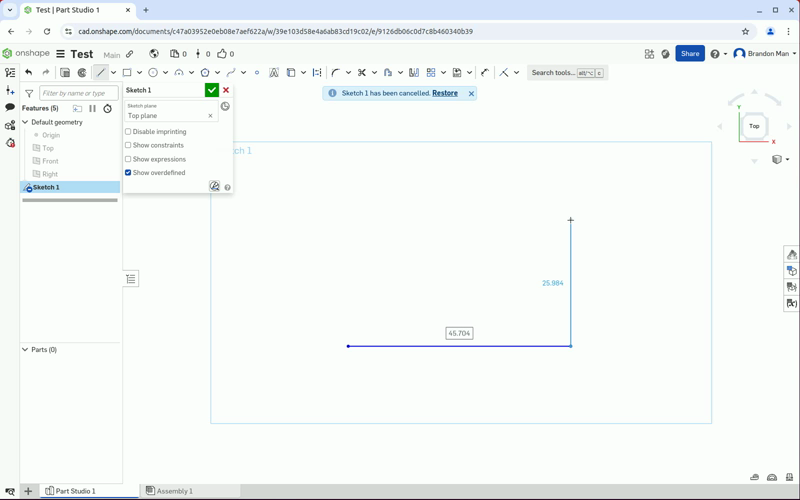
key_up(shift)
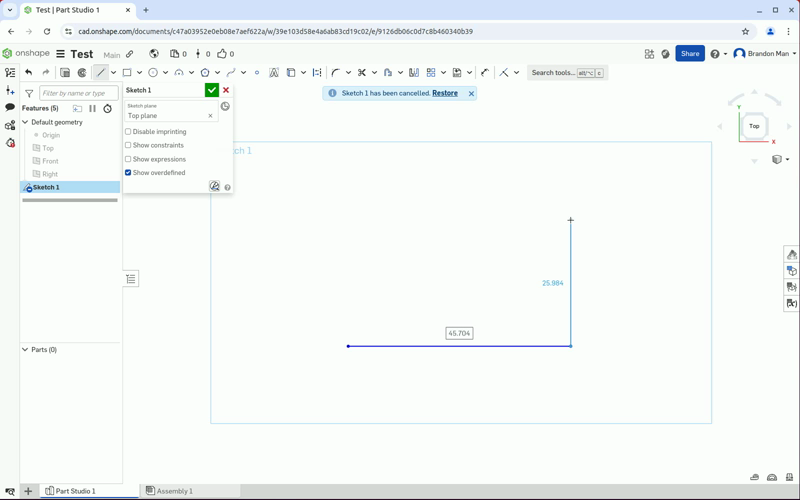
key_down(shift)
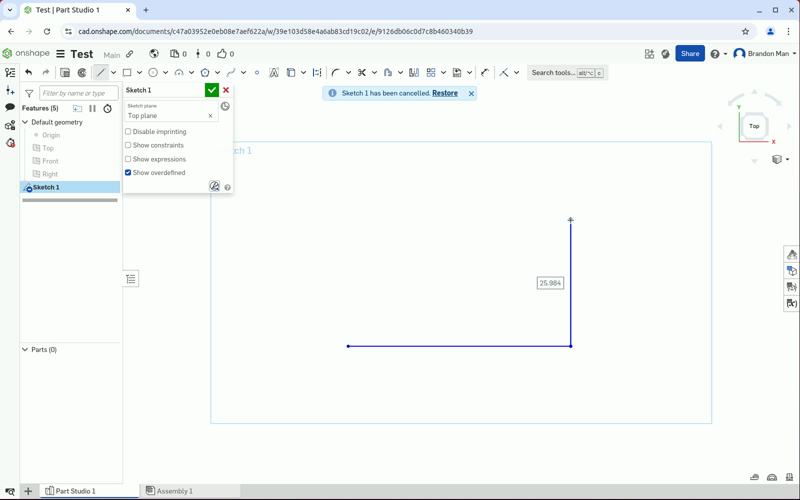
mouse_move(348, 222)
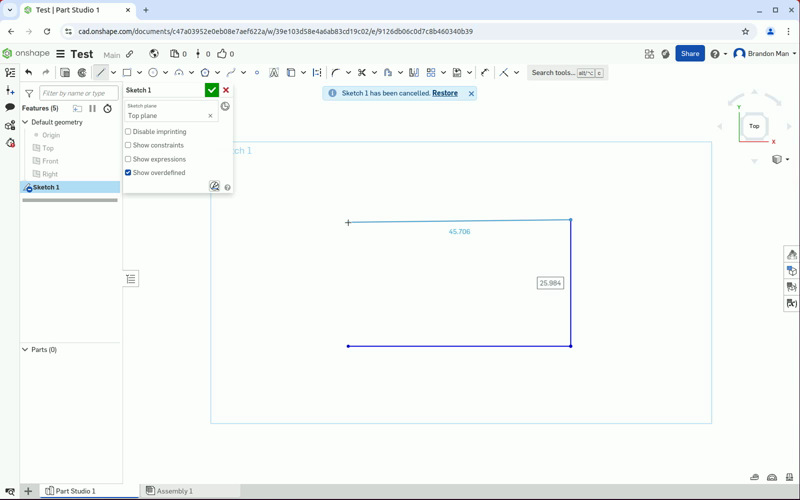
click(348, 222)
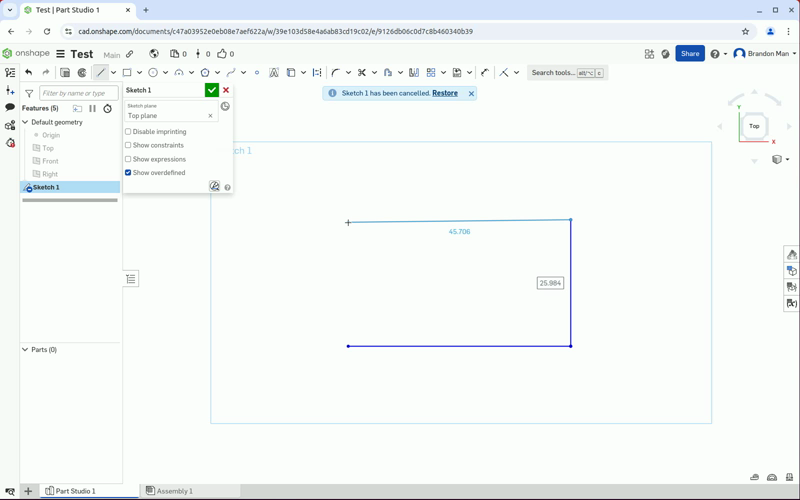
key_up(shift)
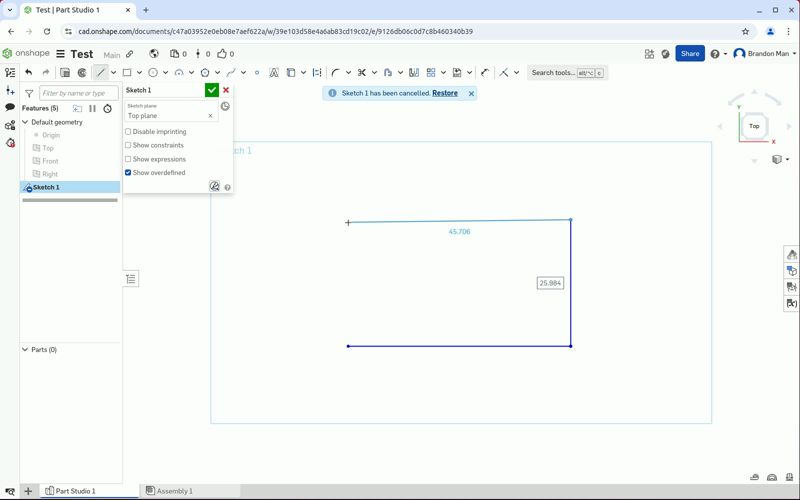
key_down(shift)
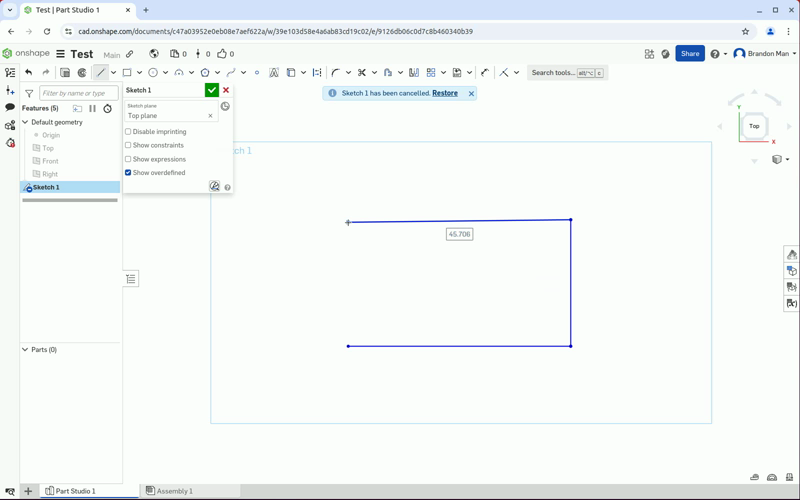
mouse_move(348, 346)
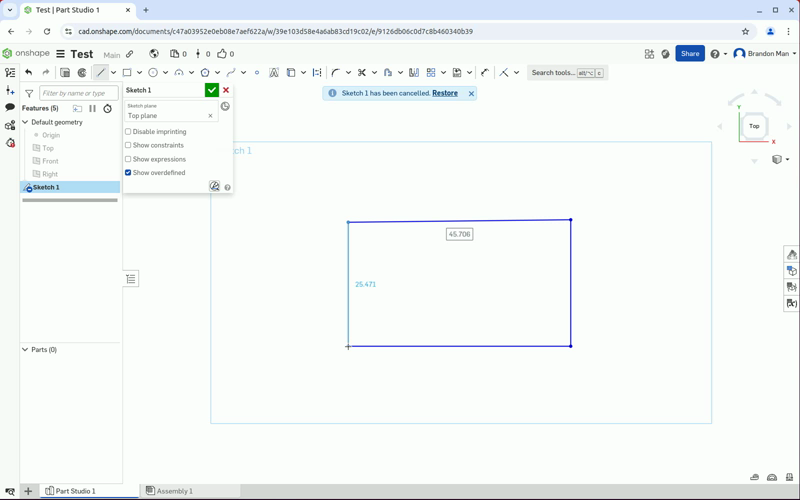
key_up(shift)
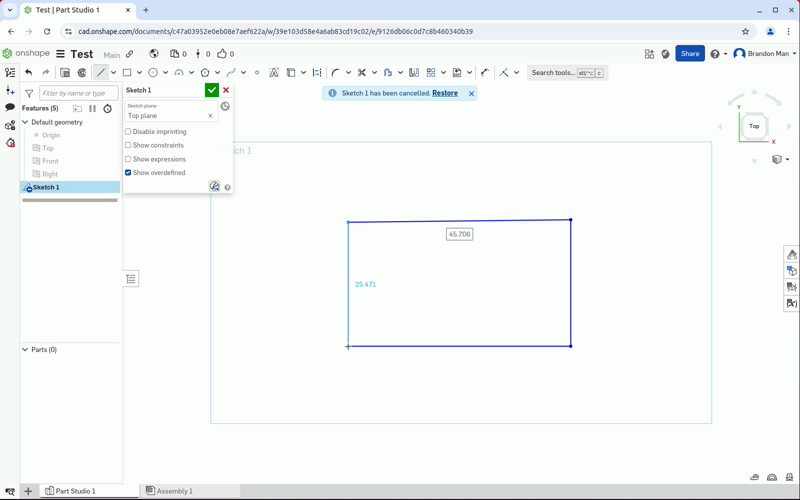
click(348, 346)
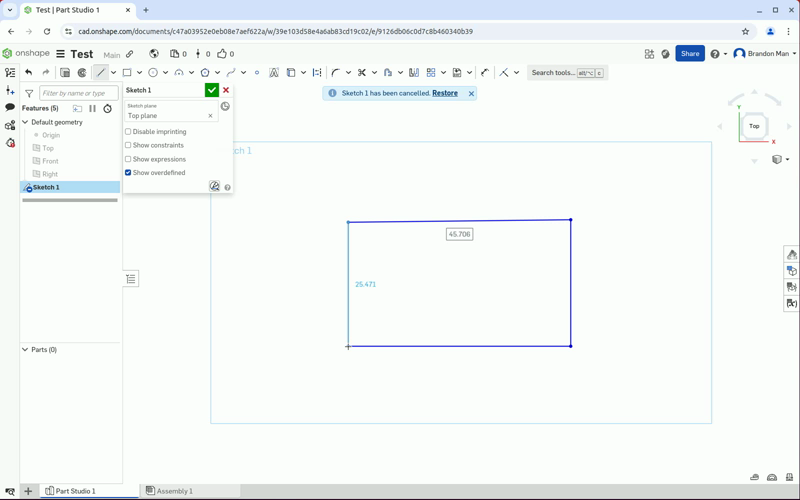
key(esc)
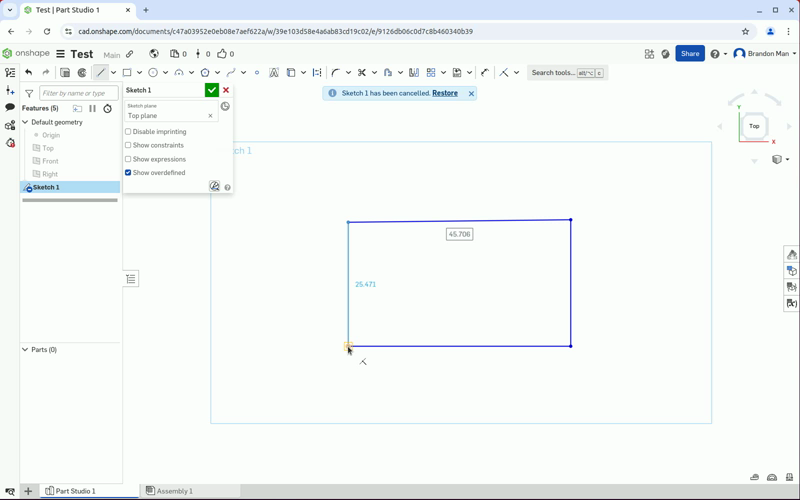
key(l)
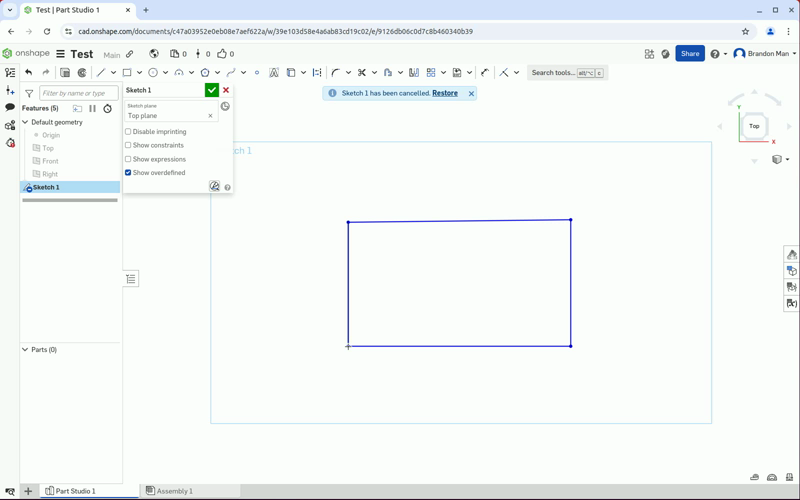
key_down(shift)
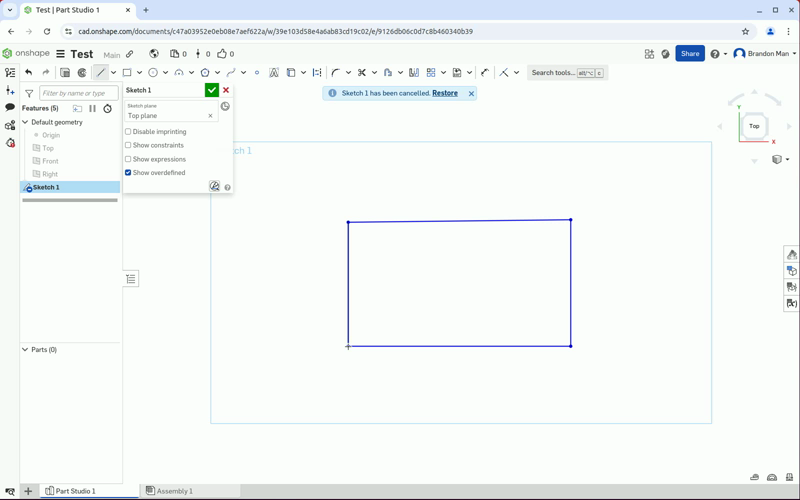
mouse_move(355, 341)
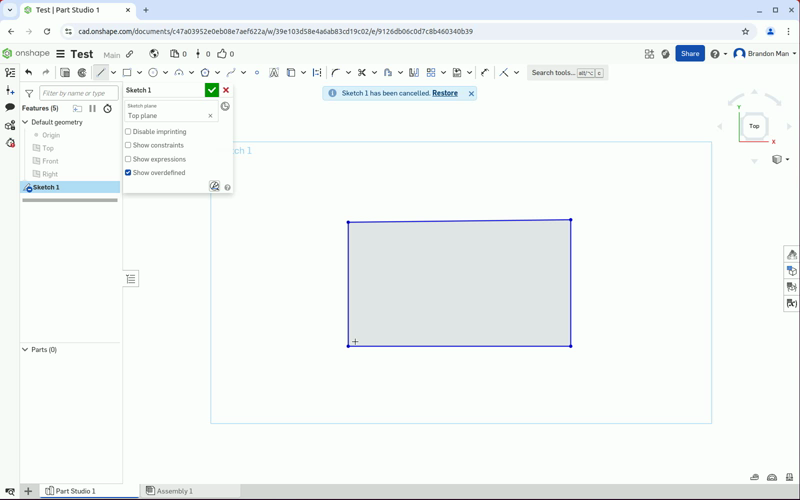
click(355, 341)
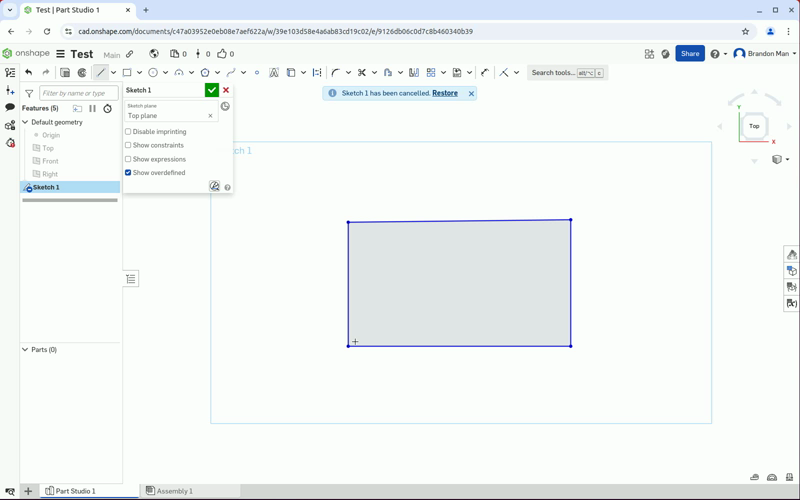
key_up(shift)
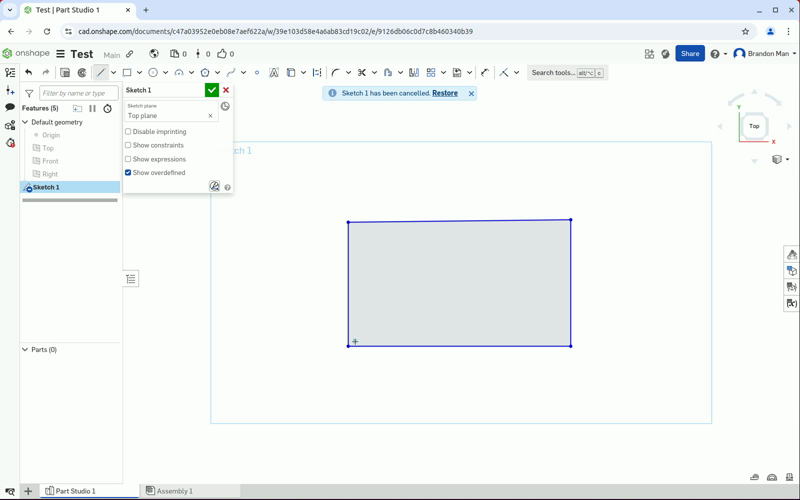
key_down(shift)
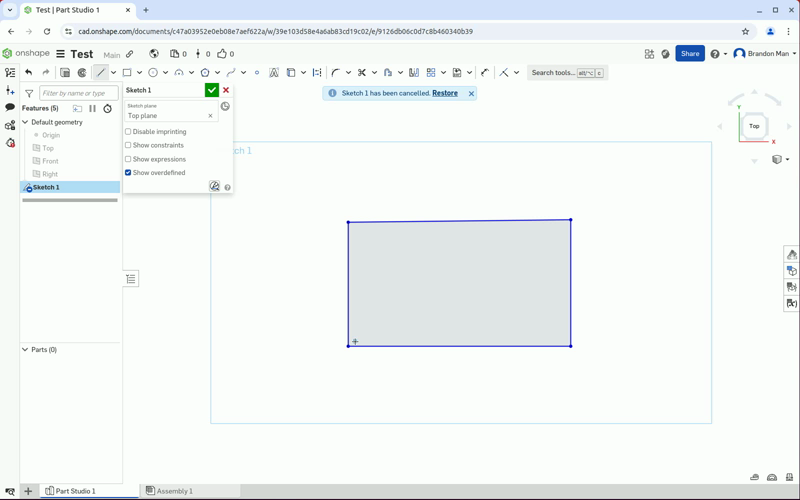
mouse_move(566, 341)
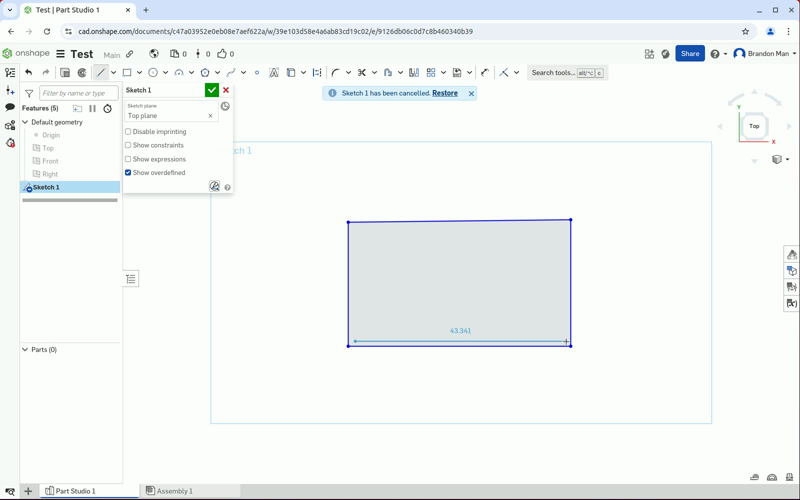
click(566, 341)
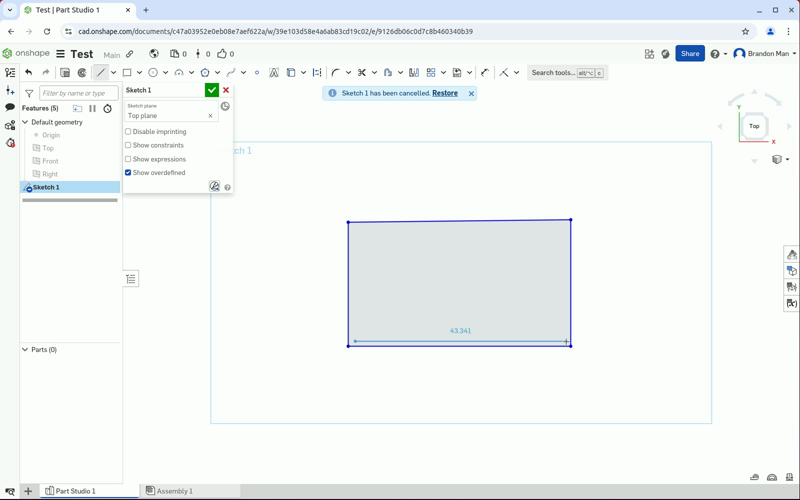
key_up(shift)
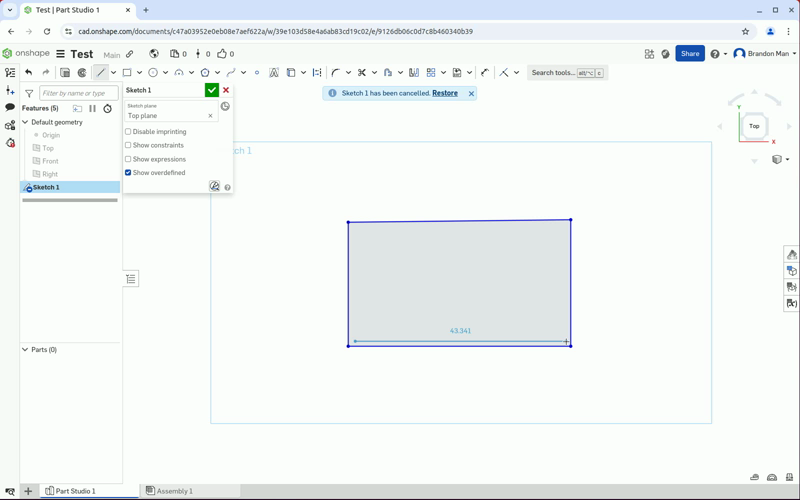
key_down(shift)
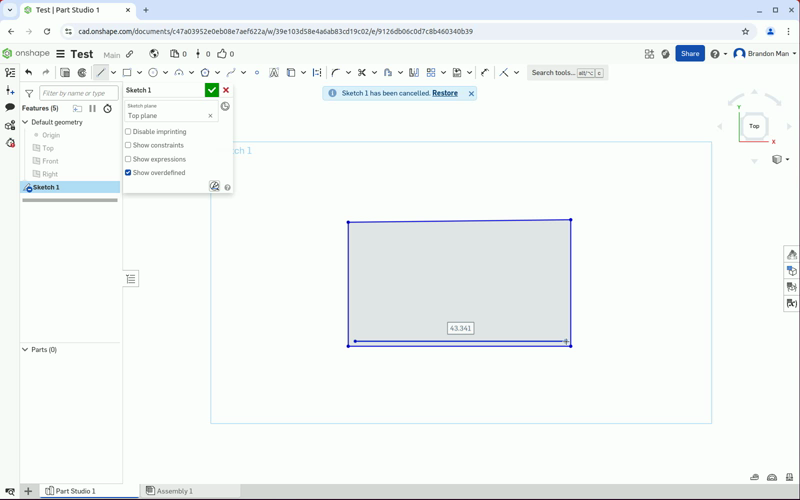
mouse_move(566, 224)
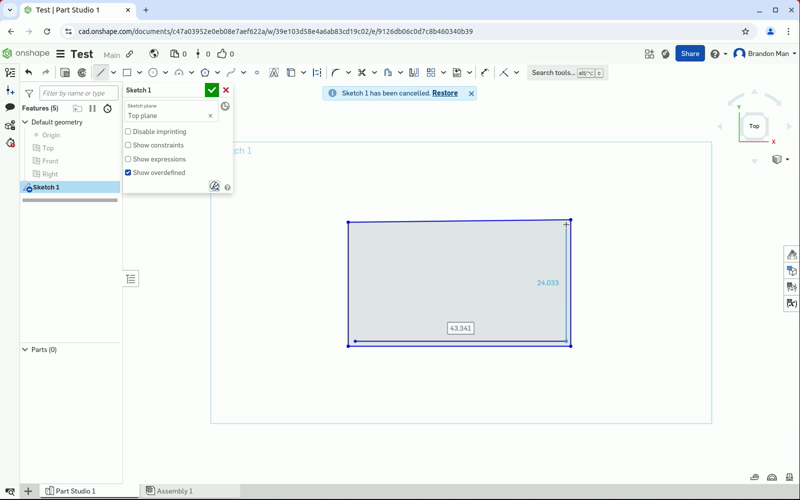
click(566, 224)
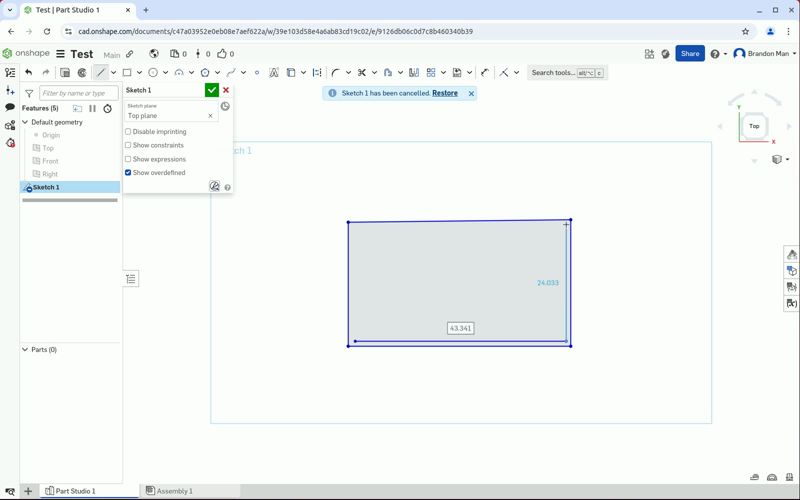
key_up(shift)
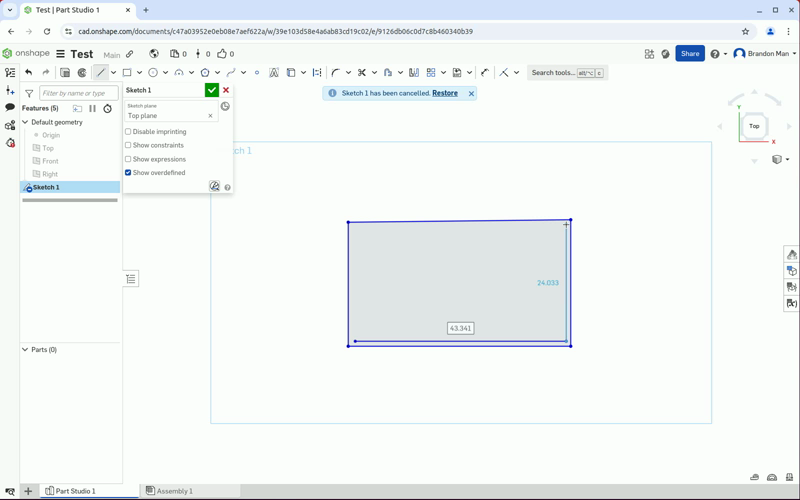
key_down(shift)
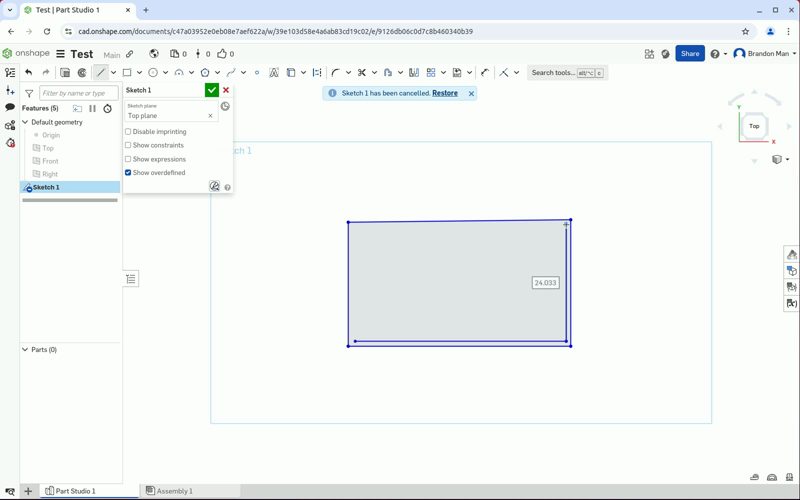
mouse_move(355, 226)
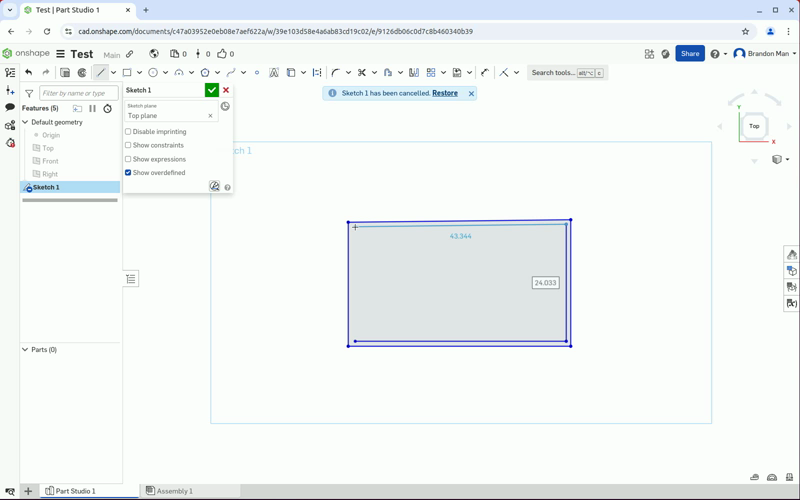
click(355, 226)
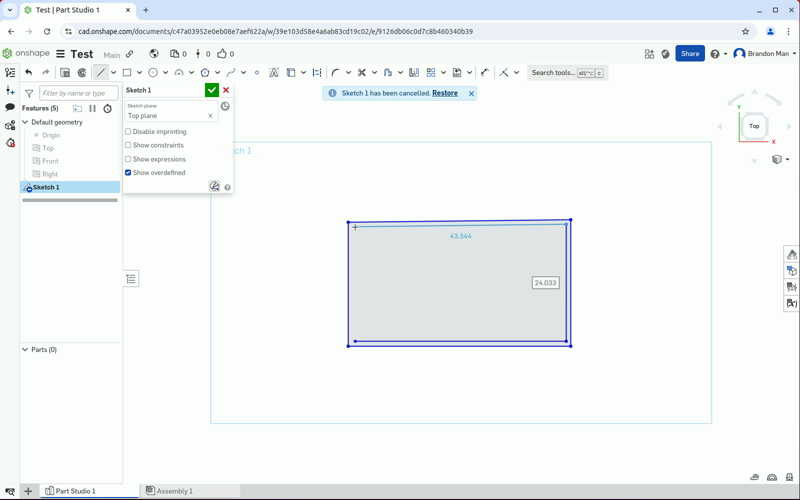
key_up(shift)
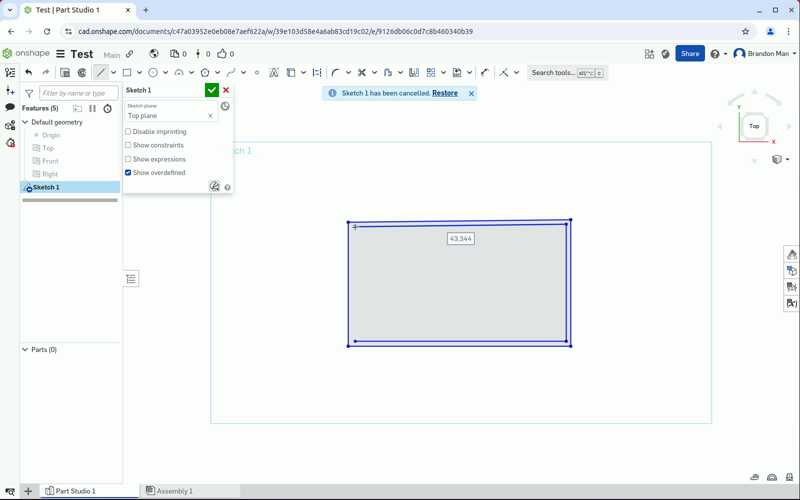
key_down(shift)
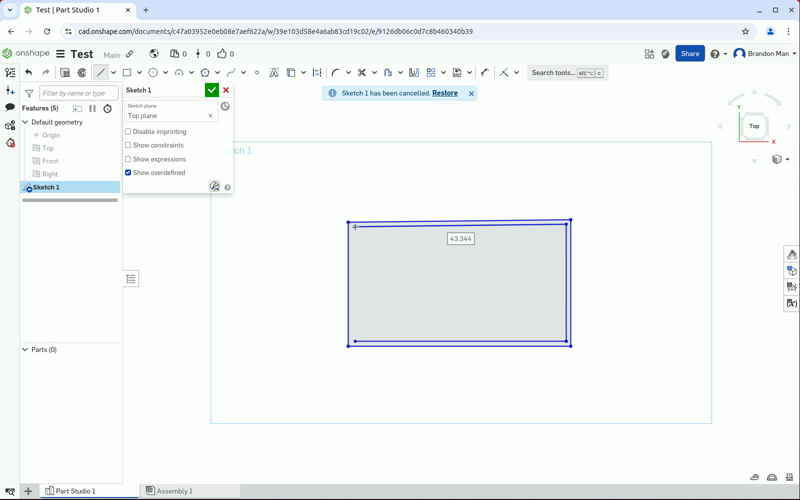
mouse_move(355, 341)
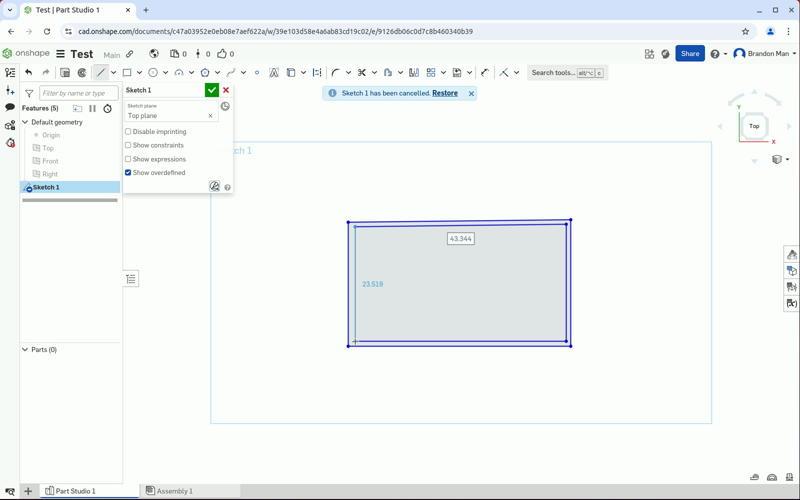
key_up(shift)
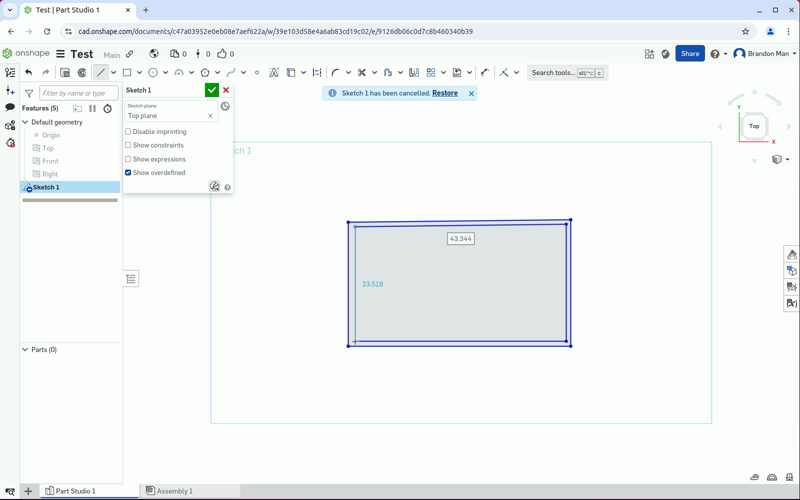
click(355, 341)
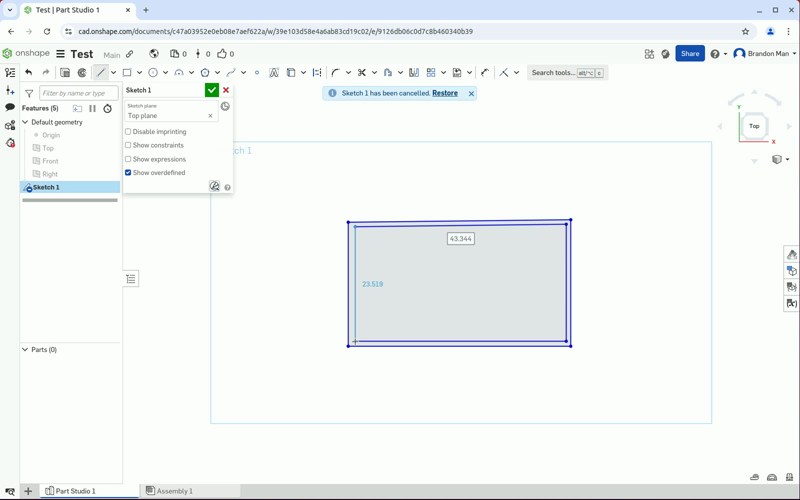
key(esc)
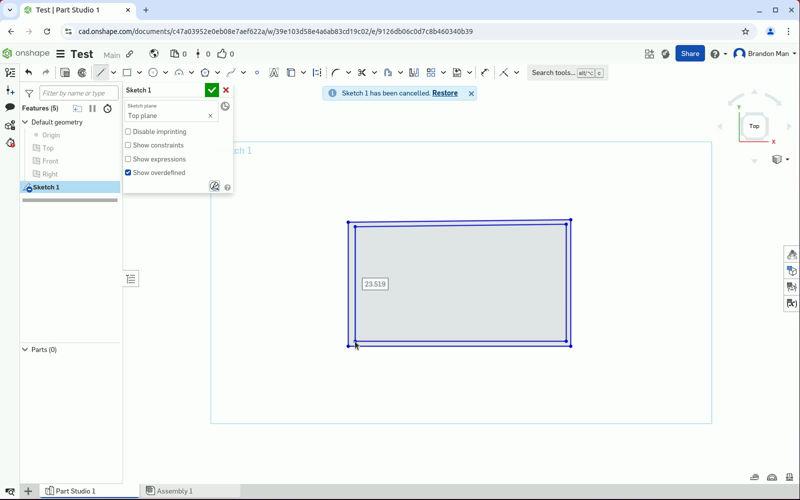
mouse_move(352, 316)
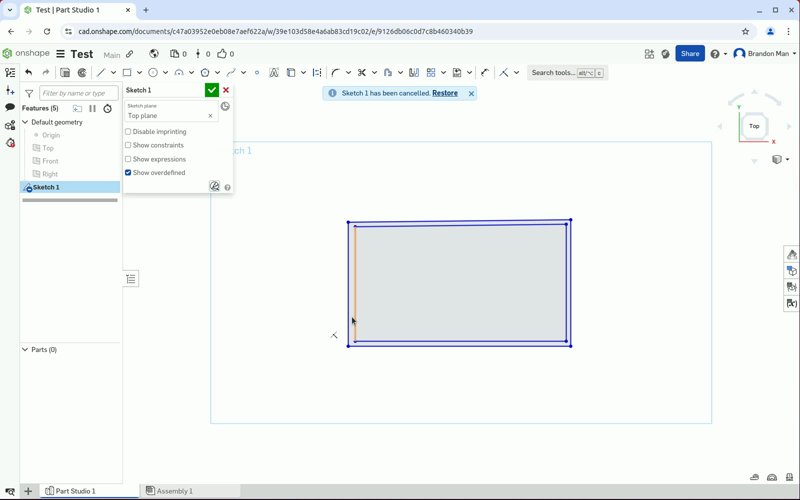
click(352, 316)
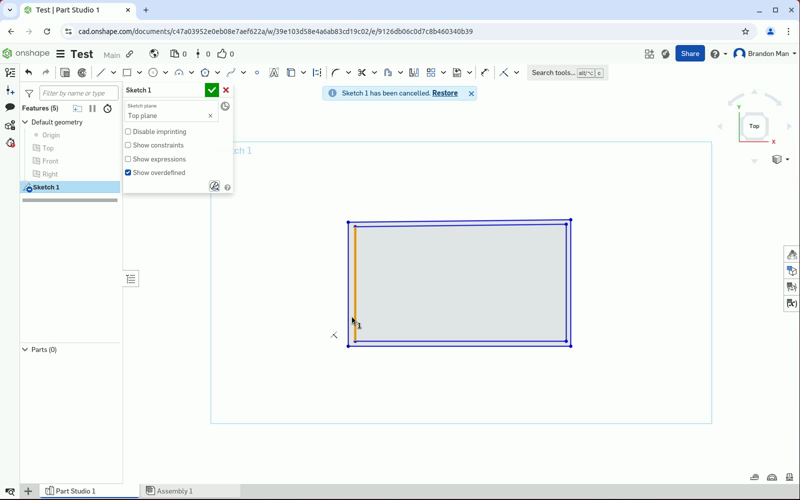
mouse_move(73, 352)
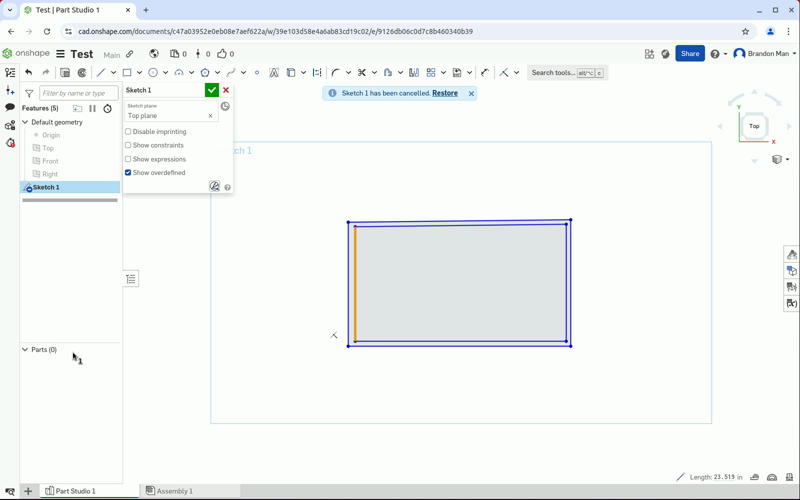
key(shift+y)
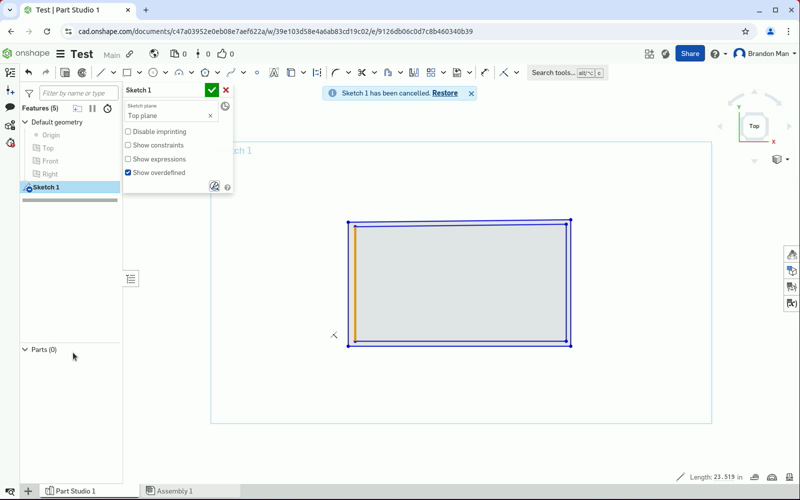
key(shift+e)
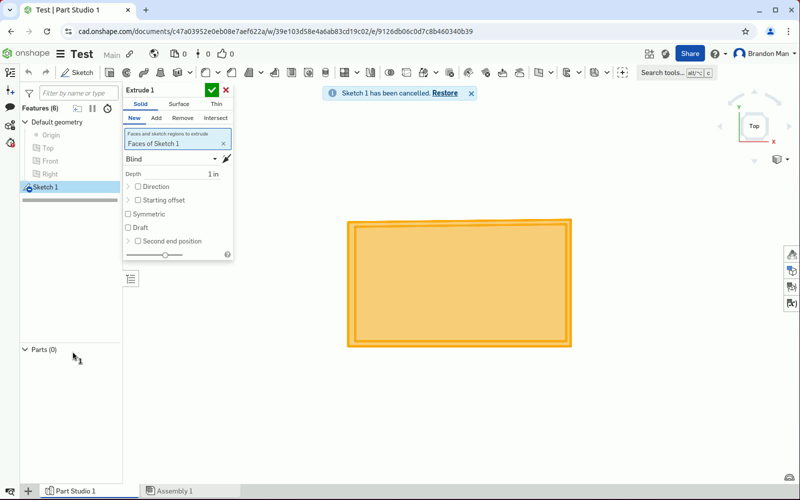
mouse_move(143, 106)
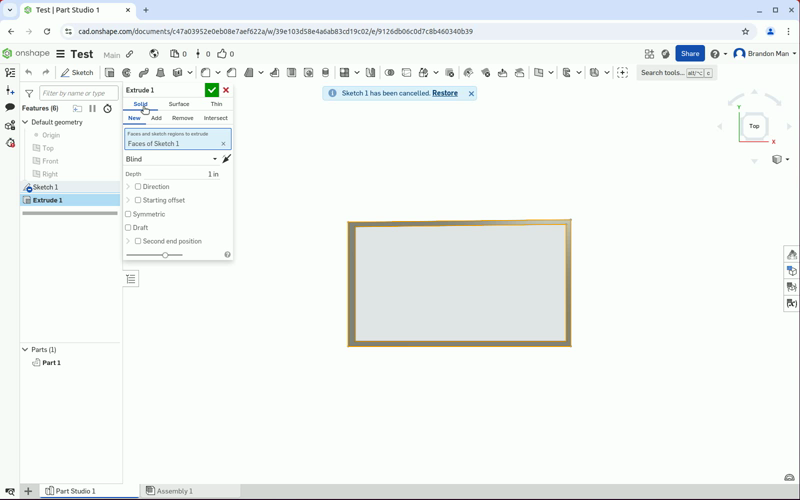
click(143, 106)
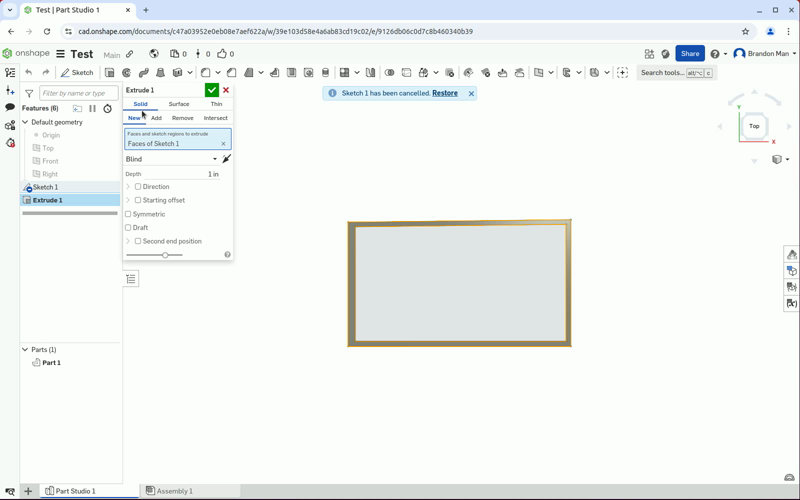
mouse_move(137, 120)
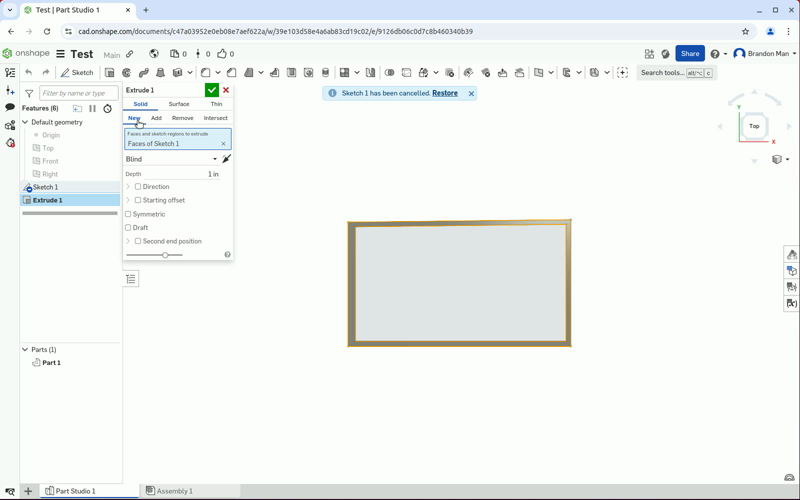
click(137, 120)
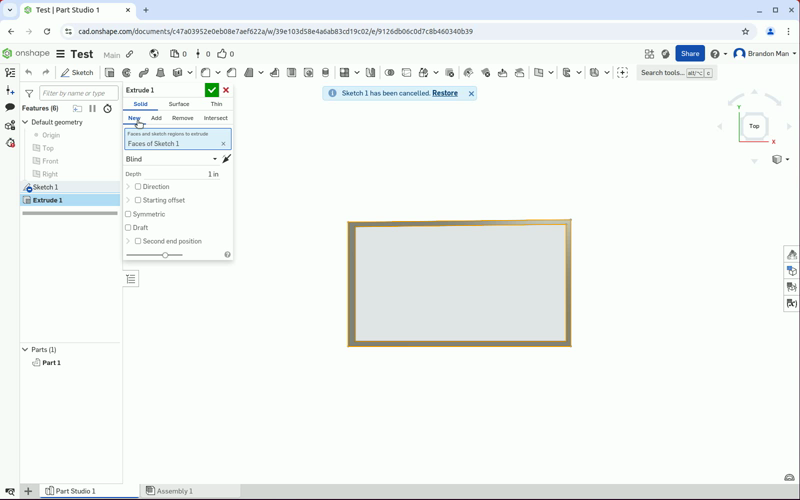
key(tab, 4)
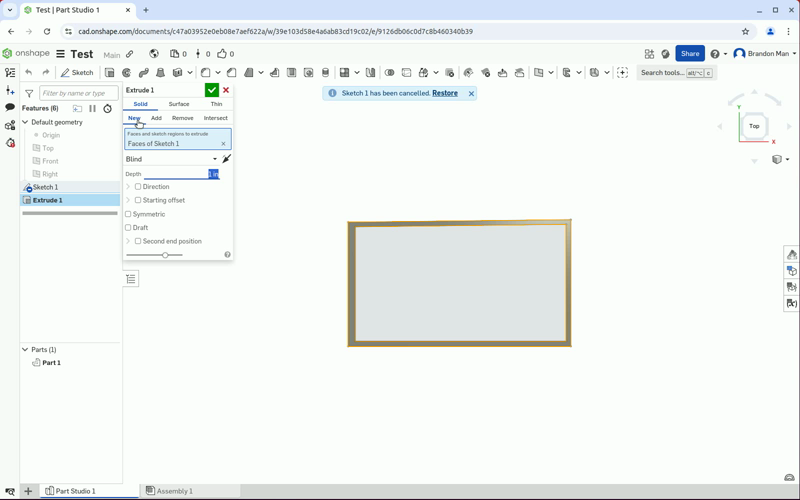
text(17.572)
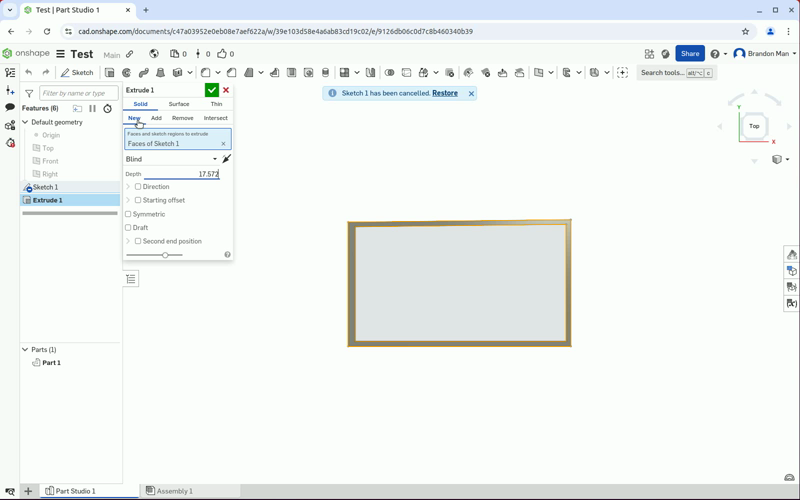
key(enter)
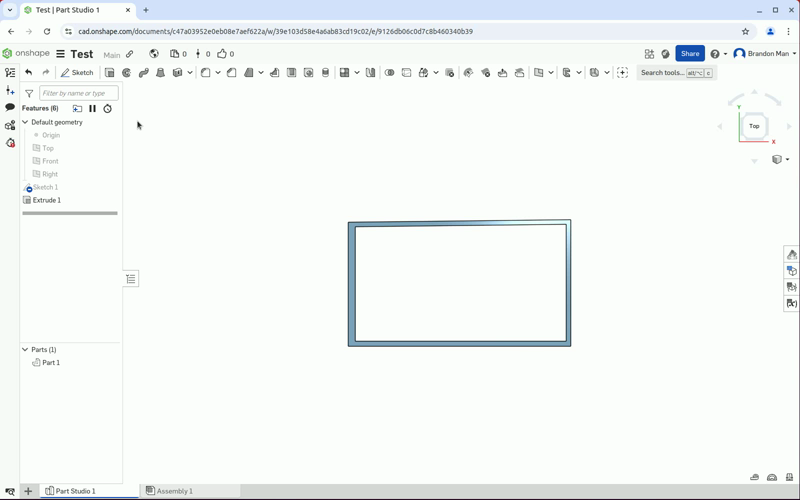
key(shift+h)
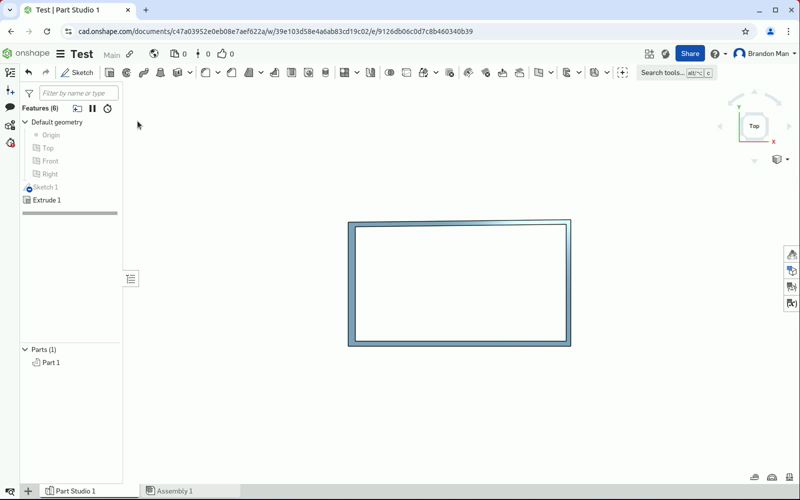
key(shift+h)
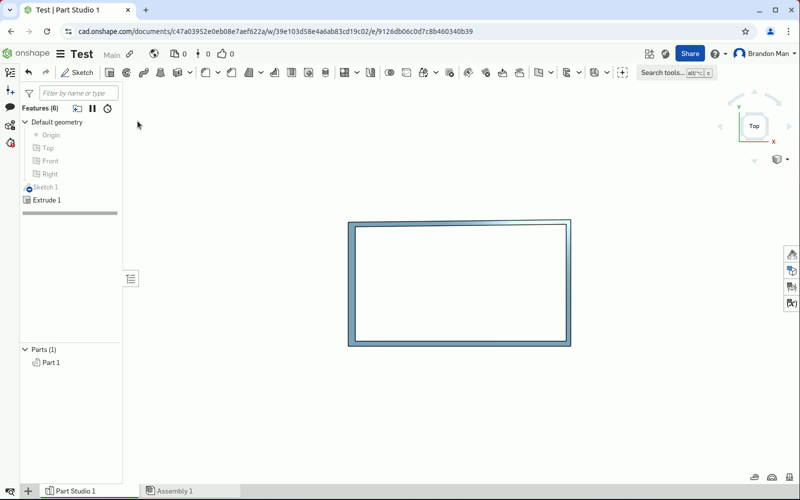
mouse_move(73, 189)
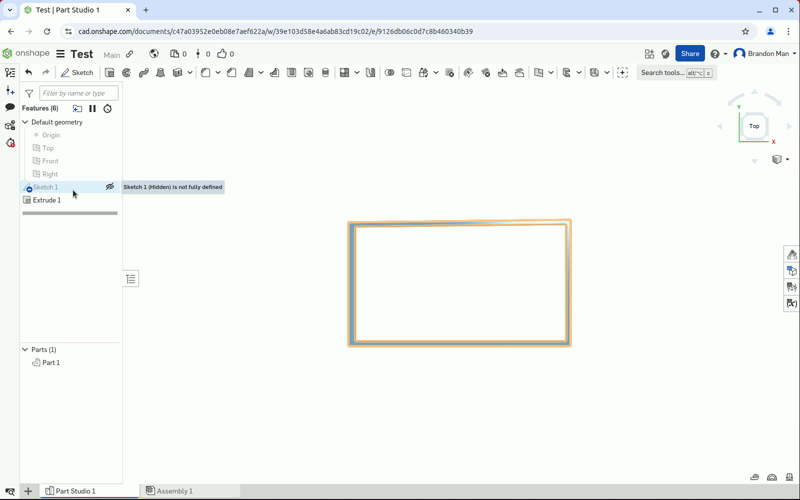
click(73, 189)
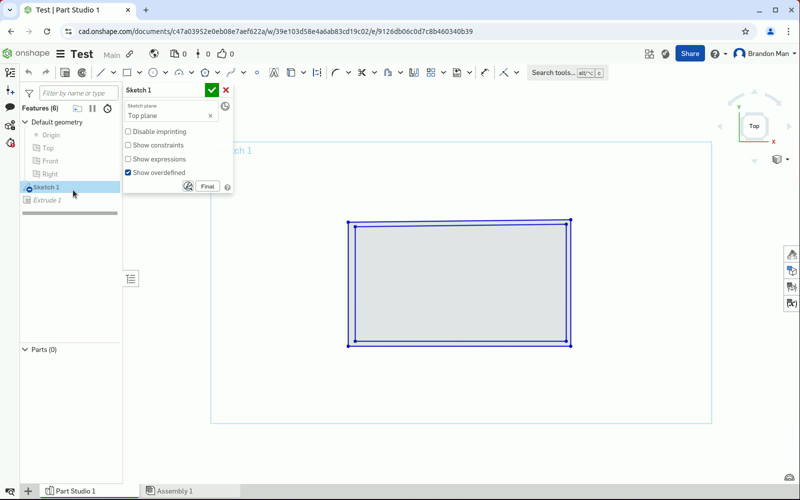
mouse_move(229, 92)
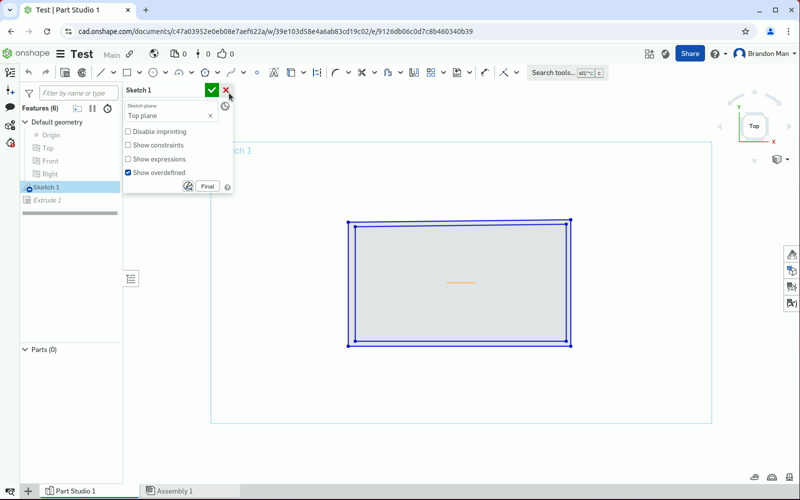
click(229, 92)
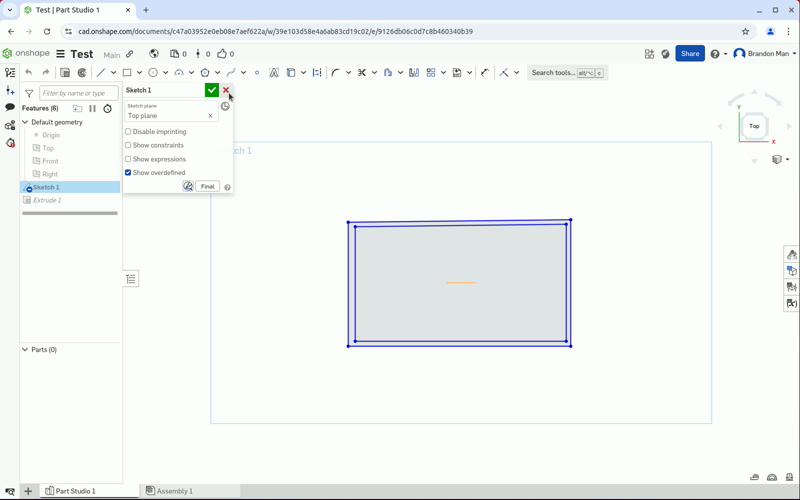
key(shift+s)
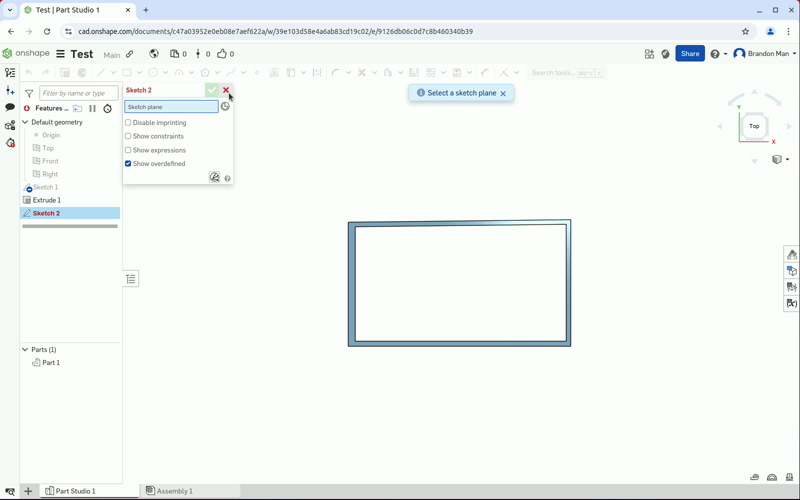
mouse_move(73, 150)
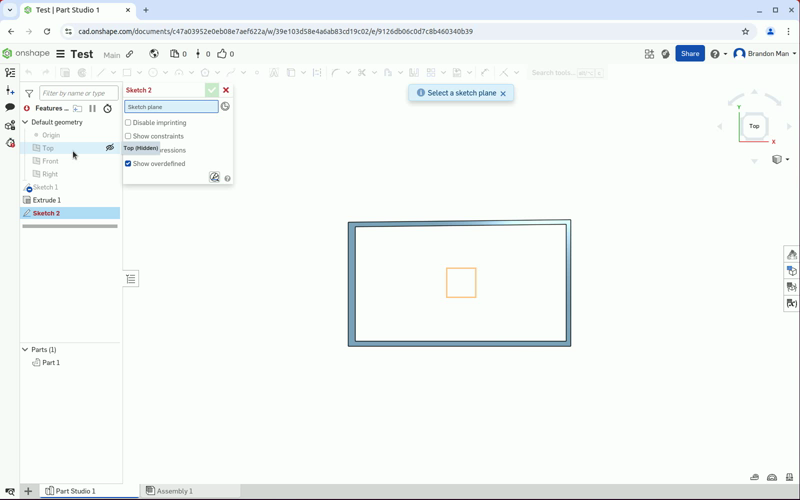
click(73, 150)
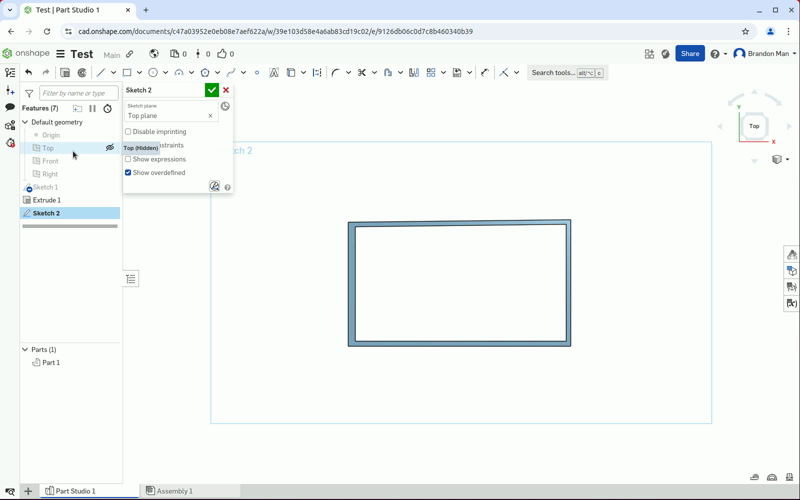
mouse_move(73, 352)
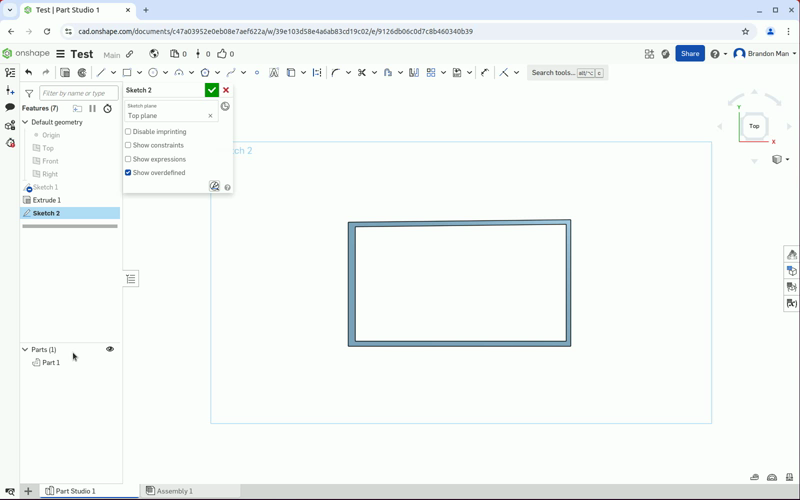
key(y)
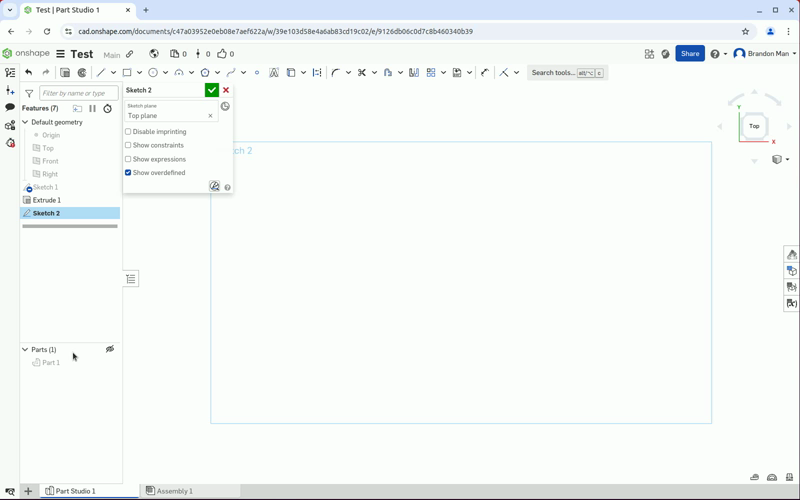
key(l)
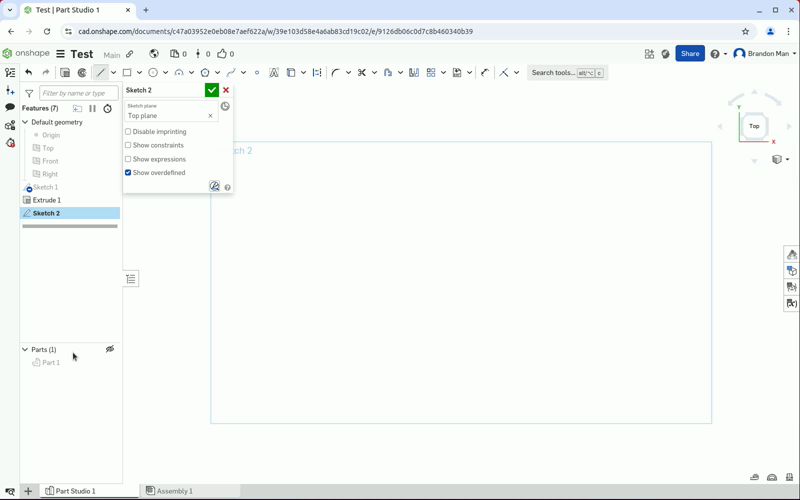
key_down(shift)
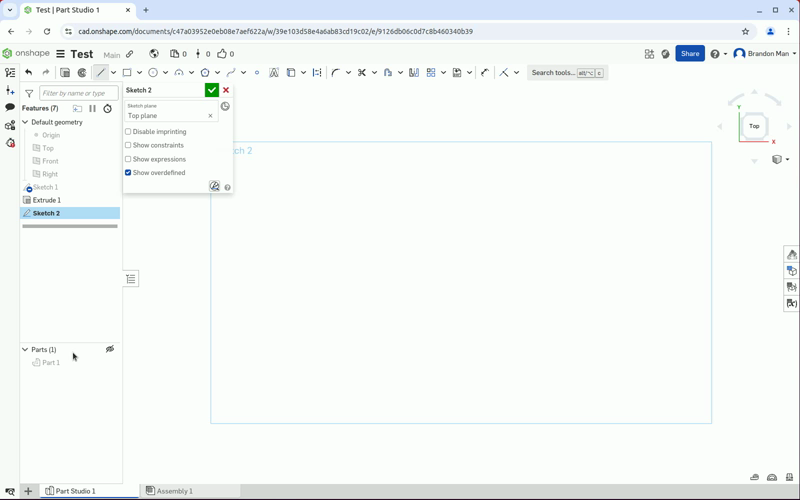
mouse_move(353, 341)
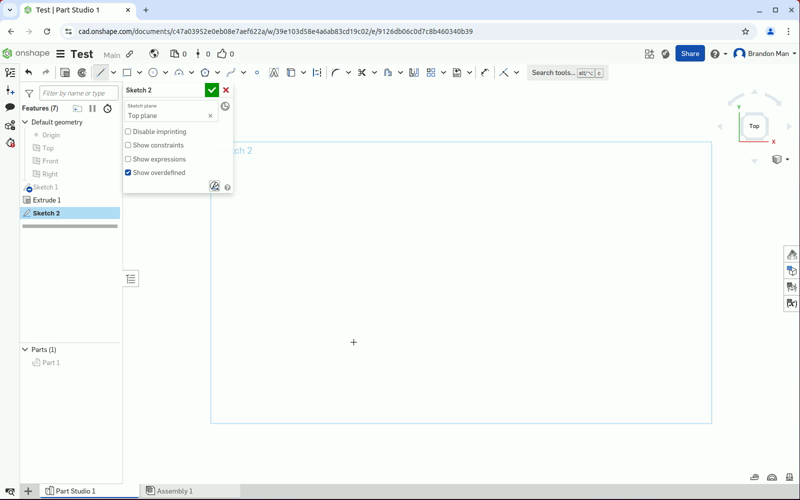
click(353, 341)
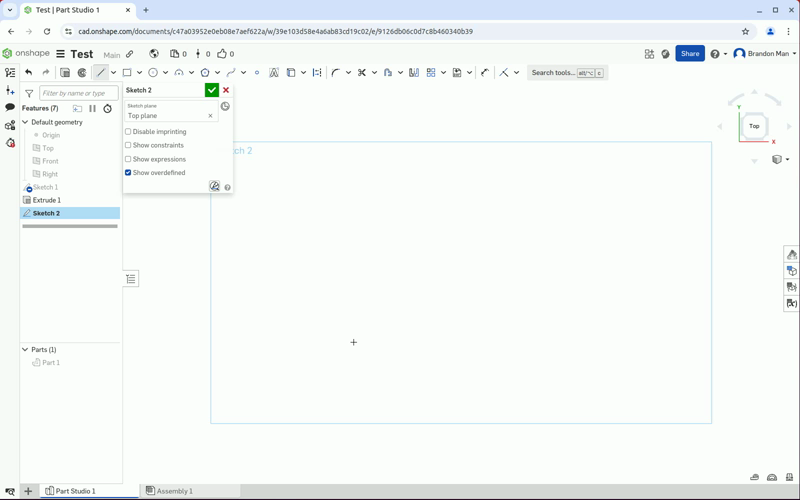
key_up(shift)
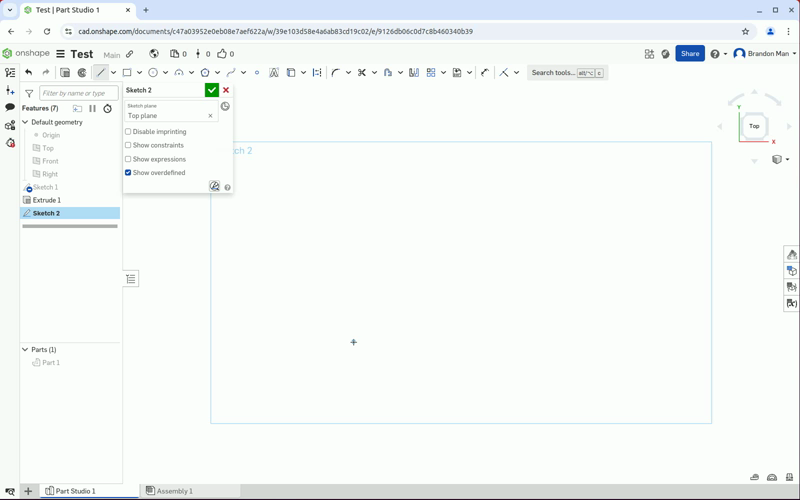
key_down(shift)
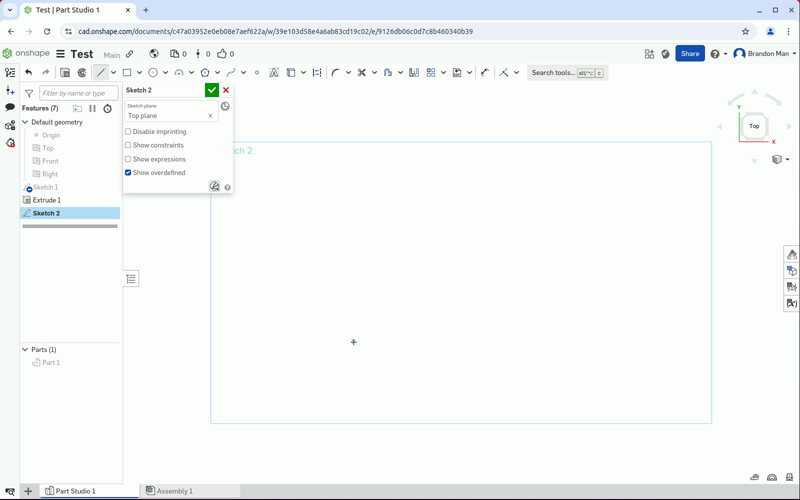
mouse_move(503, 341)
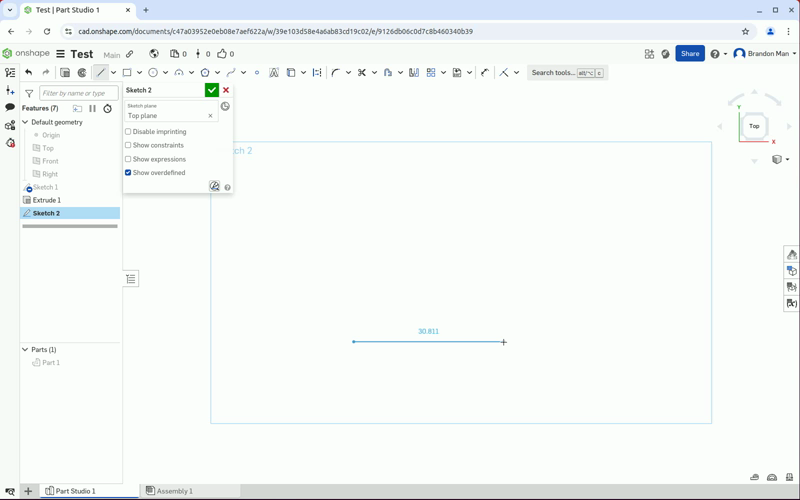
click(503, 341)
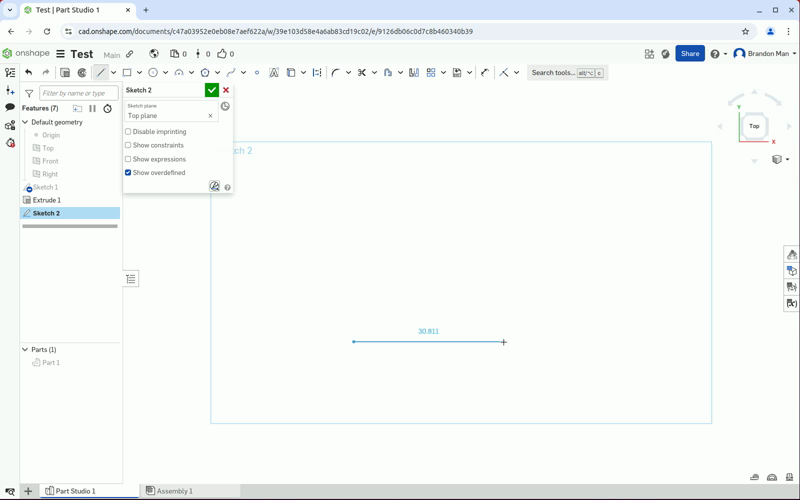
key_up(shift)
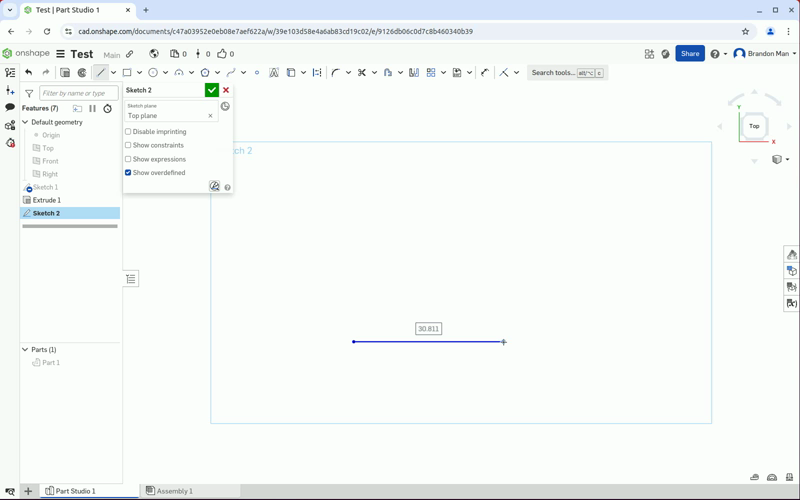
key_down(shift)
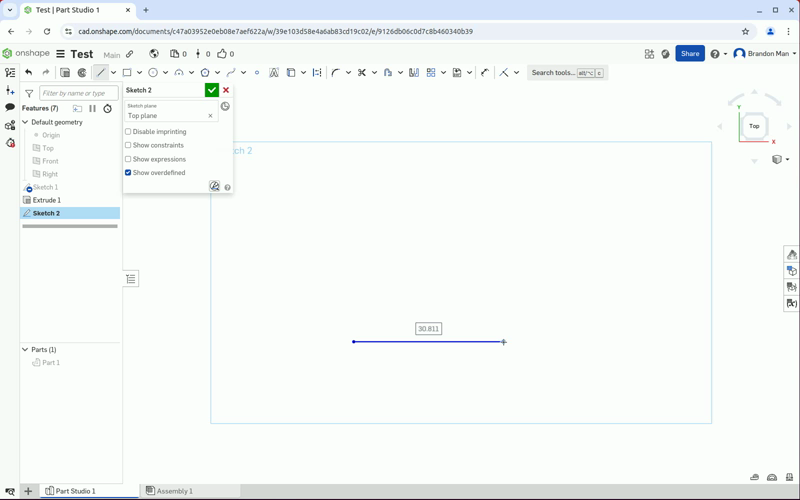
mouse_move(533, 341)
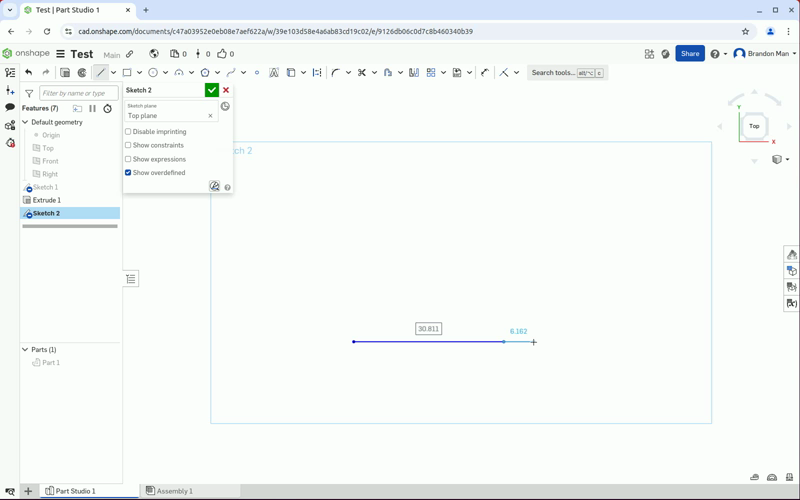
mouse_move(503, 314)
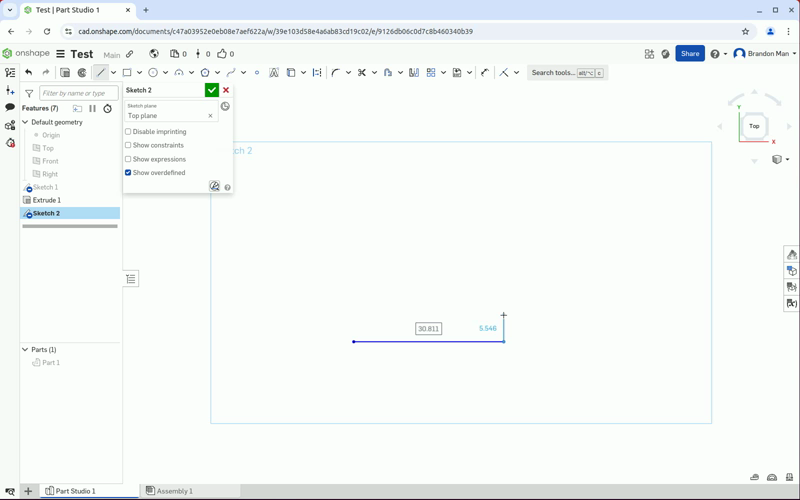
click(503, 314)
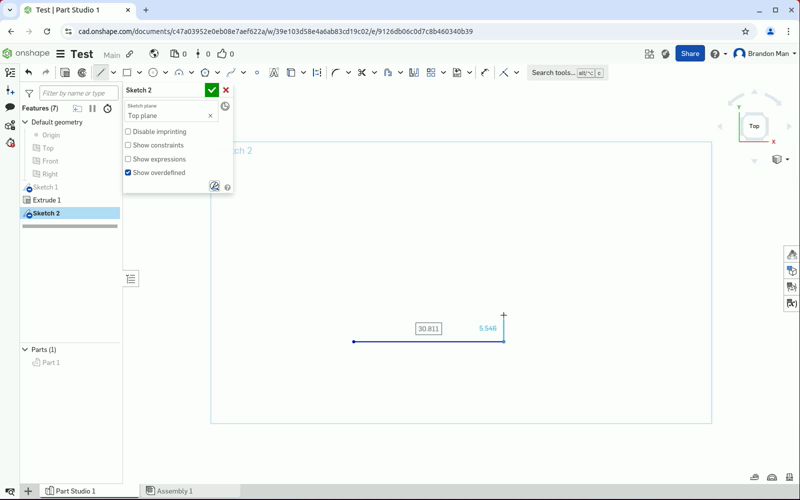
key_up(shift)
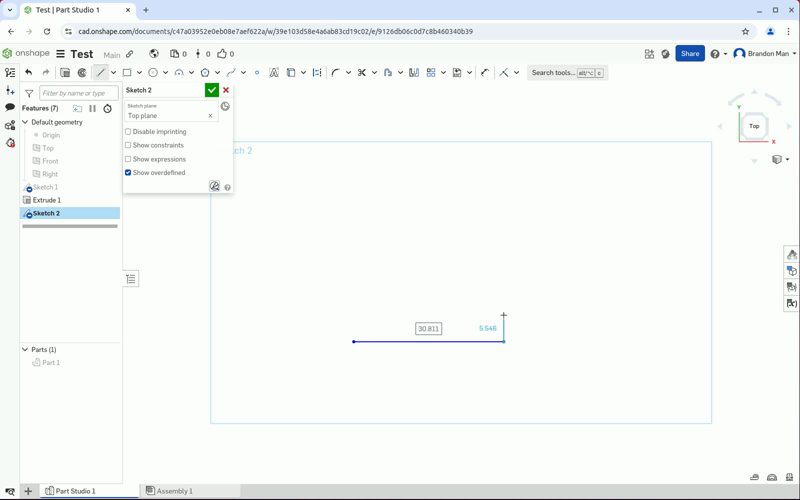
key_down(shift)
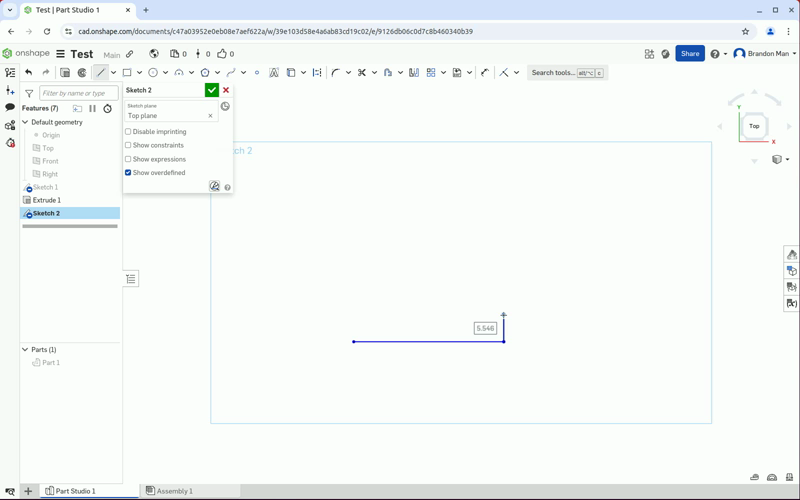
mouse_move(353, 314)
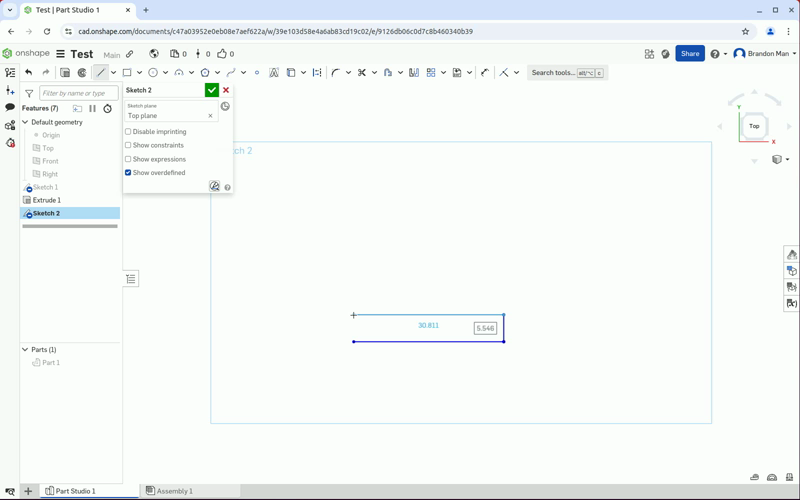
click(353, 314)
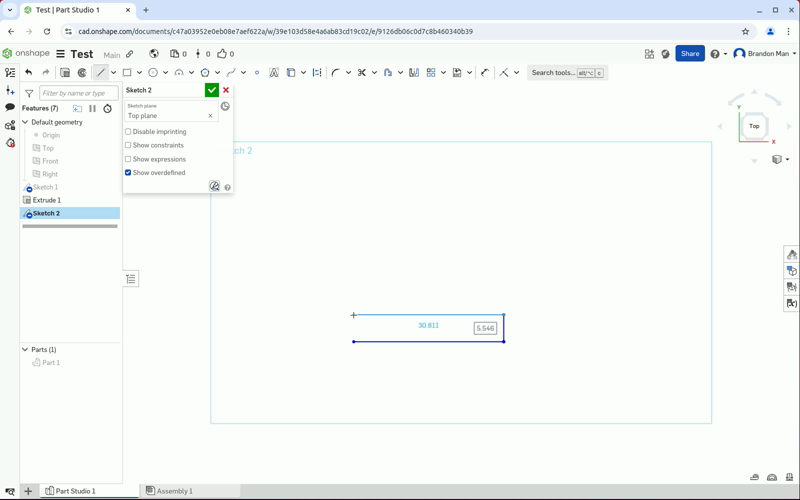
key_up(shift)
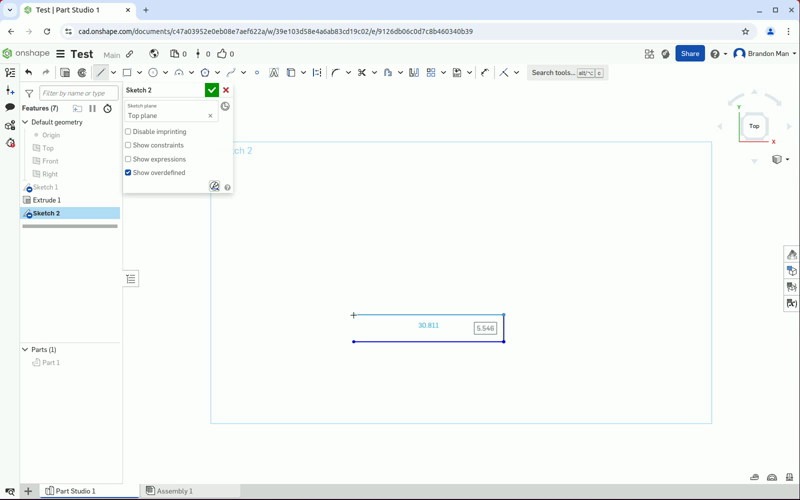
mouse_move(383, 314)
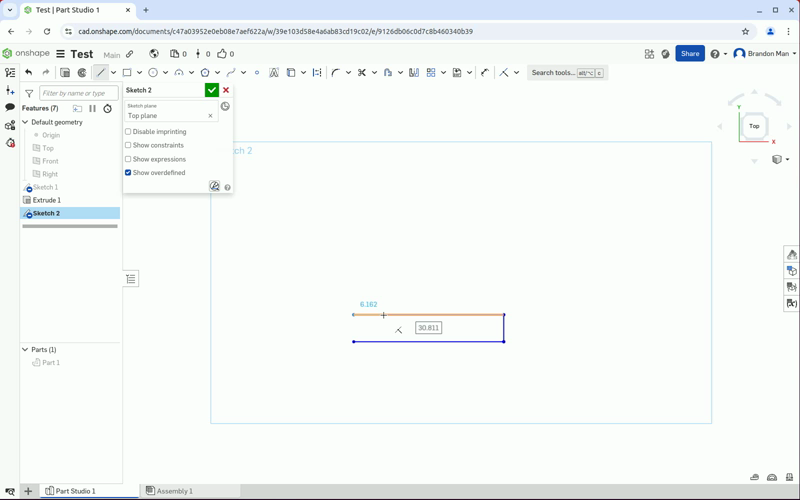
key_down(shift)
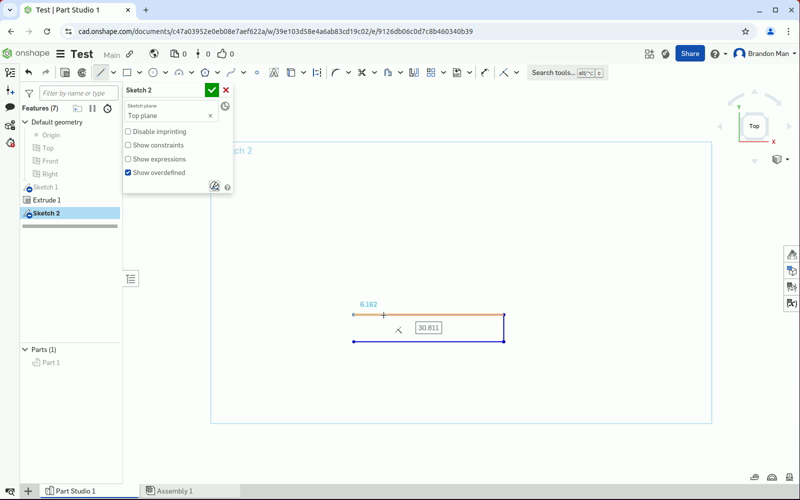
mouse_move(353, 341)
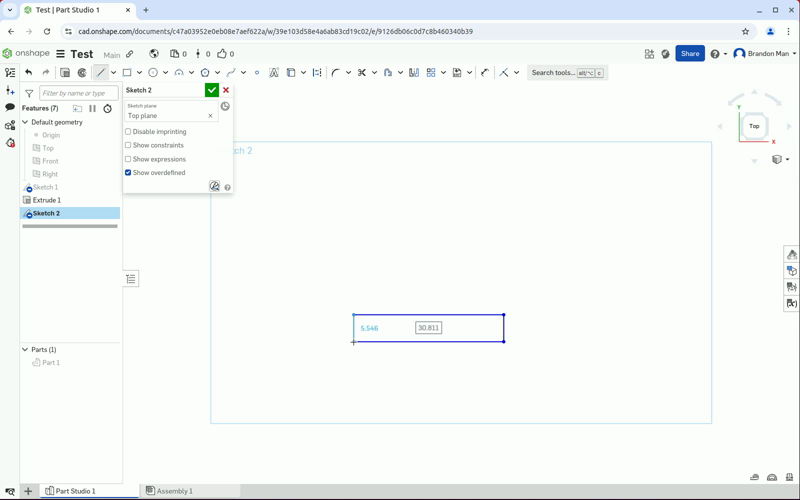
key_up(shift)
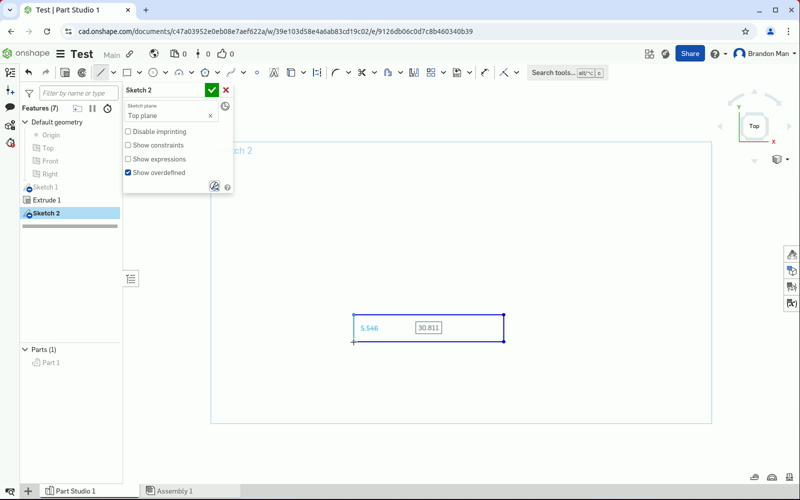
click(353, 341)
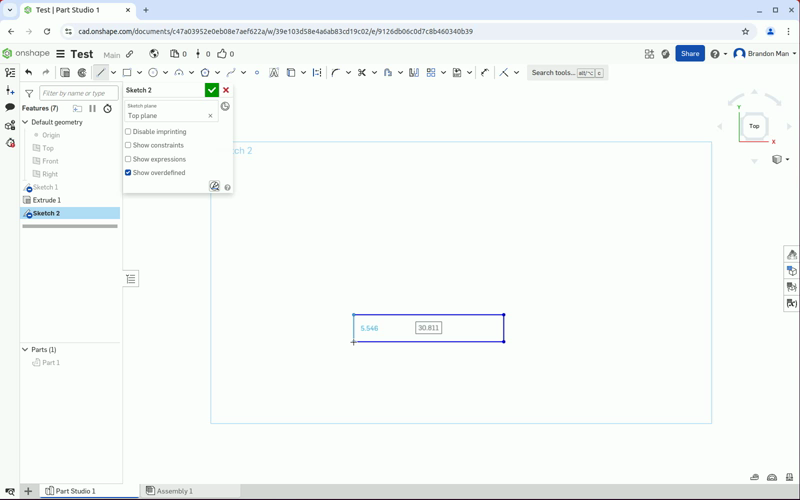
key(esc)
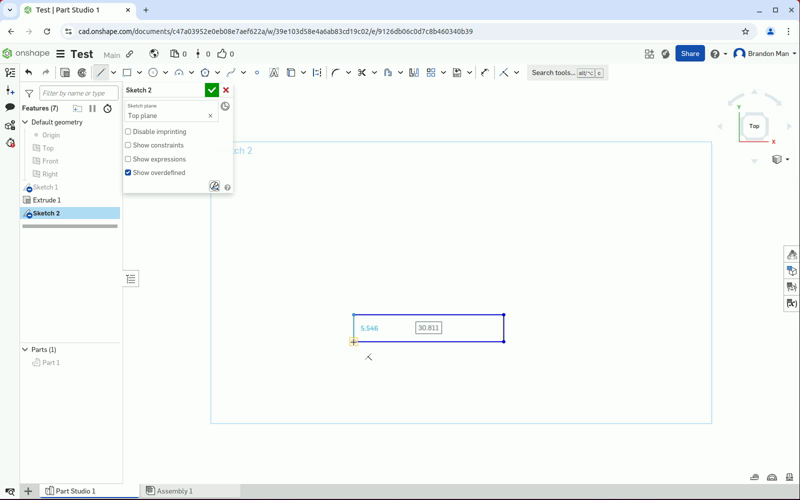
mouse_move(462, 335)
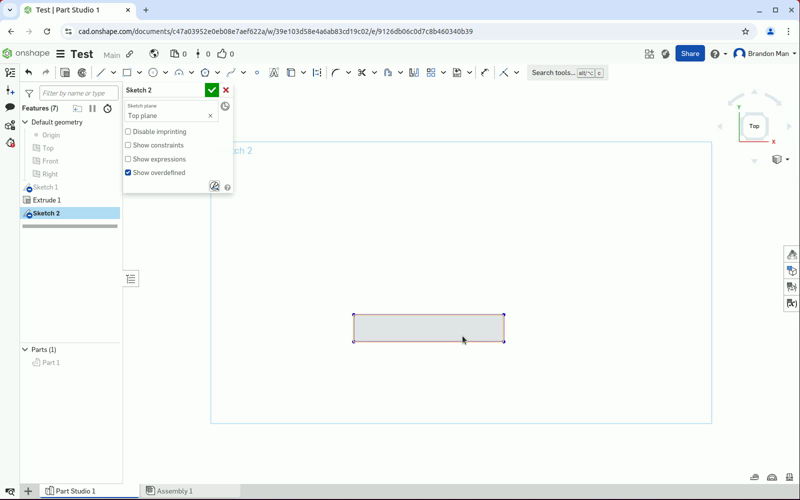
click(462, 335)
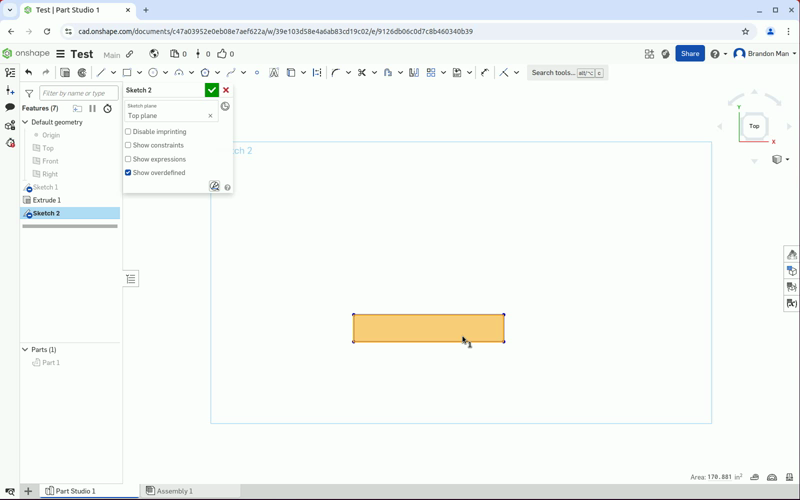
mouse_move(73, 352)
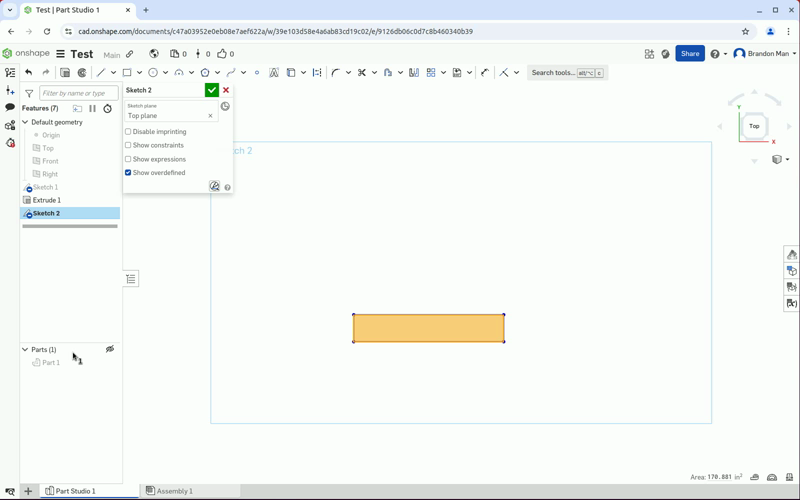
key(shift+y)
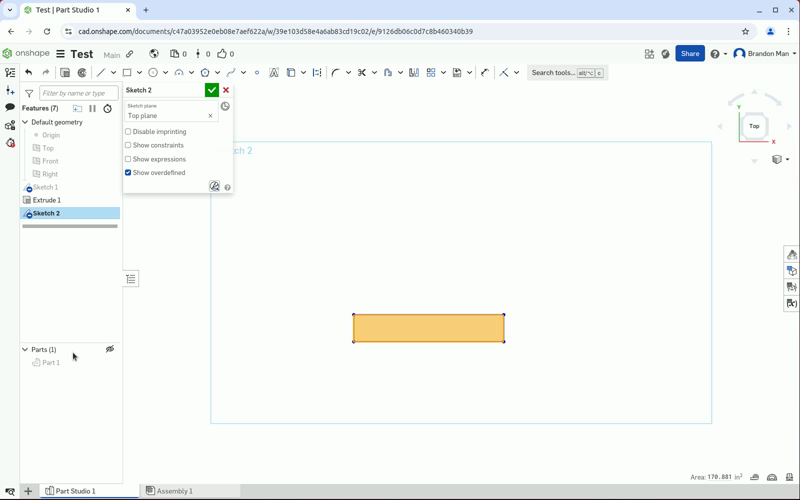
key(shift+e)
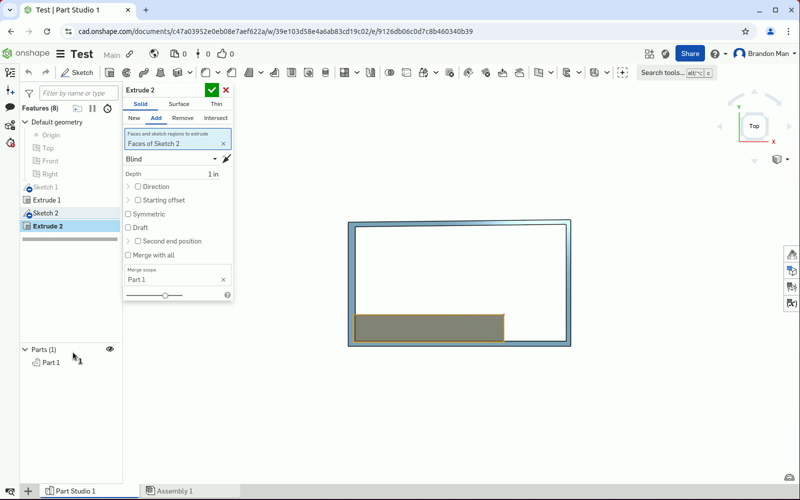
mouse_move(143, 106)
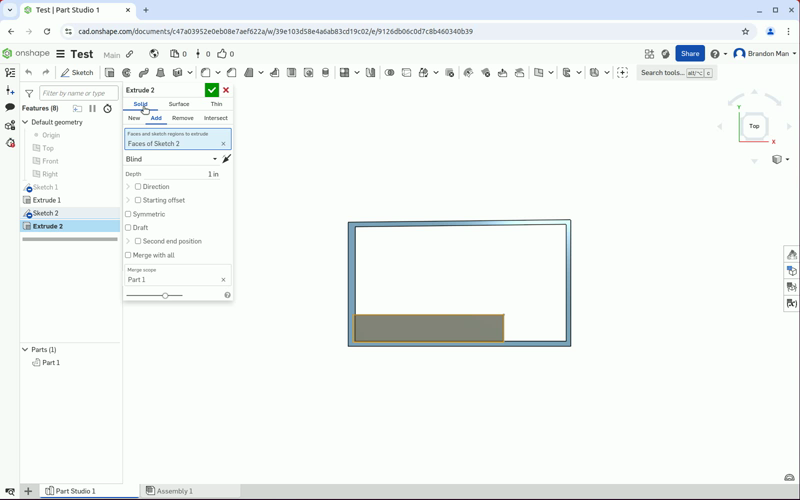
click(143, 106)
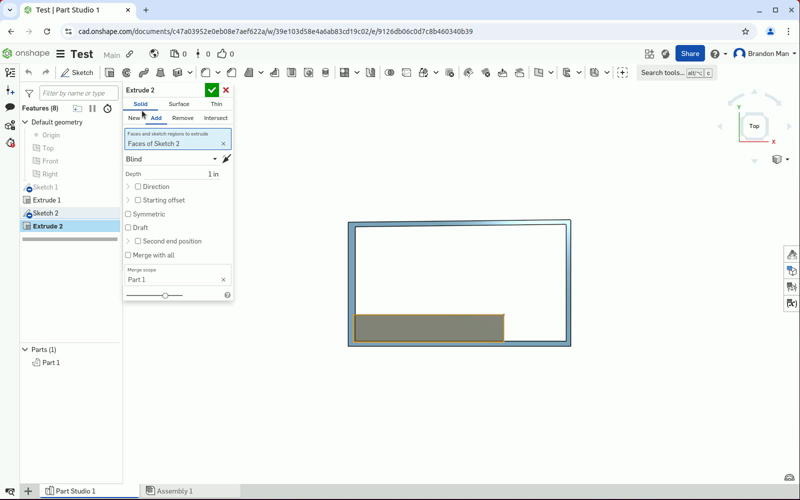
mouse_move(137, 120)
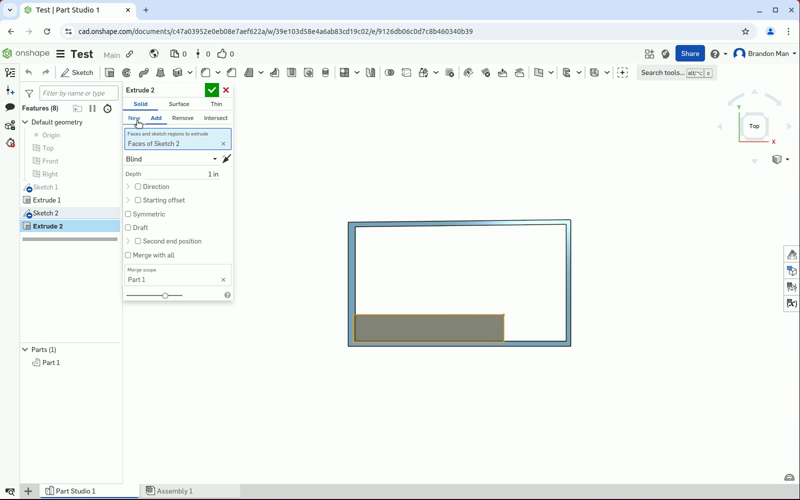
click(137, 120)
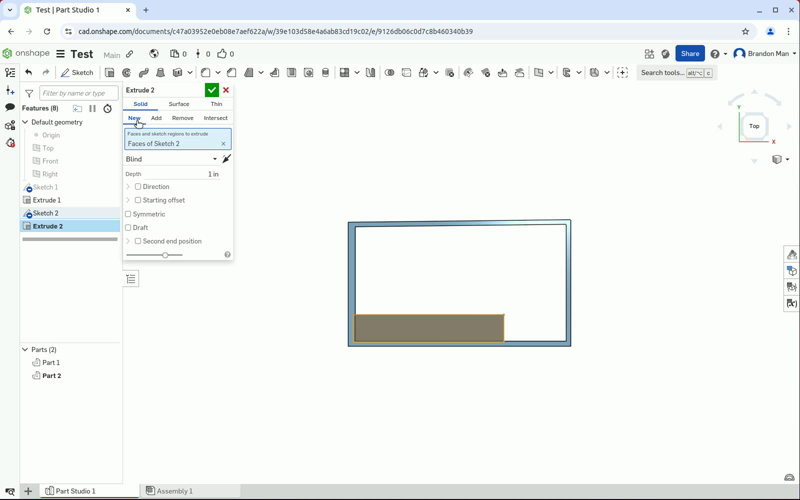
key(tab, 4)
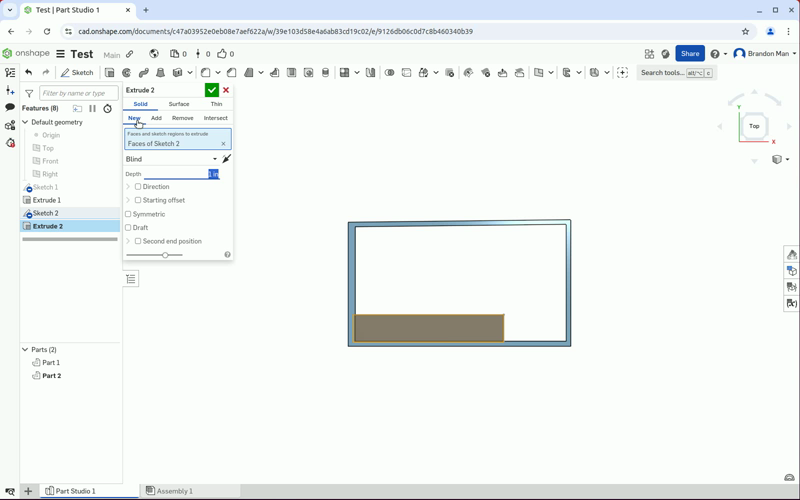
text(7.462)
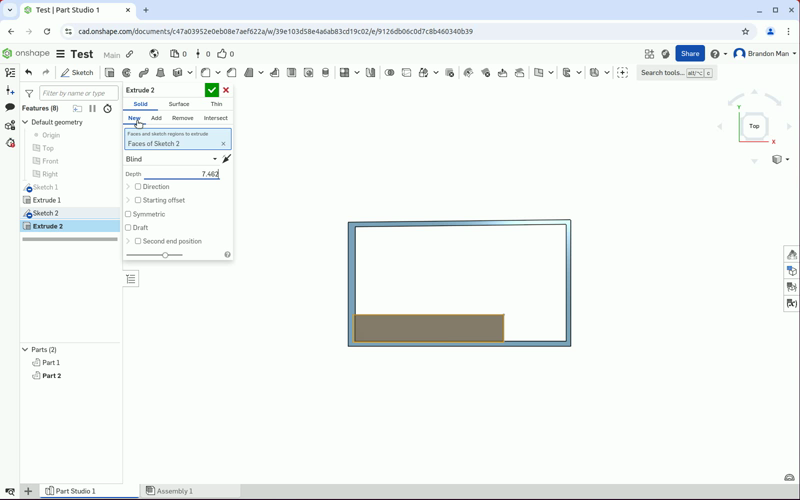
key(enter)
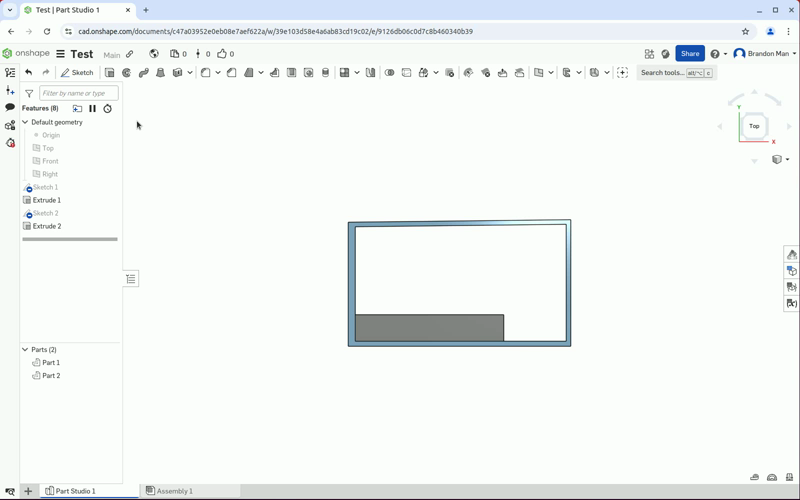
key(shift+h)
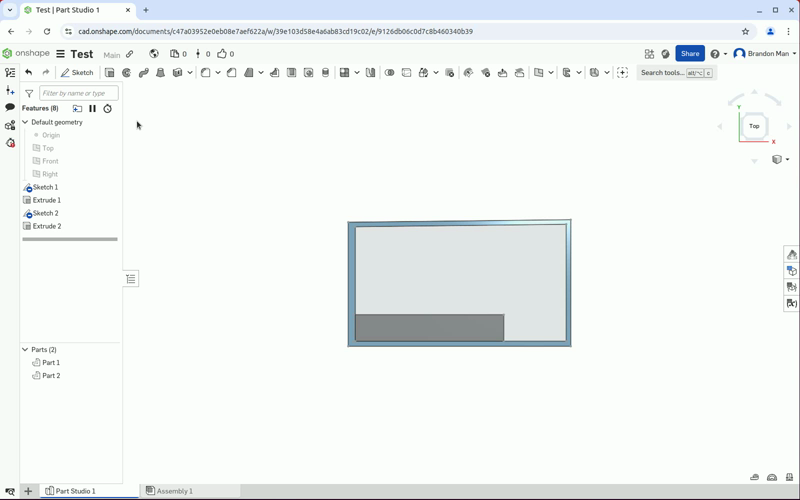
key(shift+h)
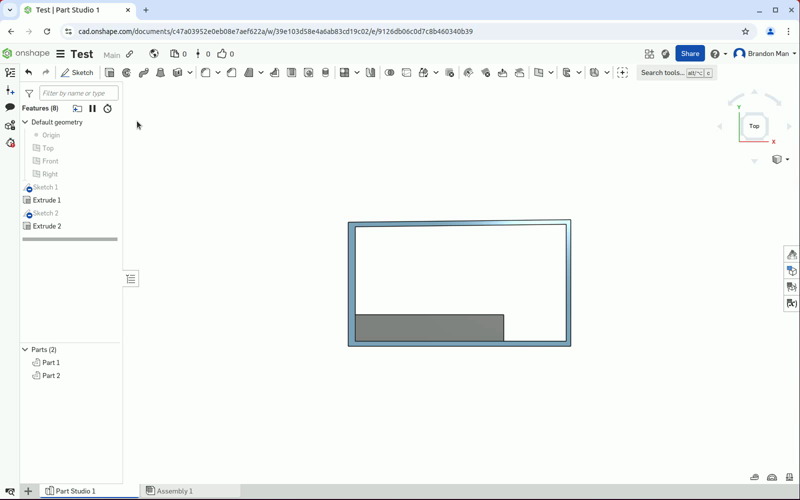
mouse_move(73, 189)
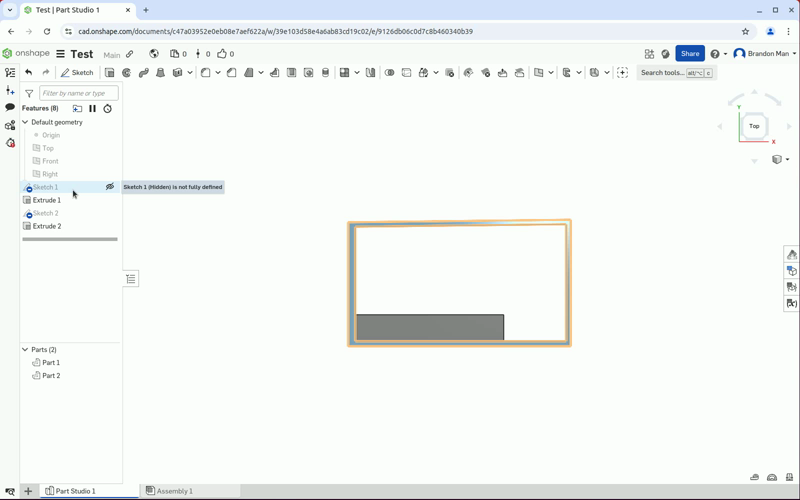
click(73, 189)
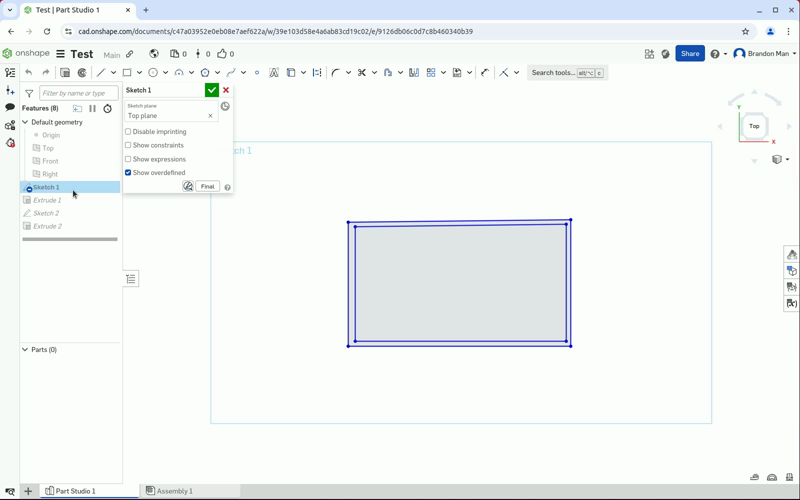
mouse_move(229, 92)
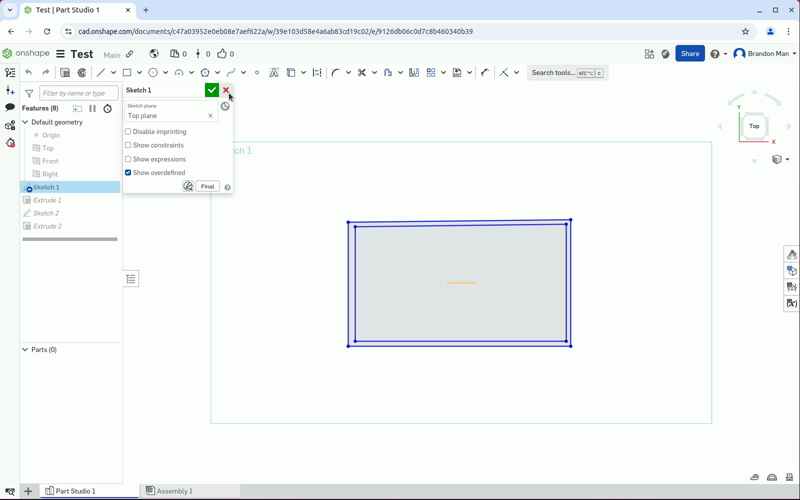
click(229, 92)
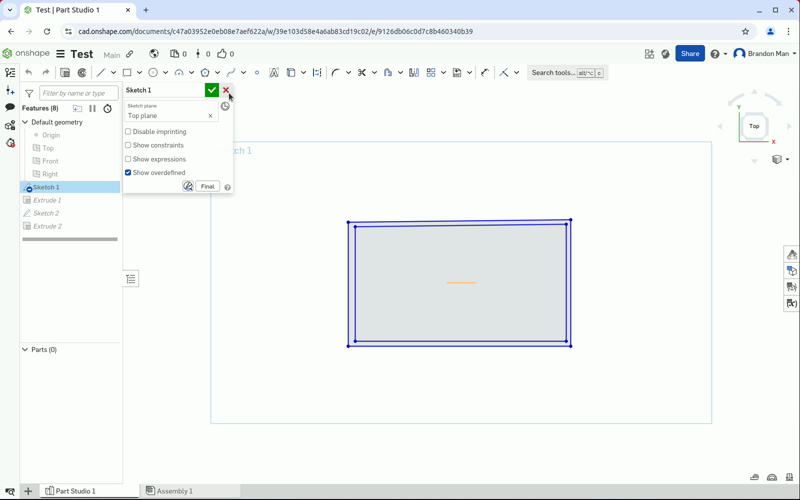
key(shift+s)
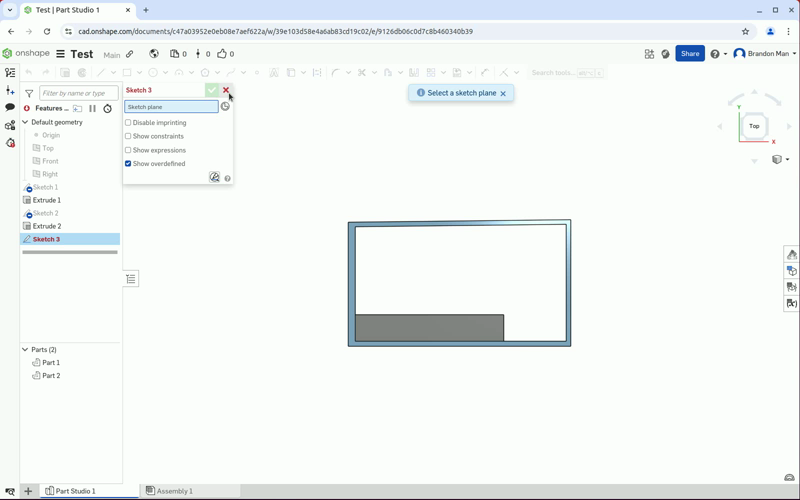
mouse_move(73, 150)
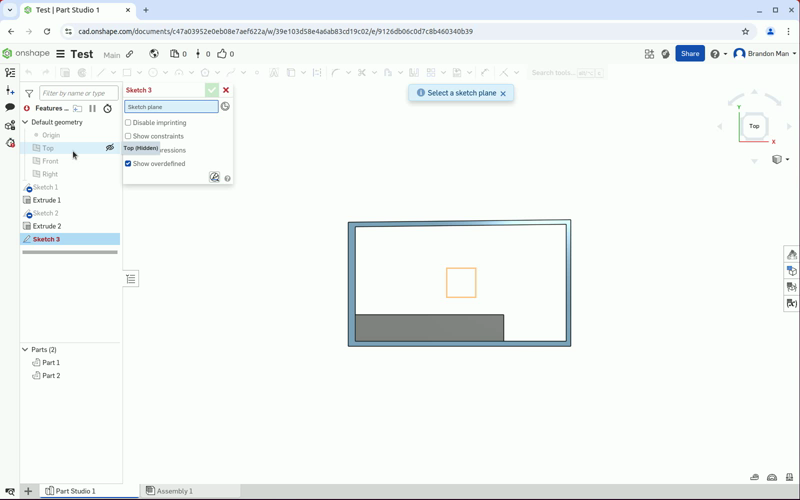
click(73, 150)
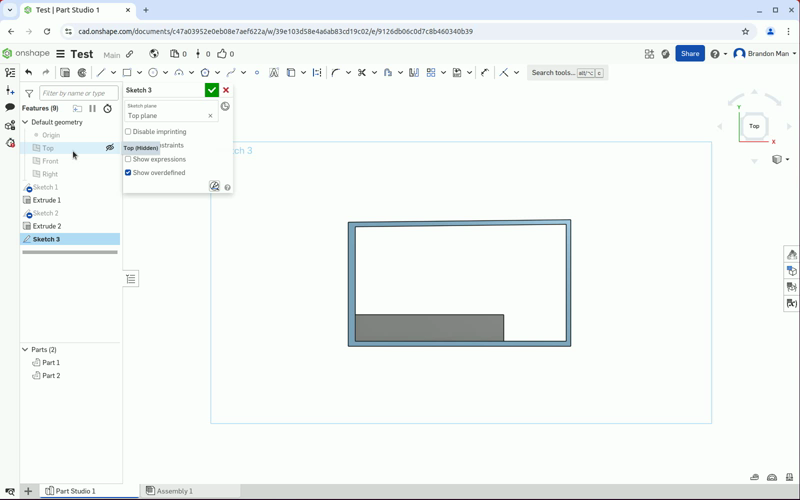
mouse_move(73, 352)
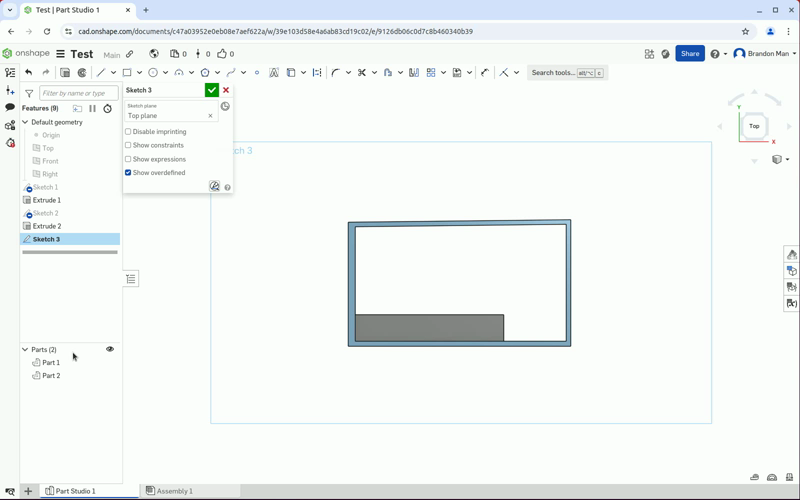
key(y)
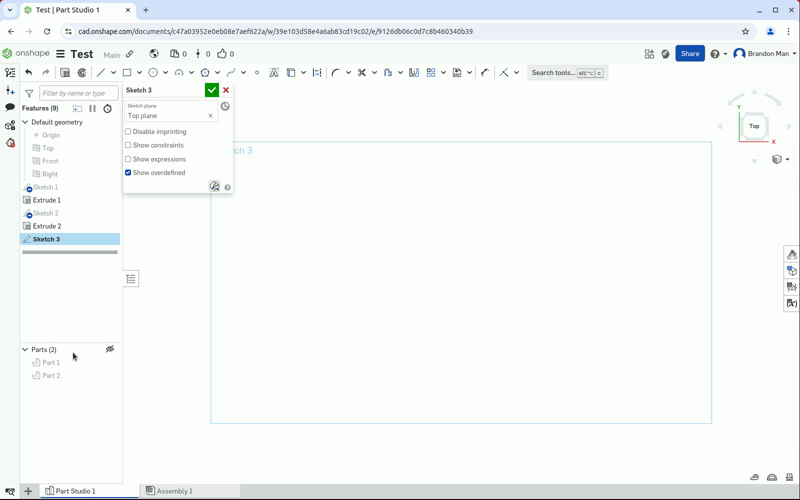
key(l)
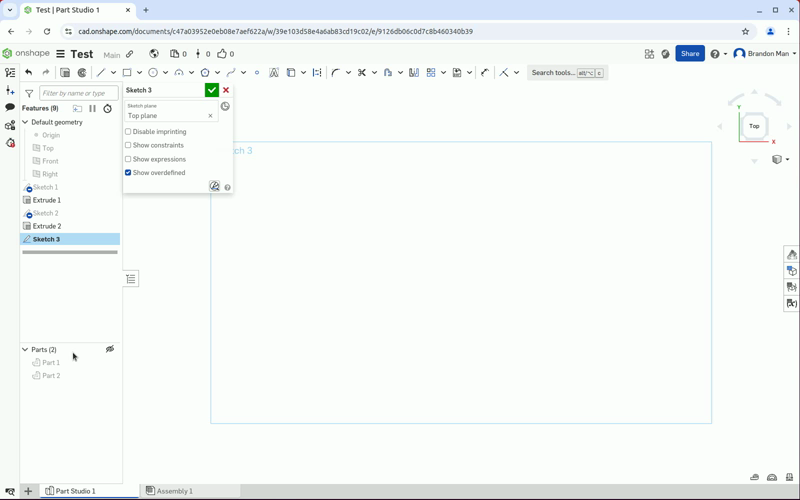
key_down(shift)
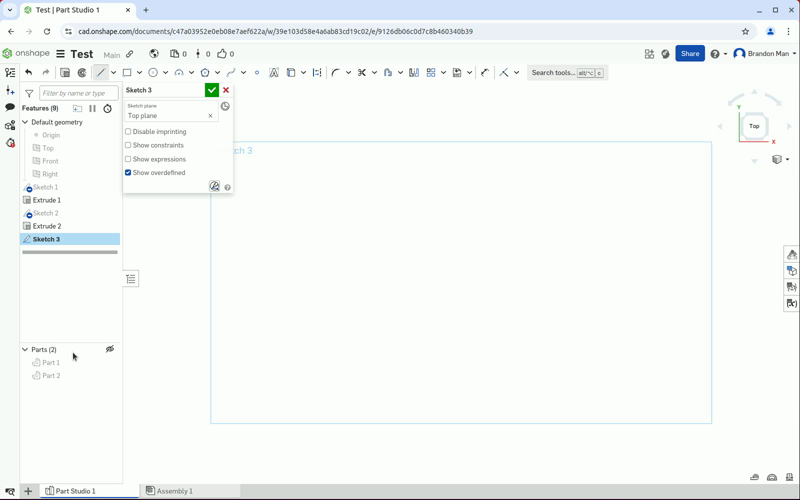
mouse_move(504, 340)
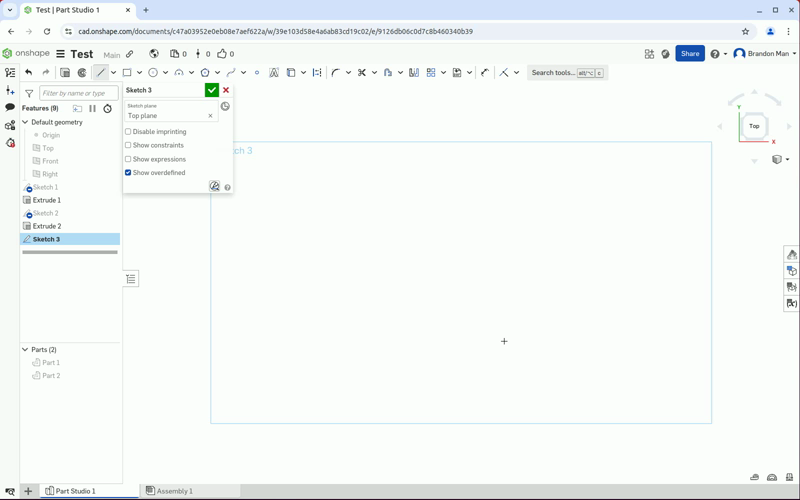
click(504, 340)
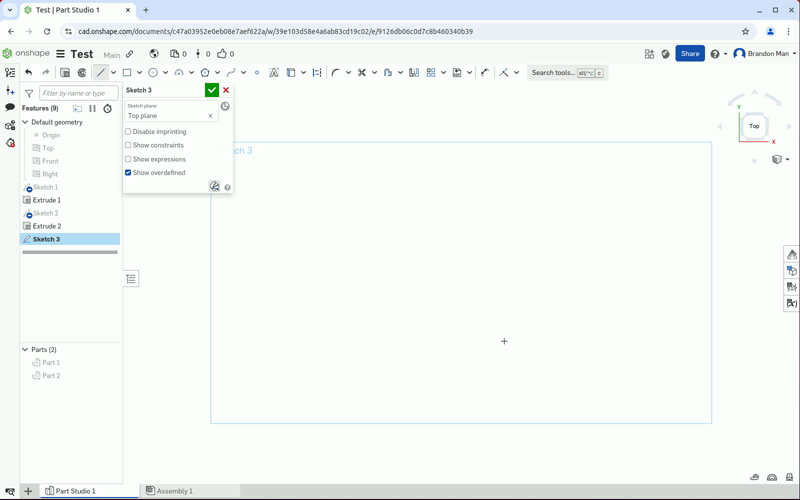
key_up(shift)
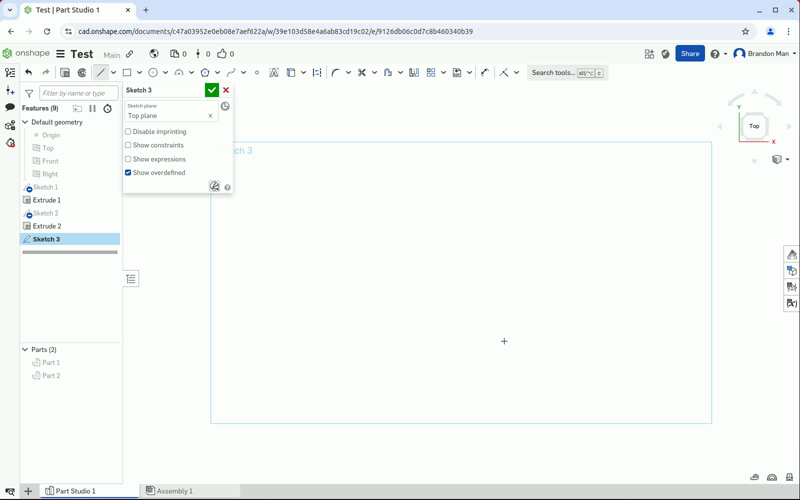
key_down(shift)
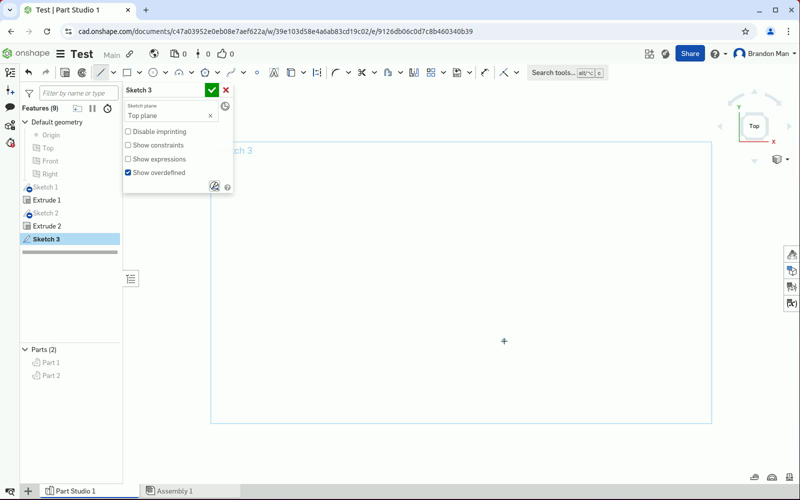
mouse_move(566, 340)
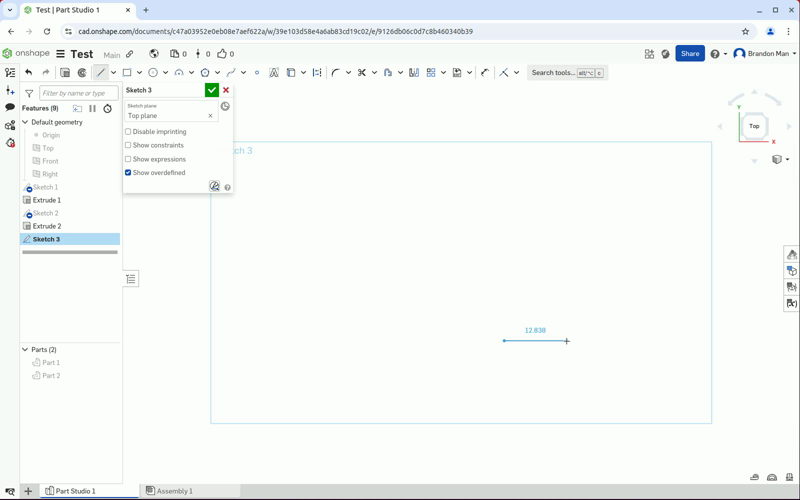
click(566, 340)
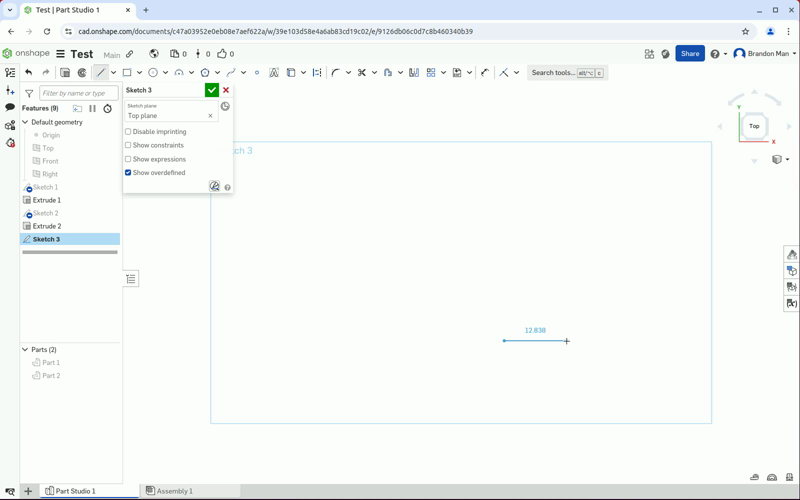
key_up(shift)
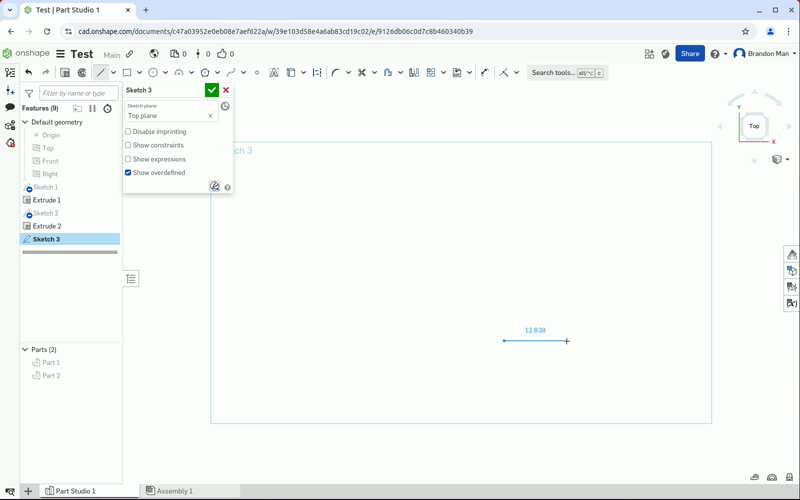
key_down(shift)
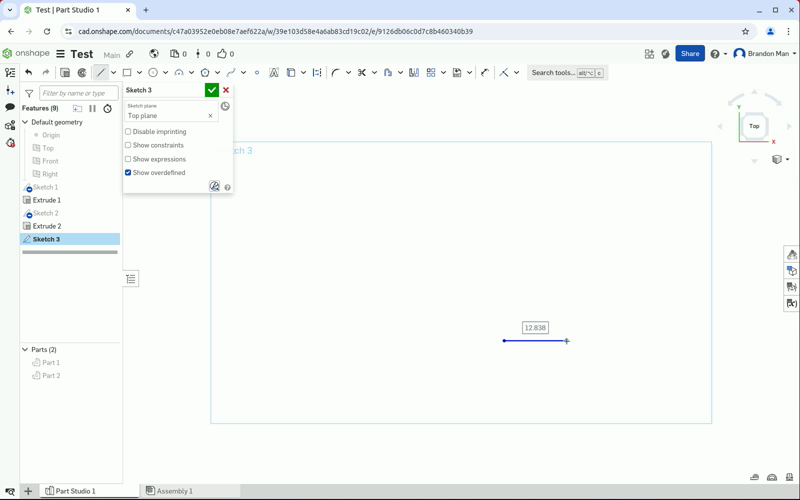
mouse_move(589, 340)
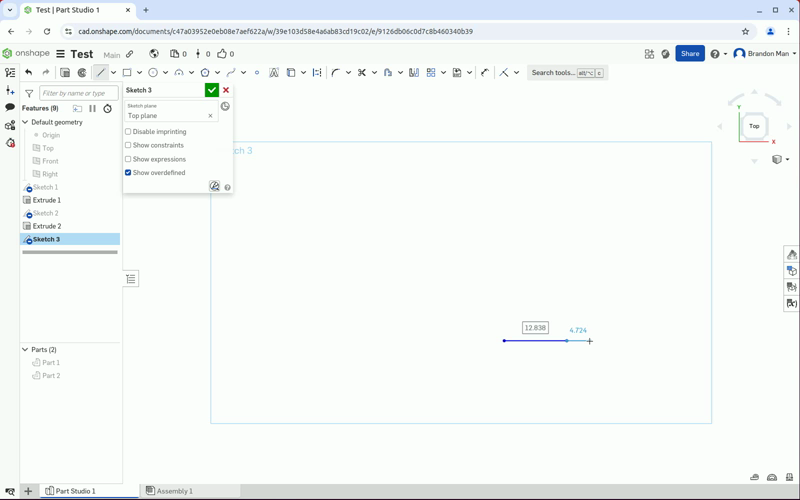
mouse_move(566, 294)
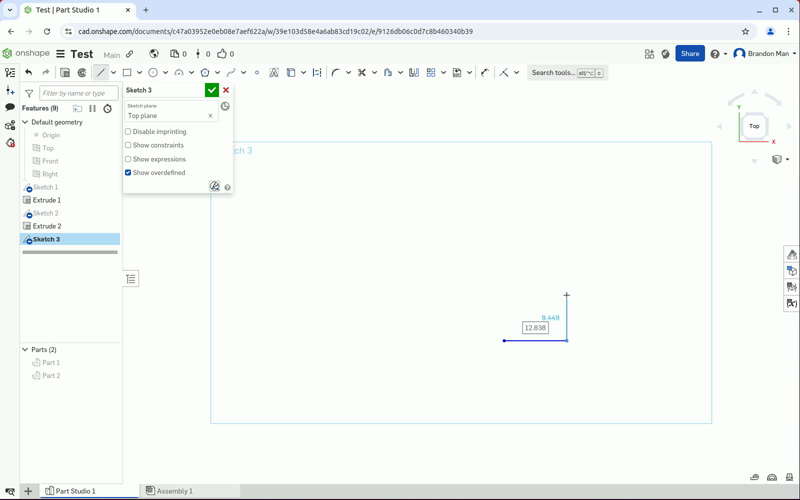
click(566, 294)
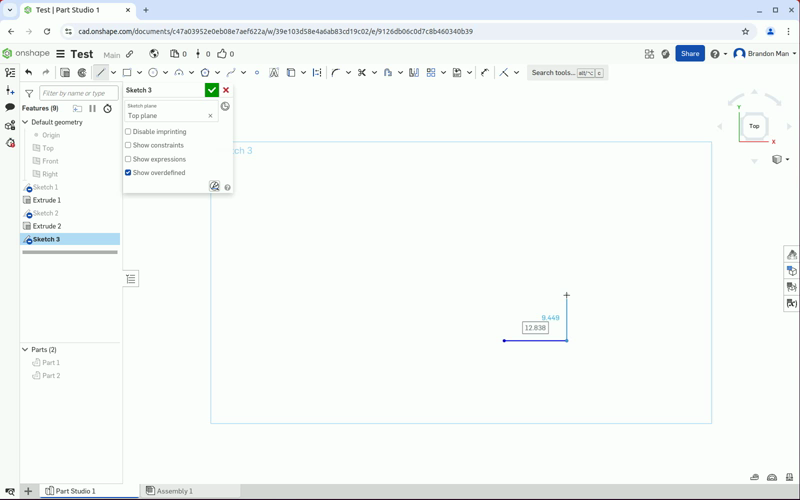
key_up(shift)
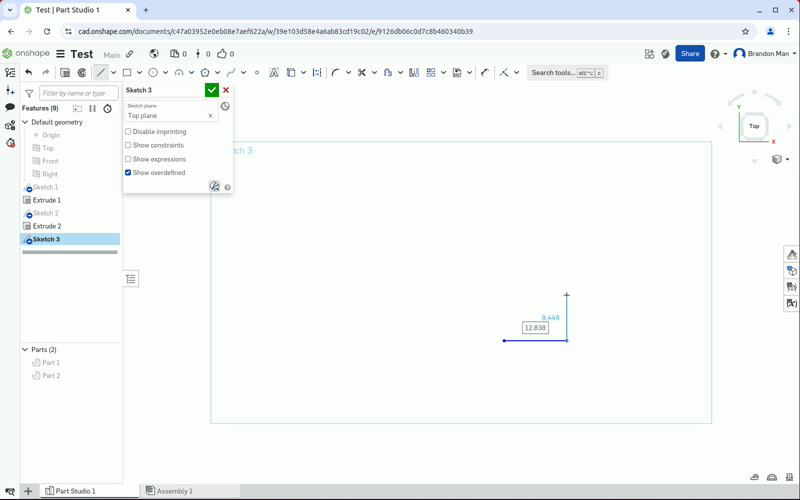
key_down(shift)
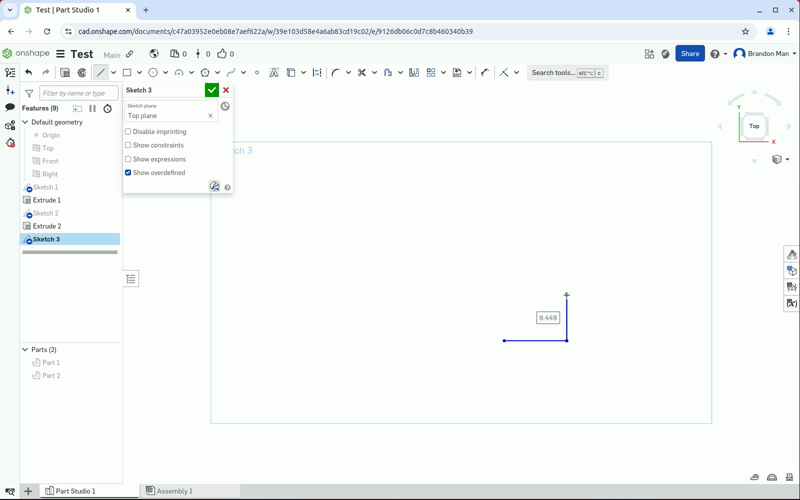
mouse_move(504, 294)
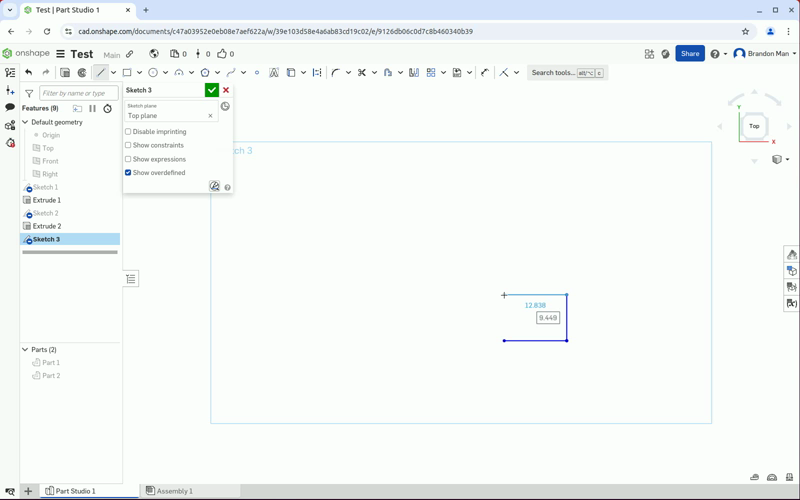
click(504, 294)
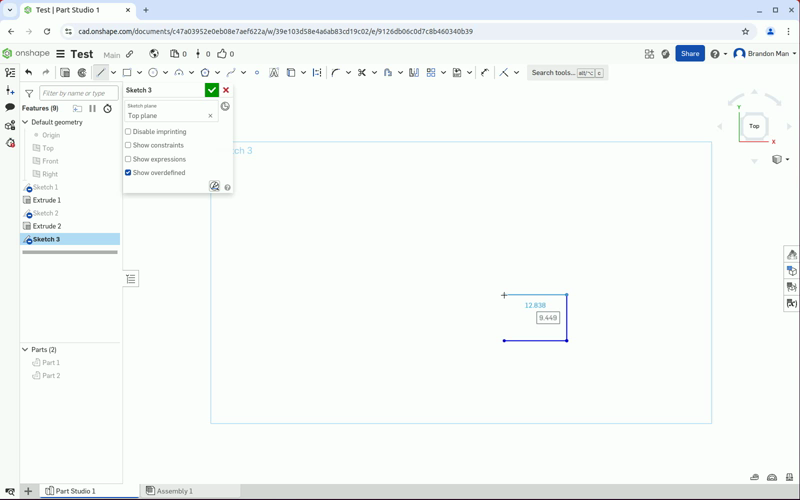
key_up(shift)
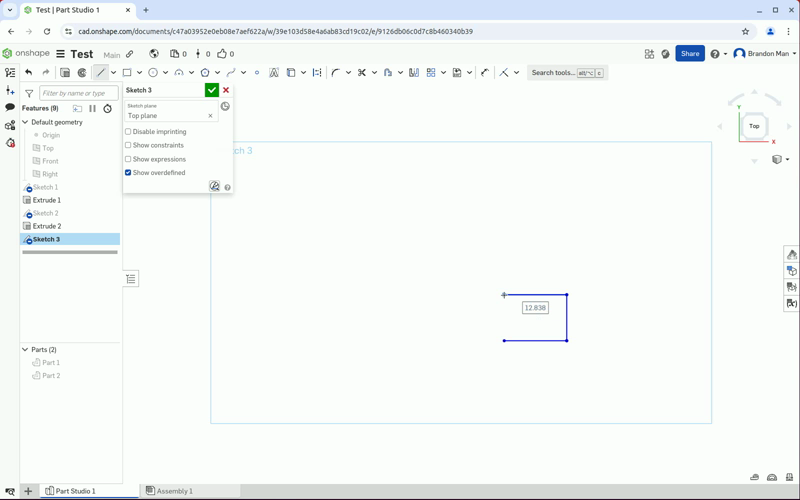
mouse_move(534, 294)
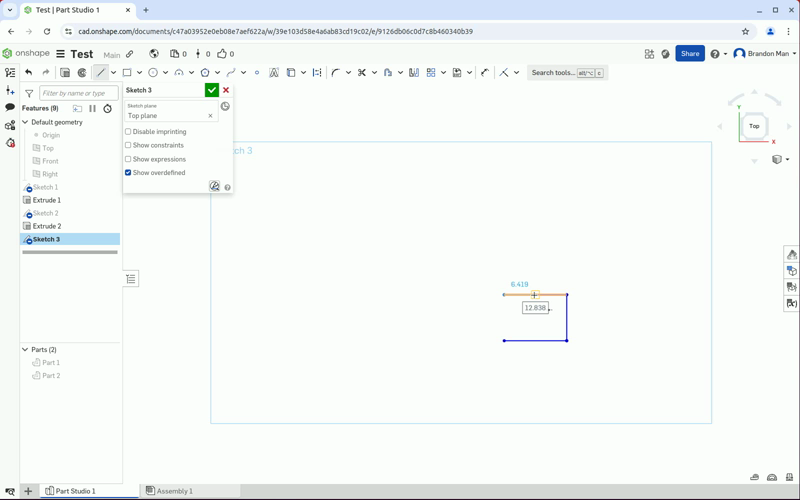
key_down(shift)
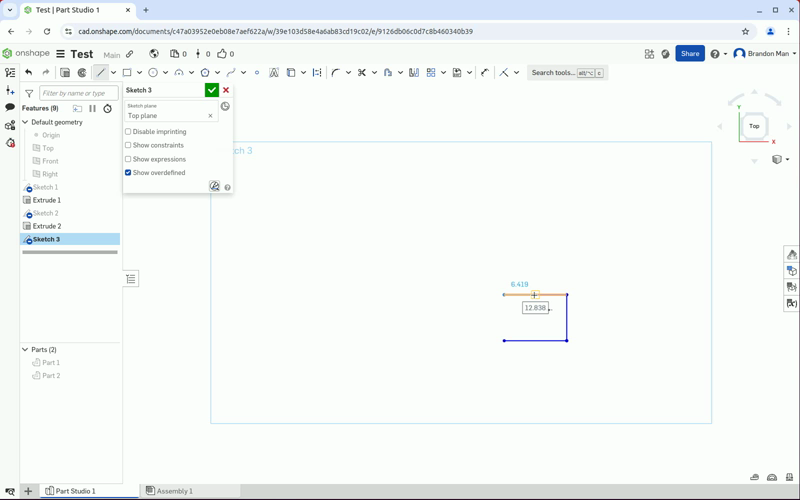
mouse_move(504, 340)
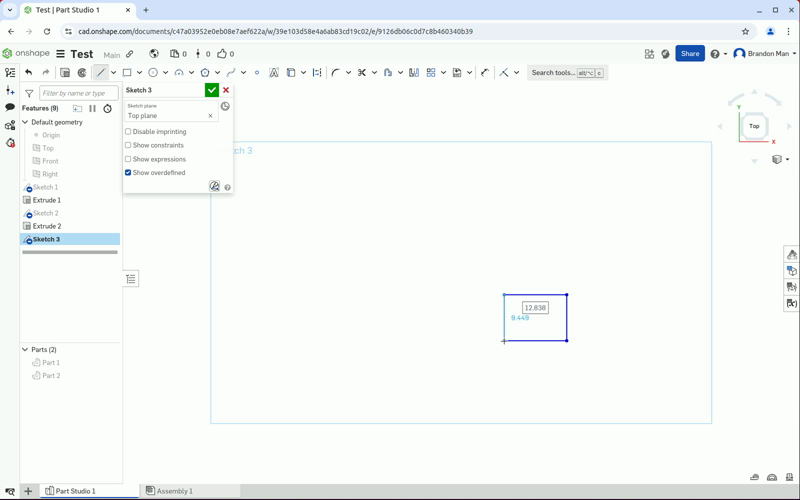
key_up(shift)
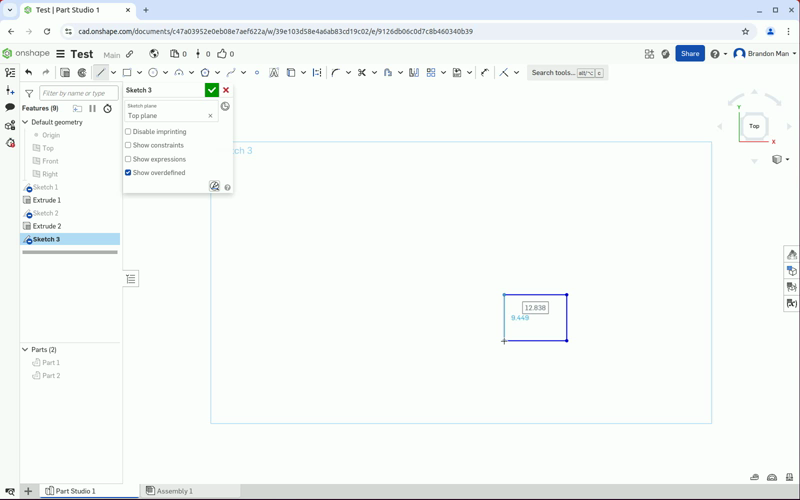
click(504, 340)
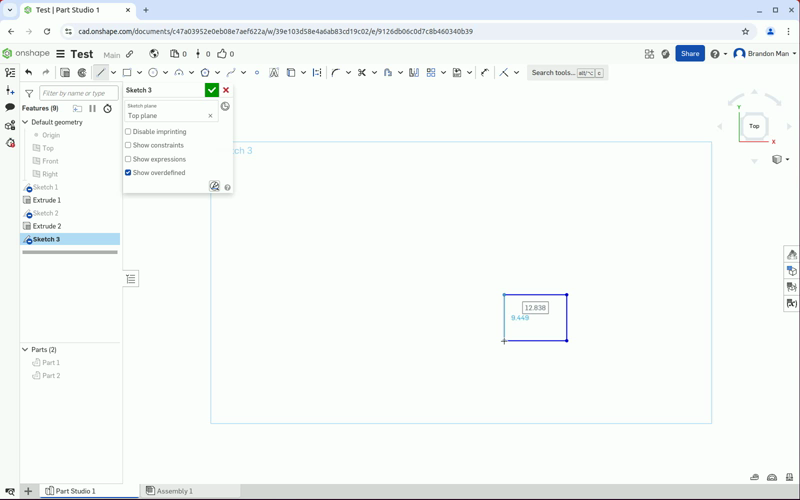
key(esc)
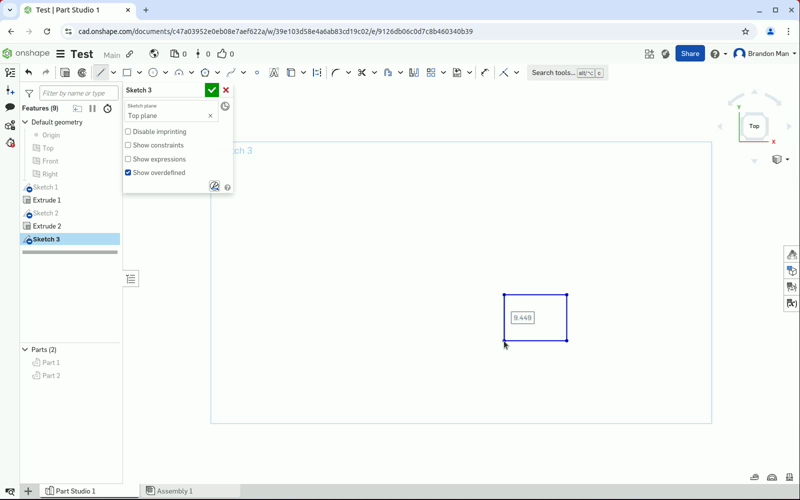
mouse_move(515, 326)
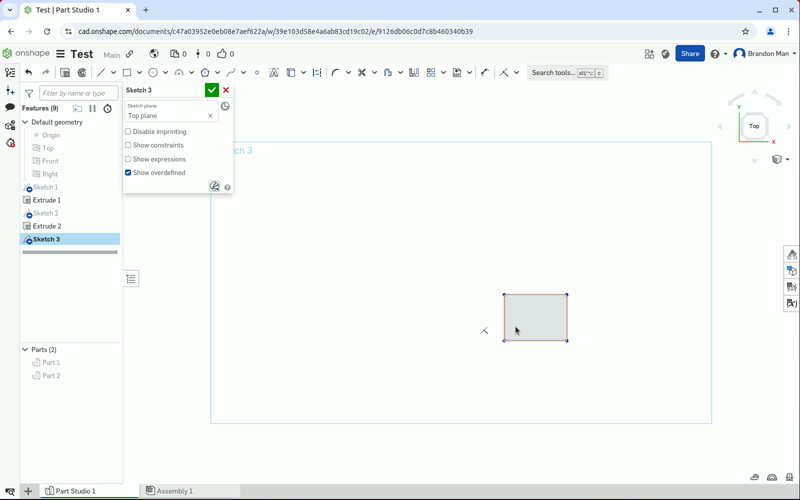
click(515, 326)
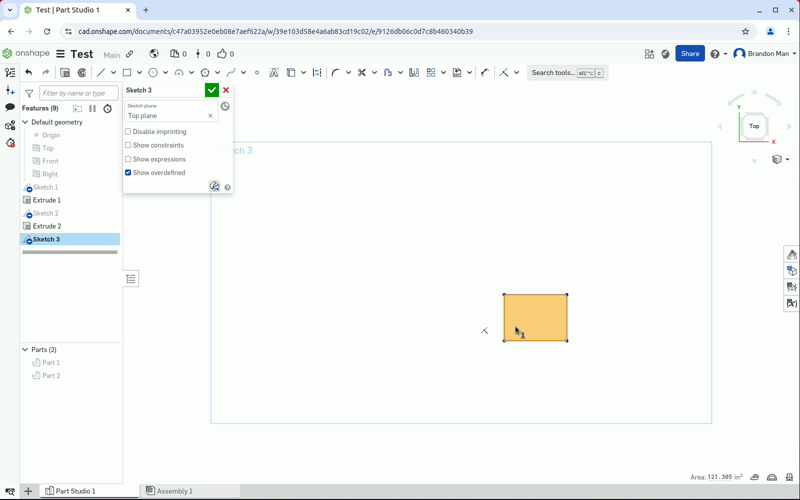
mouse_move(73, 352)
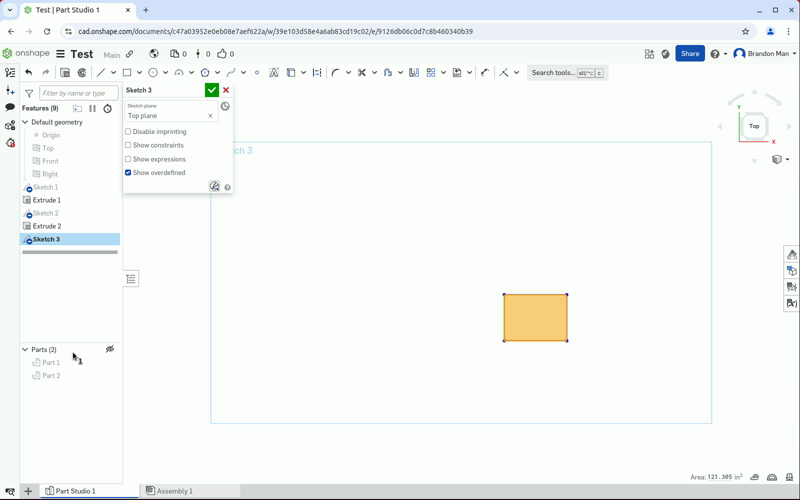
key(shift+y)
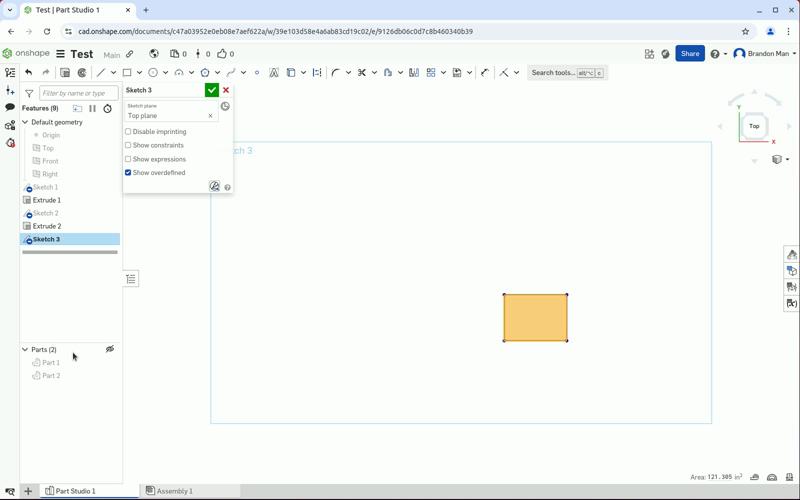
key(shift+e)
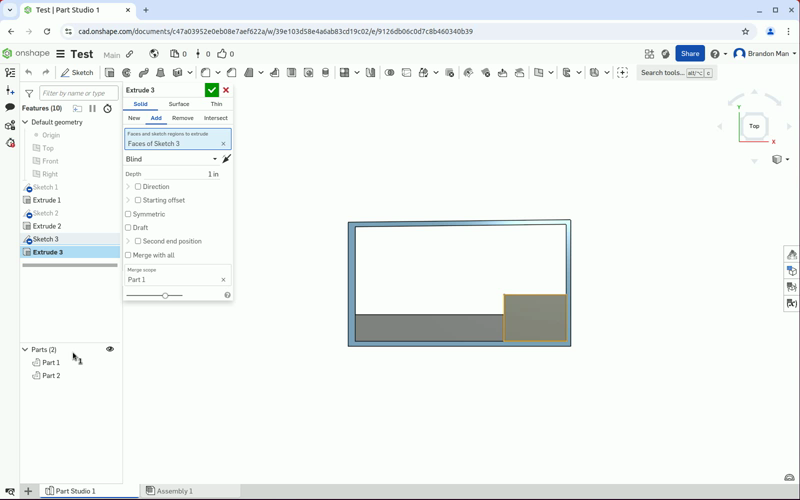
mouse_move(143, 106)
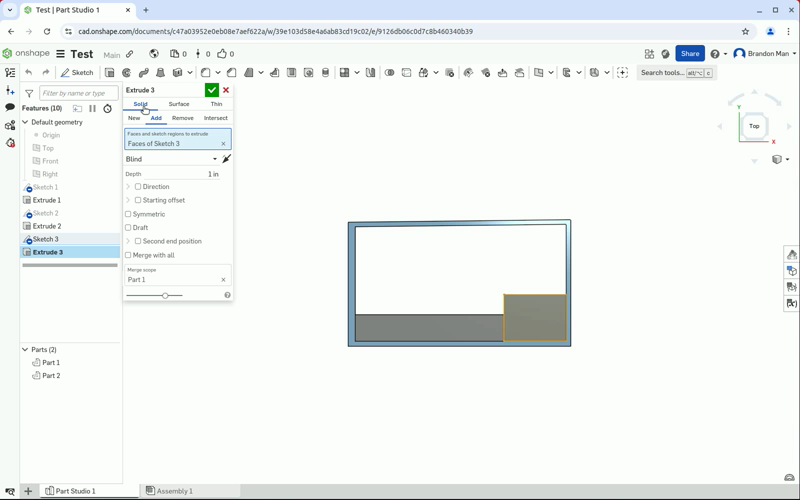
click(143, 106)
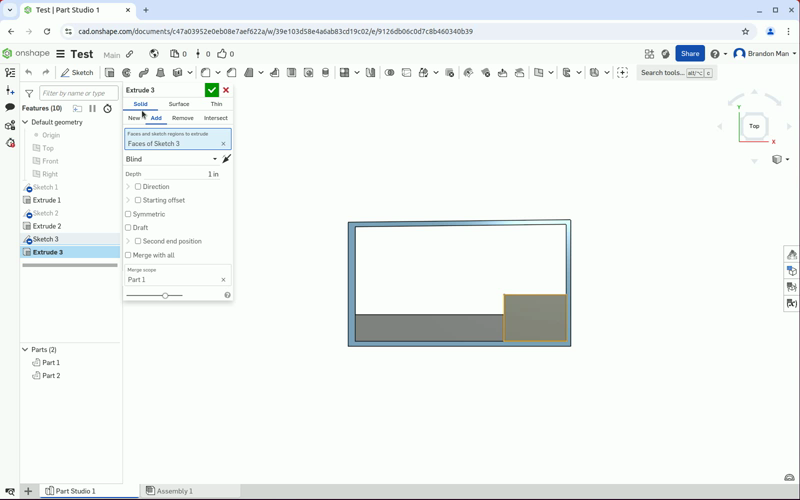
mouse_move(137, 120)
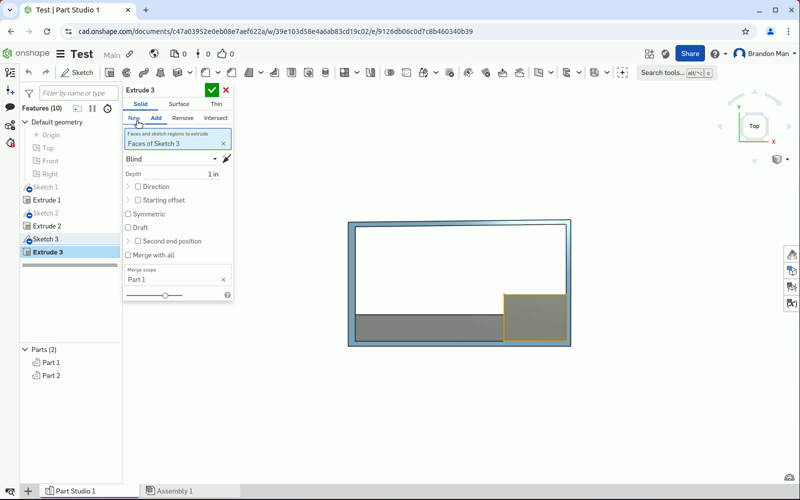
click(137, 120)
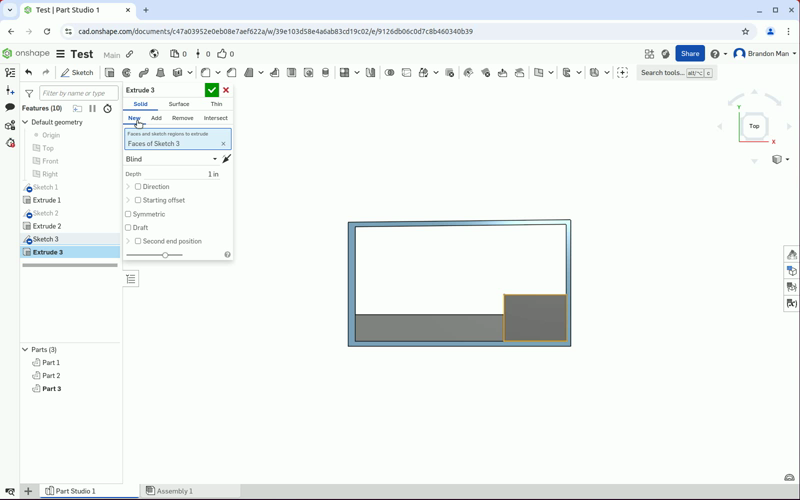
key(tab, 4)
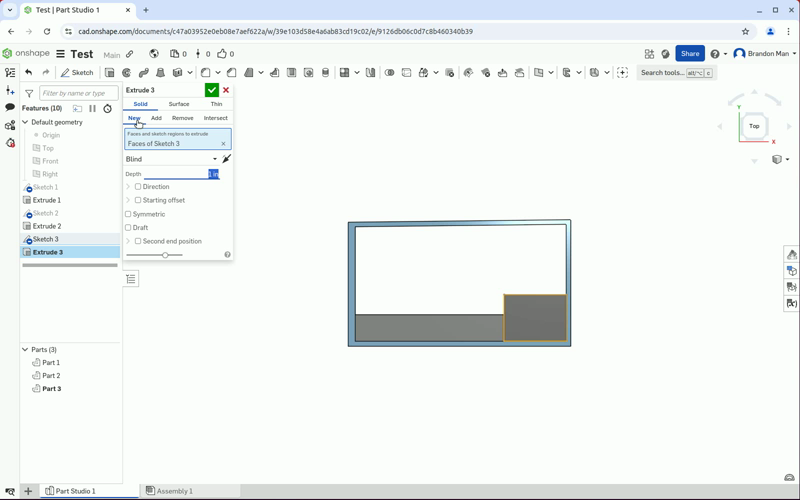
text(12.758)
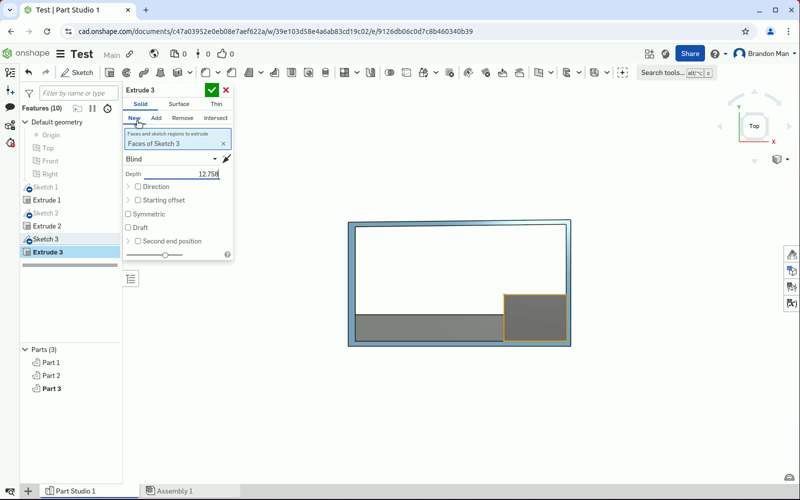
key(enter)
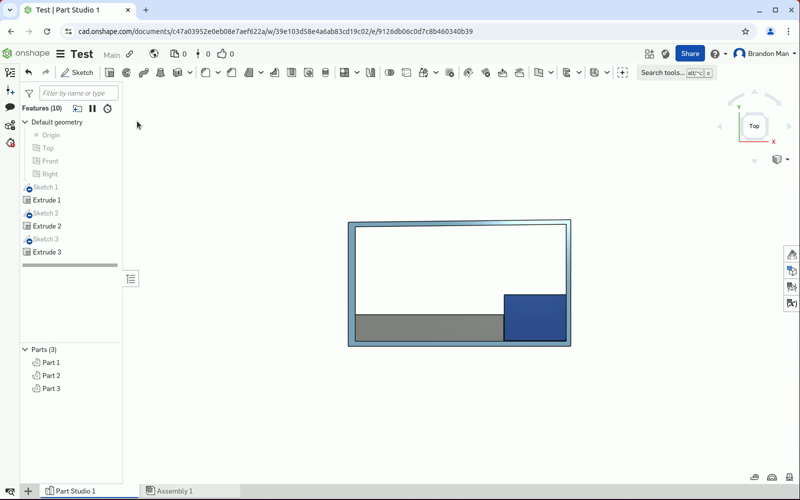
key(shift+h)
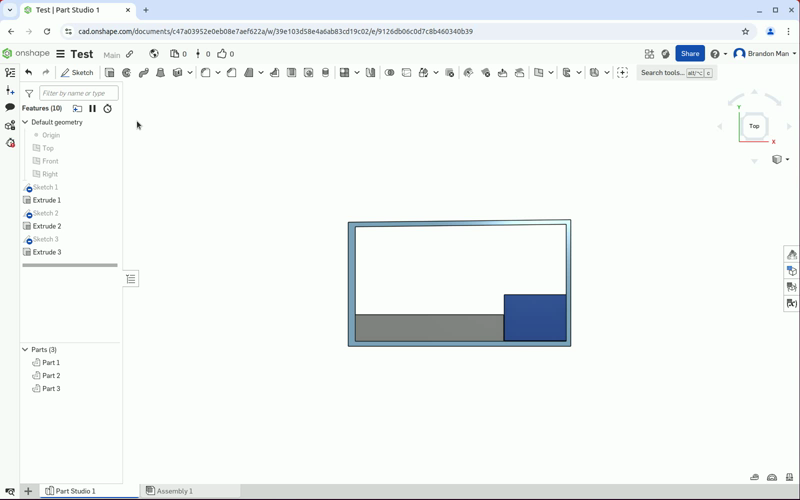
key(shift+h)
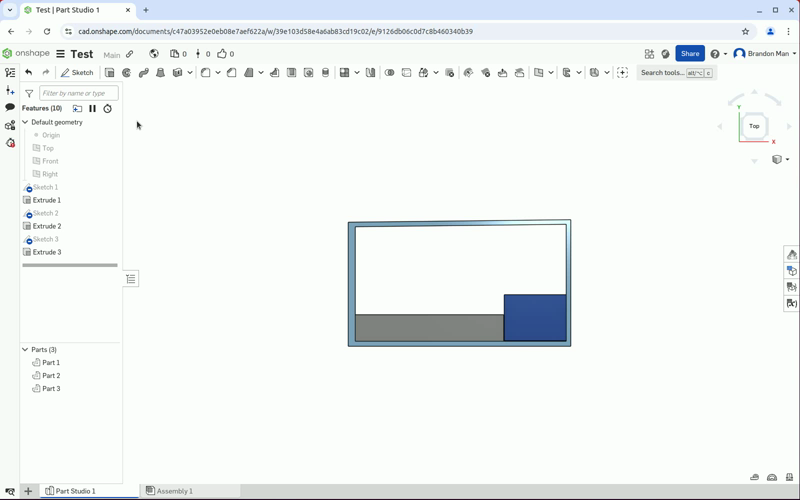
mouse_move(73, 189)
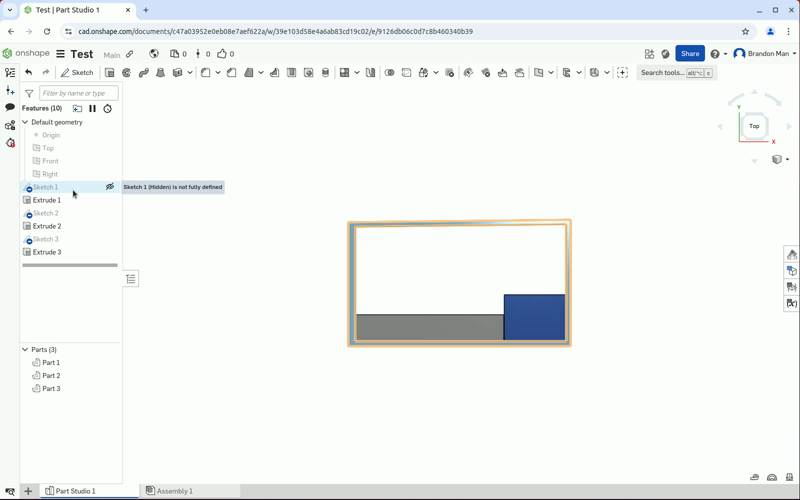
click(73, 189)
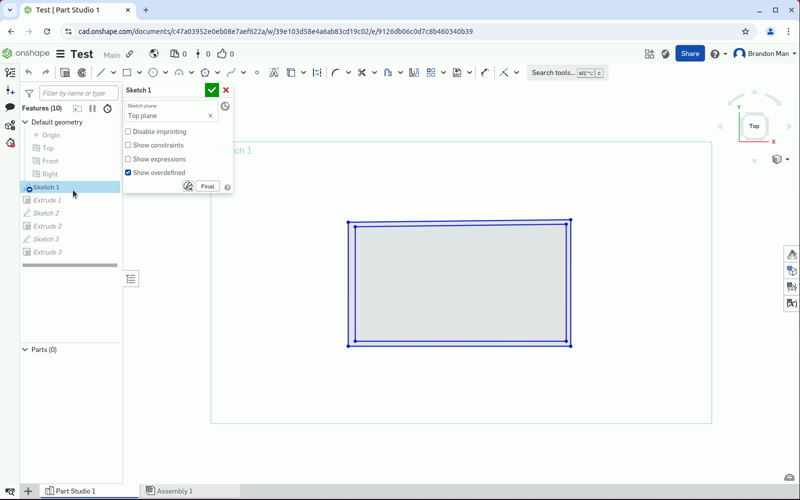
mouse_move(229, 92)
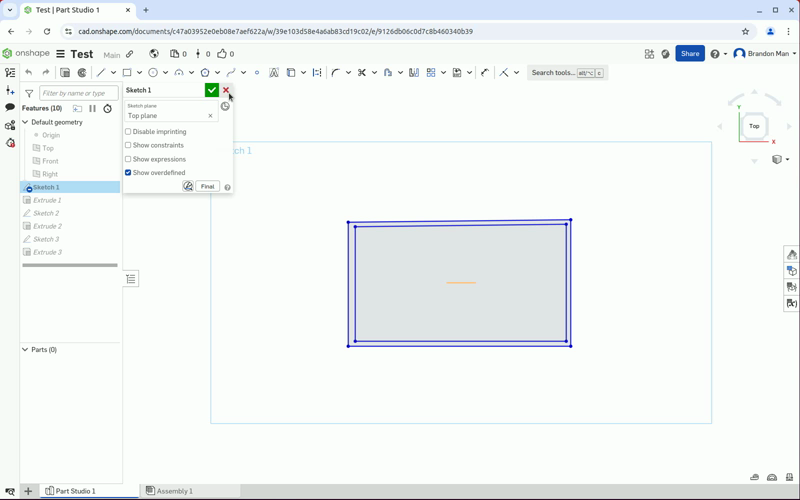
click(229, 92)
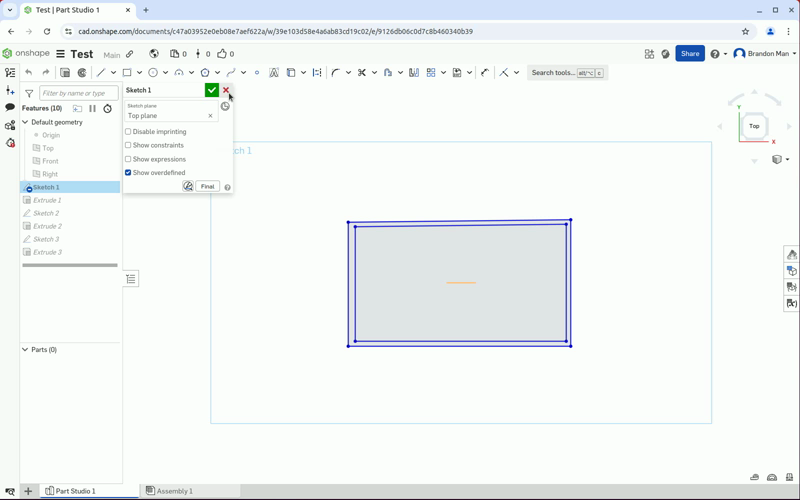
key(shift+s)
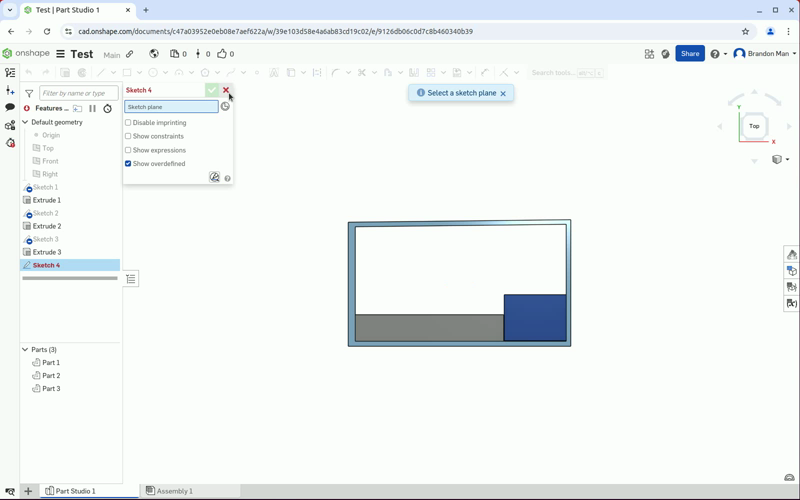
mouse_move(73, 150)
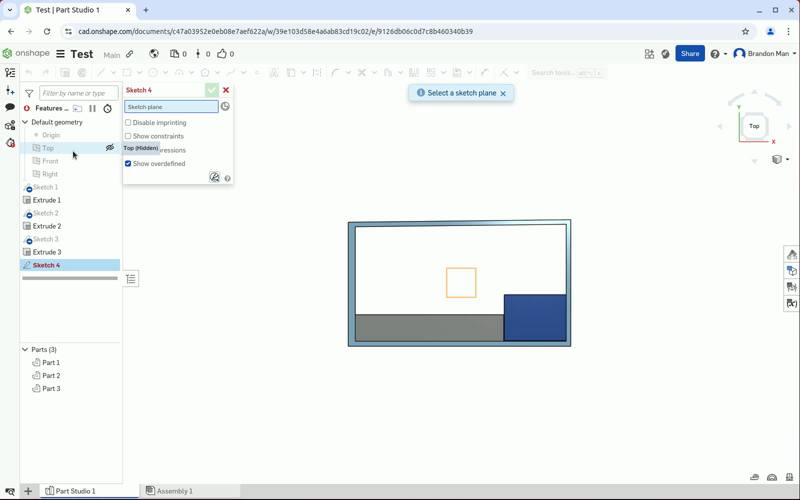
click(73, 150)
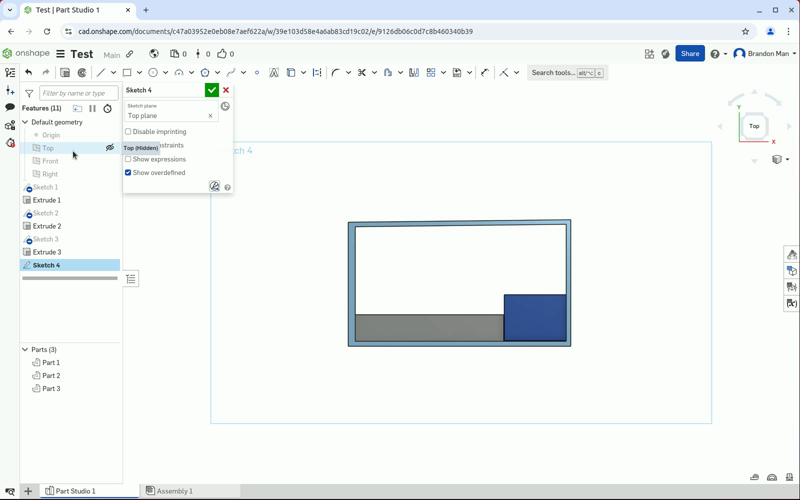
mouse_move(73, 352)
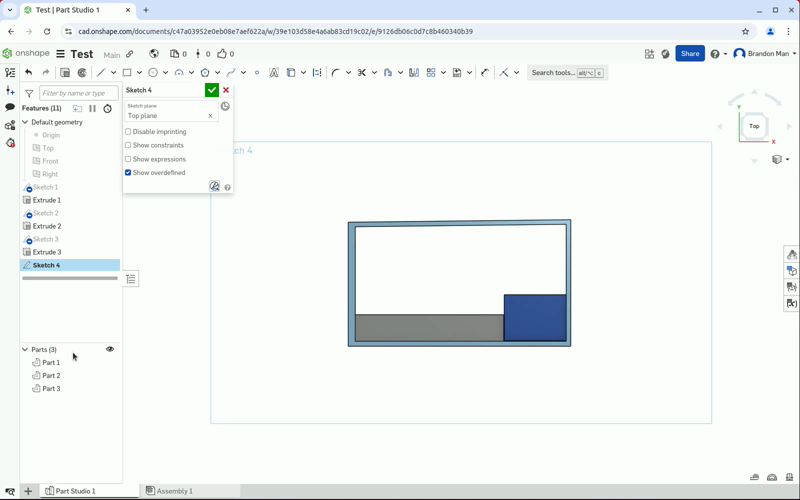
key(y)
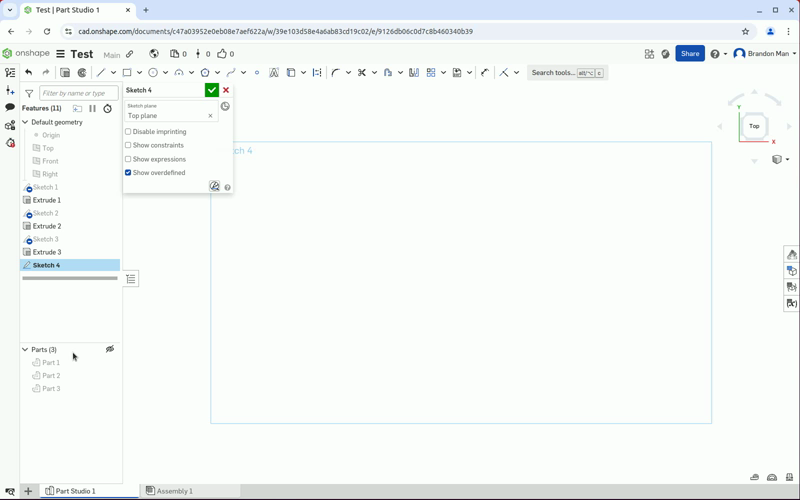
key(l)
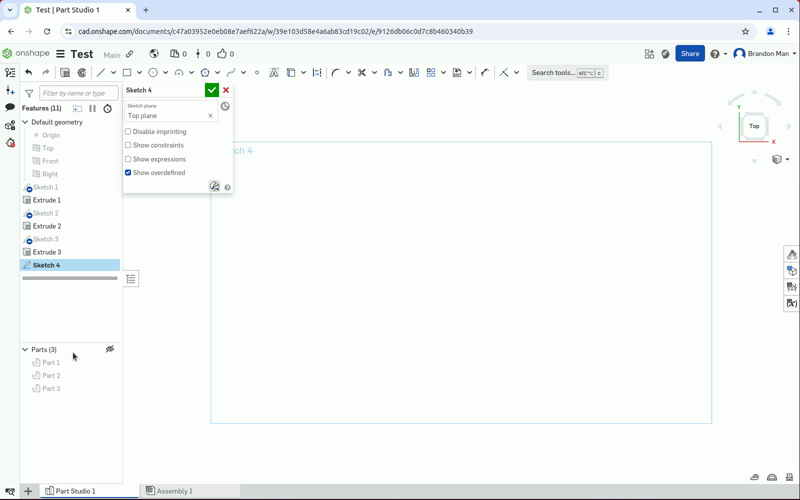
key_down(shift)
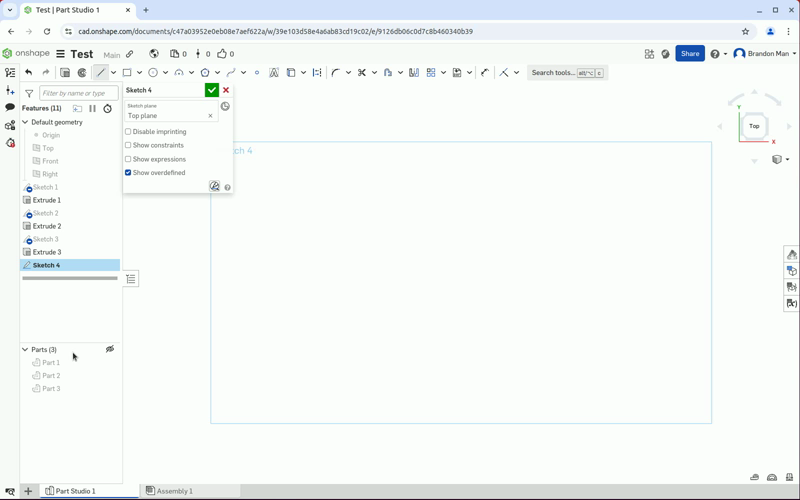
mouse_move(353, 341)
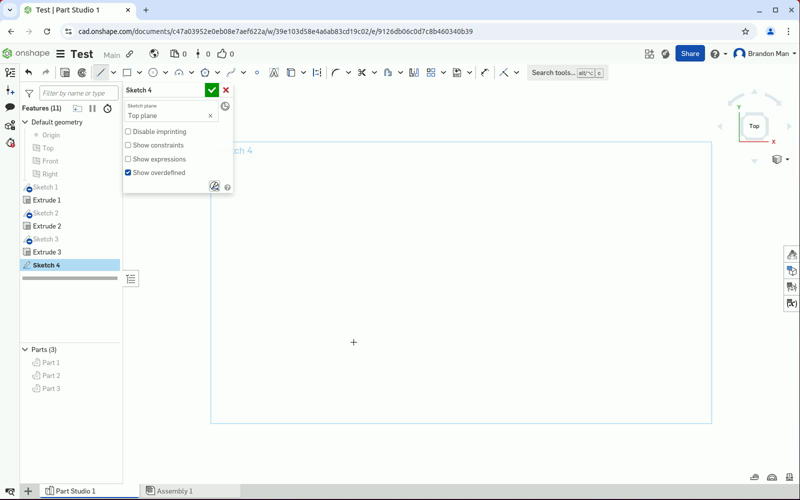
click(353, 341)
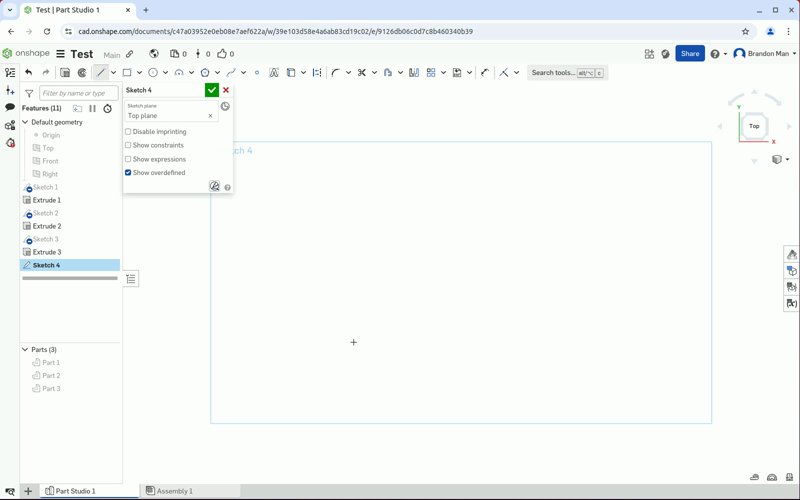
key_up(shift)
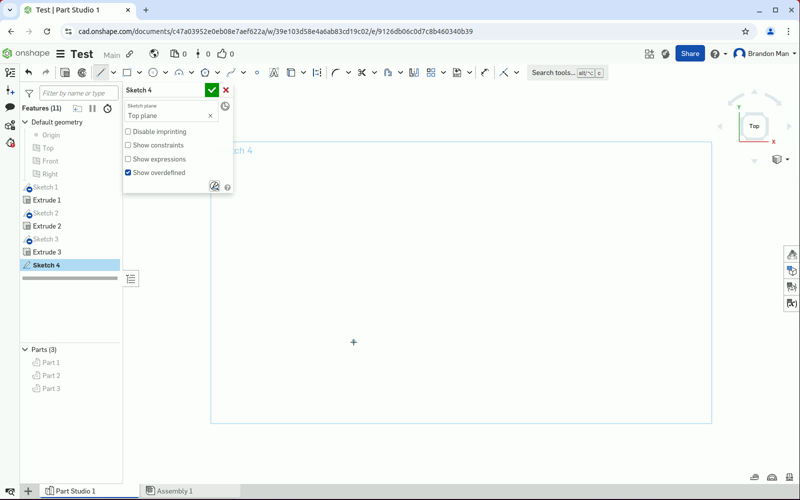
key_down(shift)
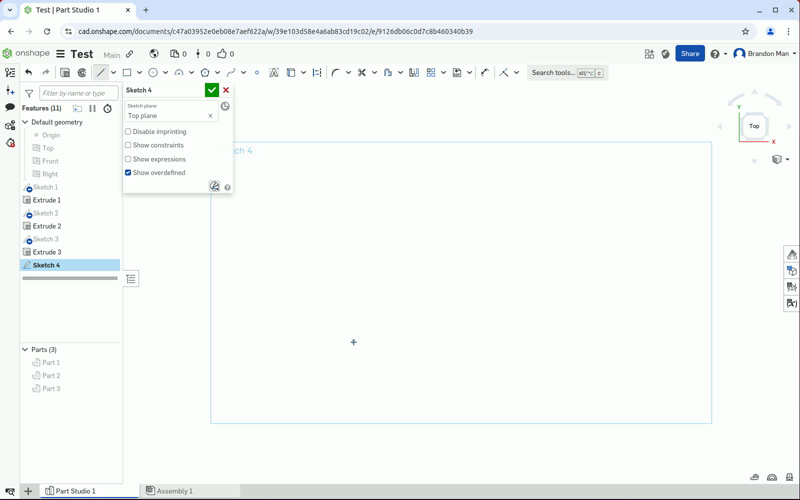
mouse_move(565, 341)
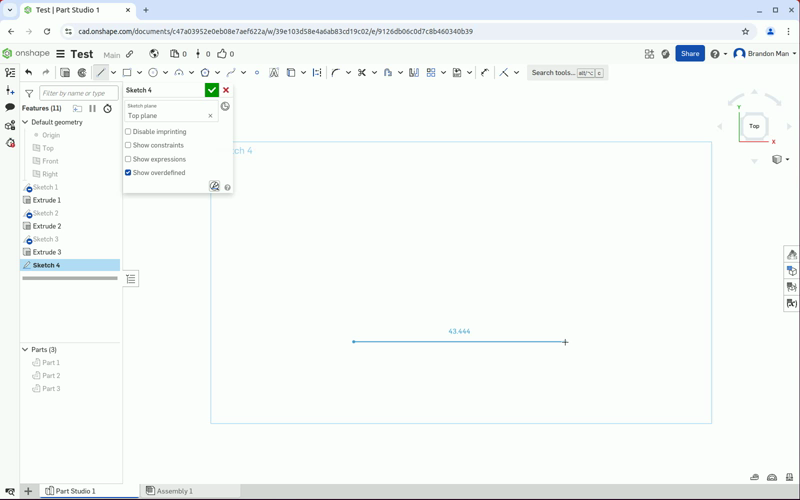
click(565, 341)
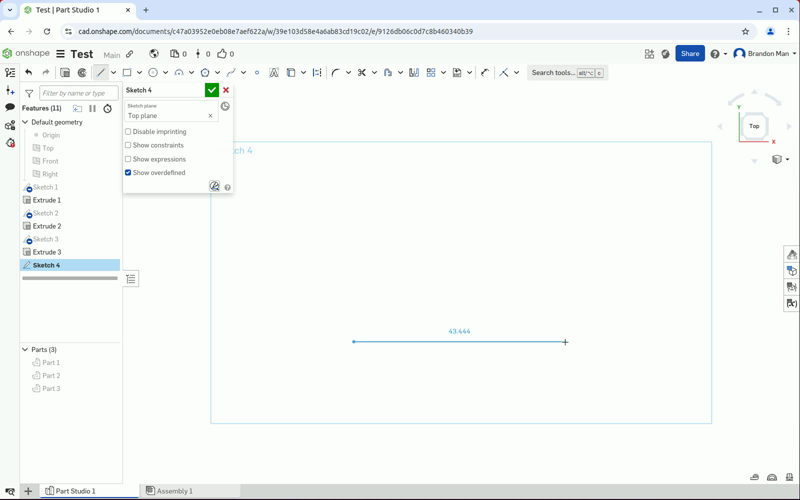
key_up(shift)
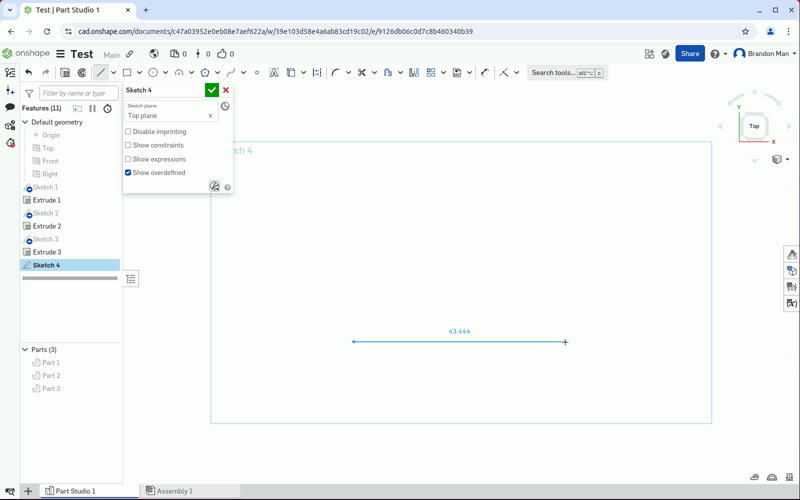
key_down(shift)
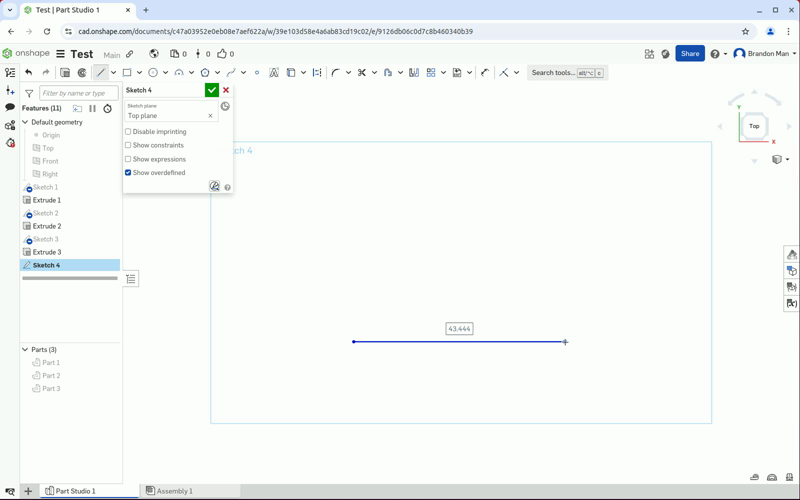
mouse_move(565, 223)
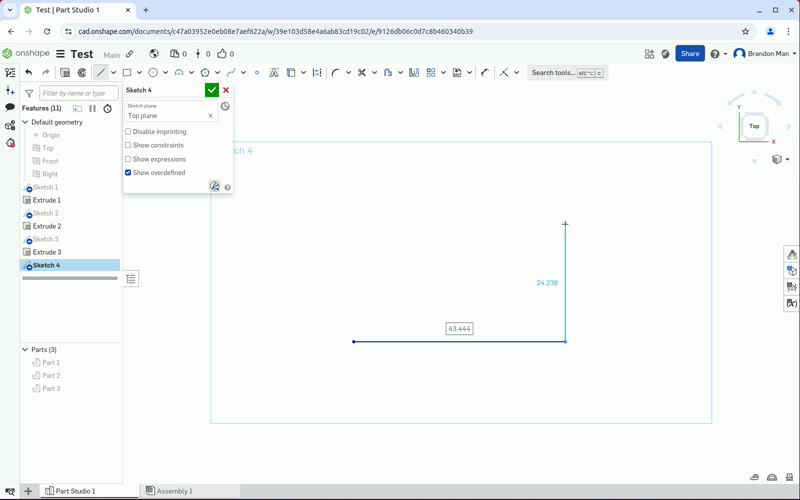
click(565, 223)
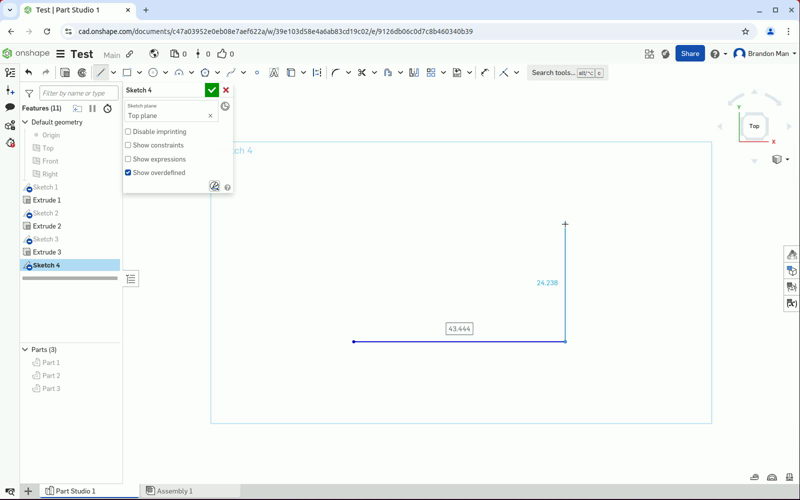
key_up(shift)
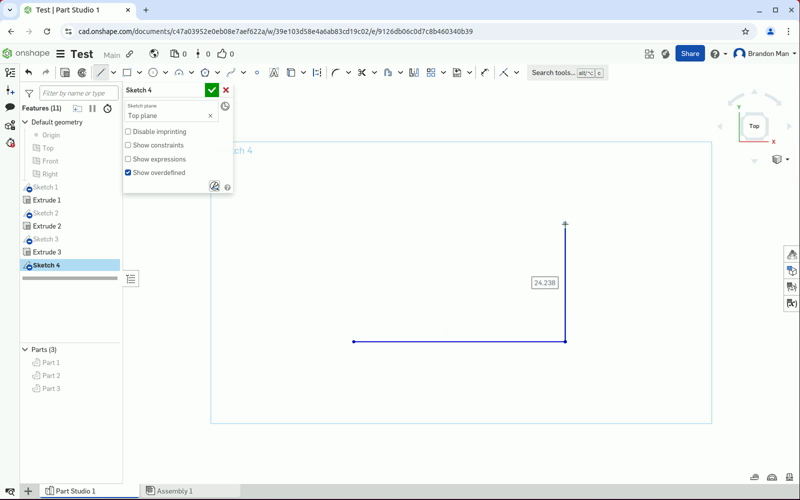
key_down(shift)
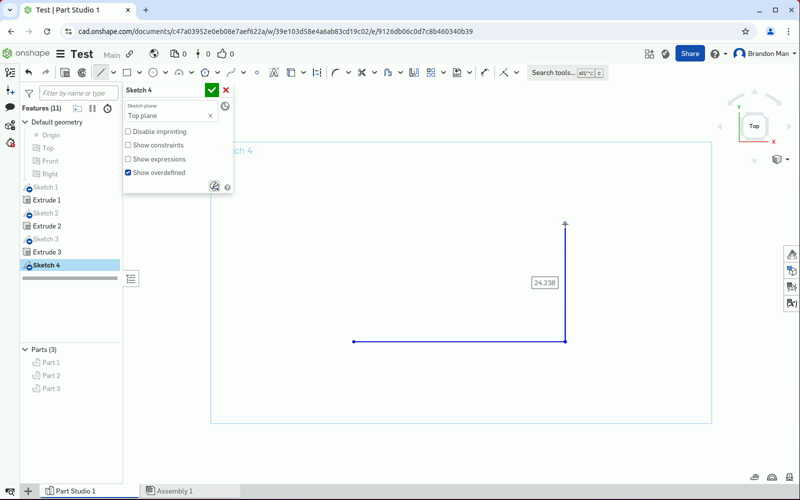
mouse_move(353, 223)
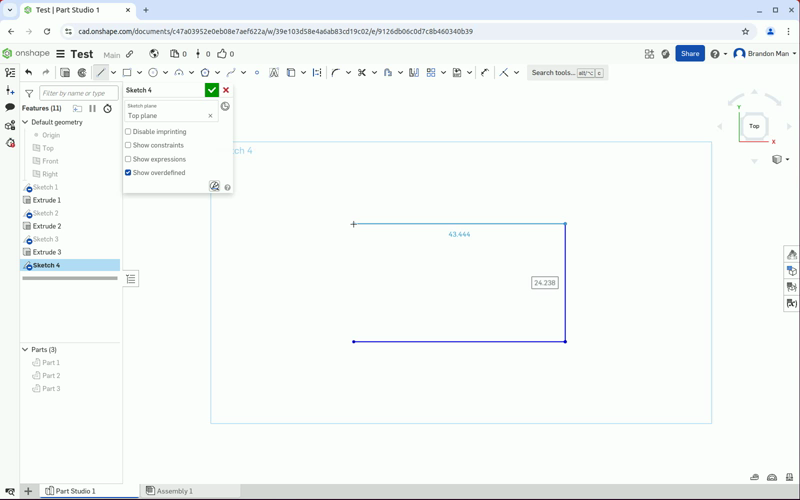
click(353, 223)
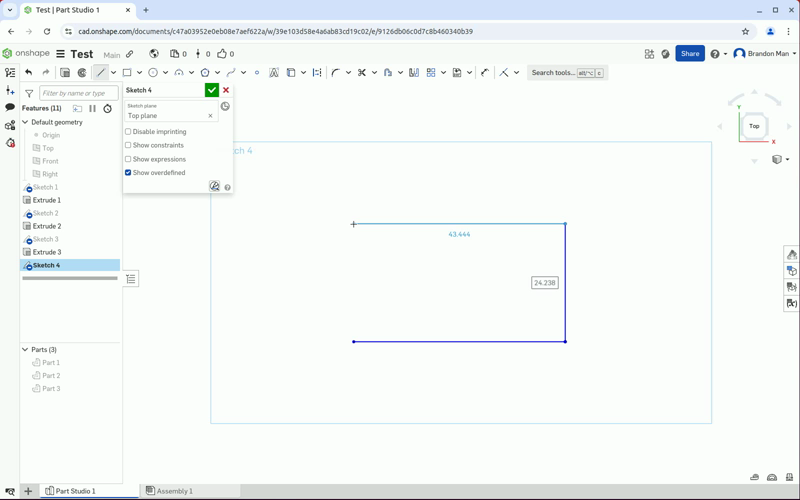
key_up(shift)
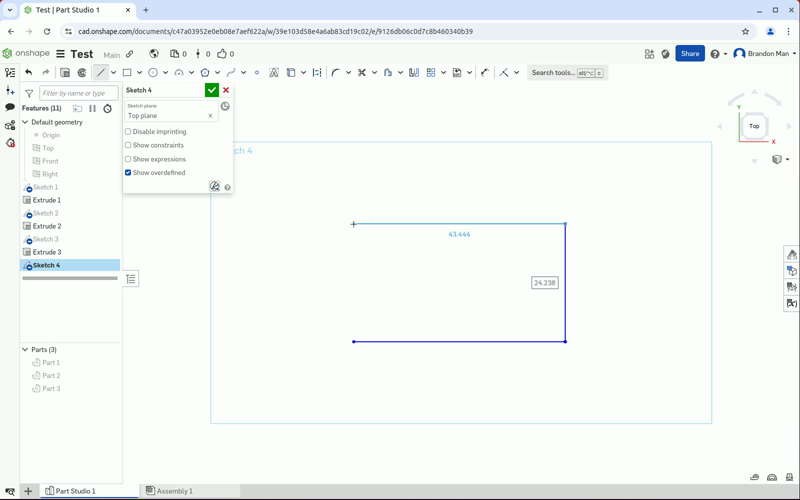
key_down(shift)
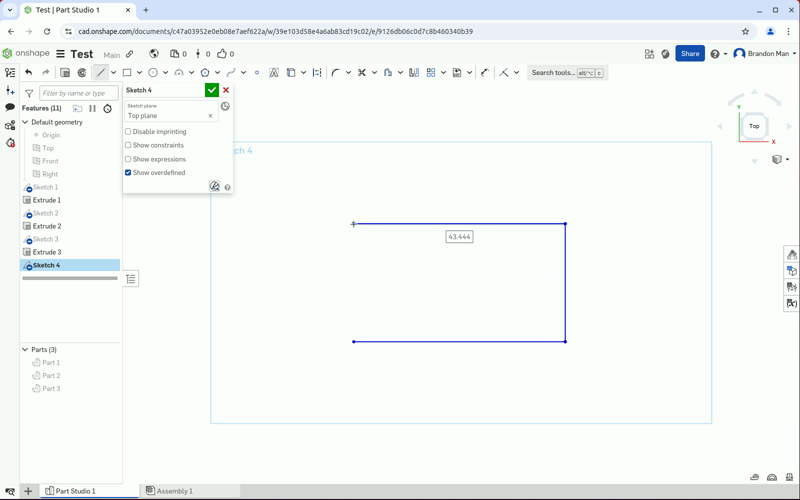
mouse_move(353, 341)
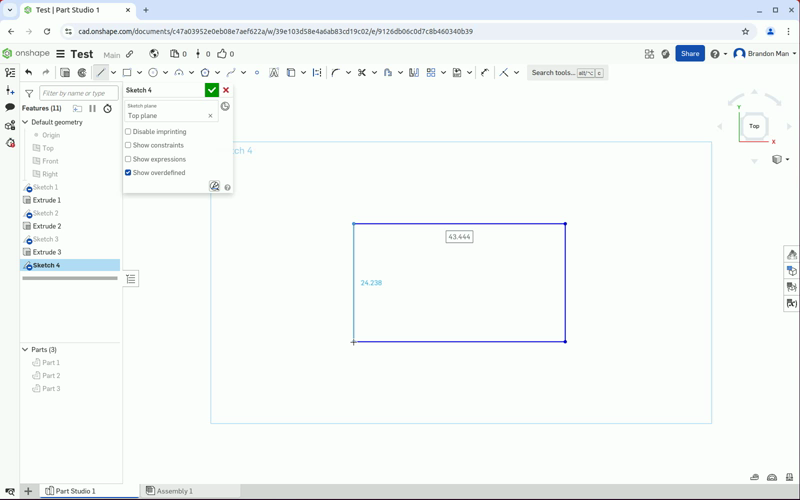
key_up(shift)
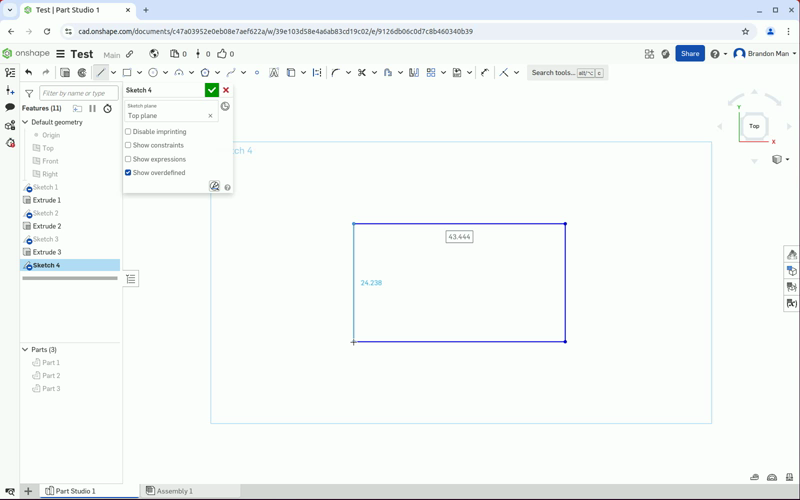
click(353, 341)
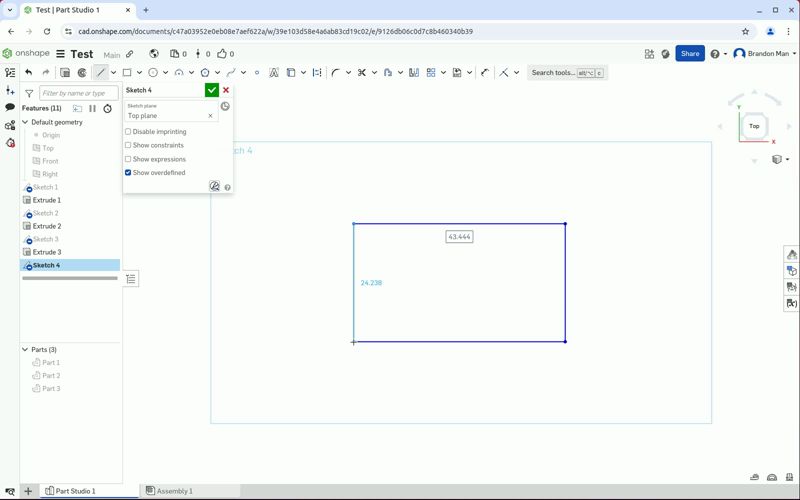
key(esc)
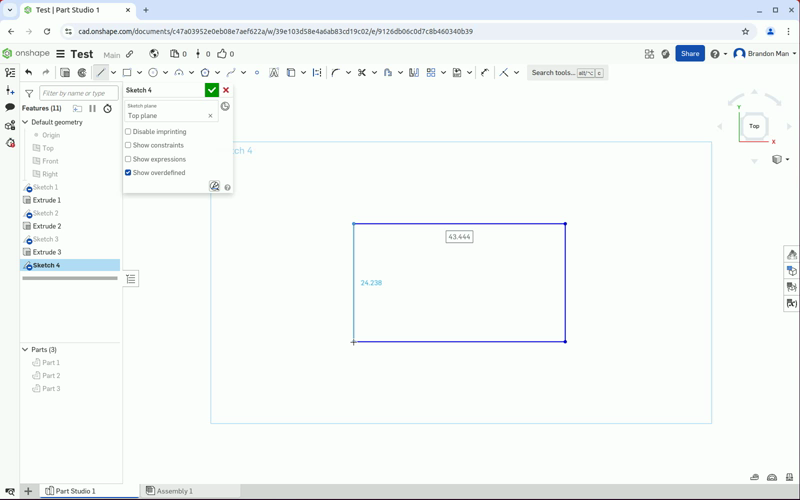
mouse_move(454, 323)
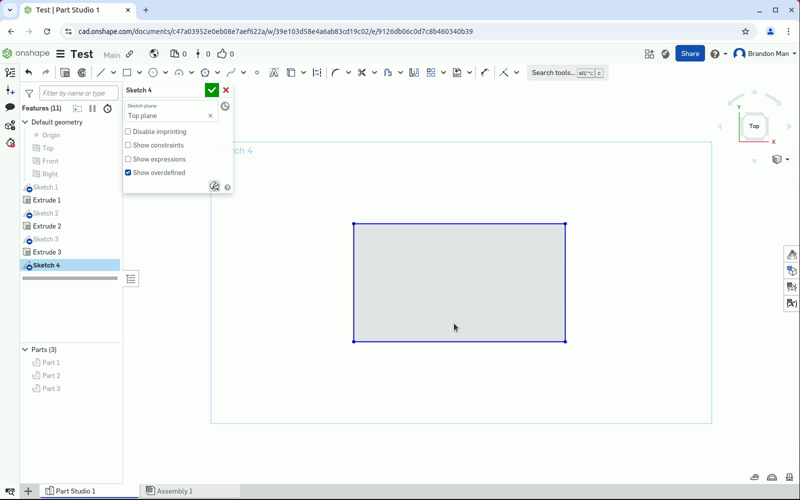
click(454, 323)
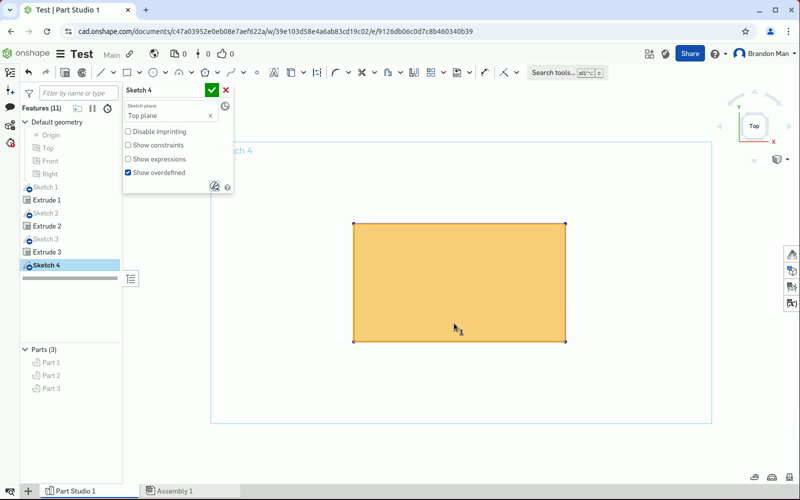
mouse_move(73, 352)
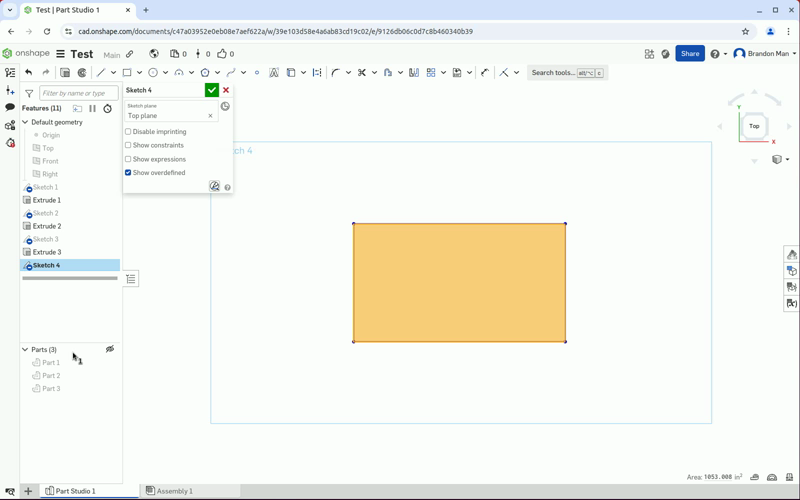
key(shift+y)
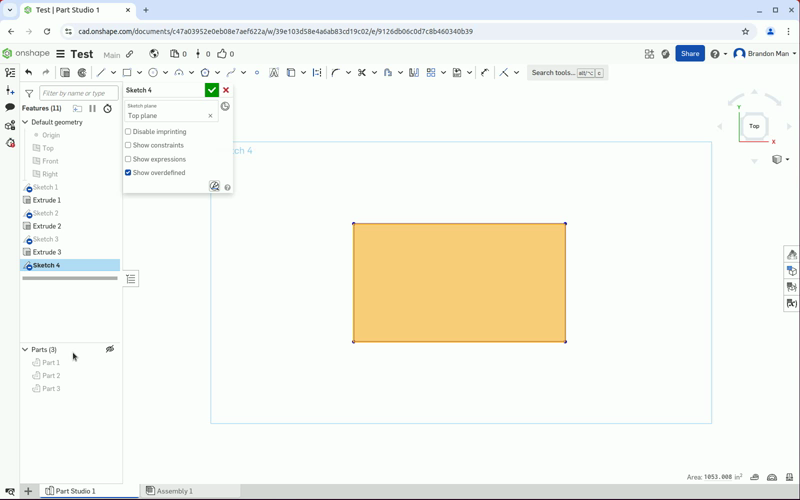
key(shift+e)
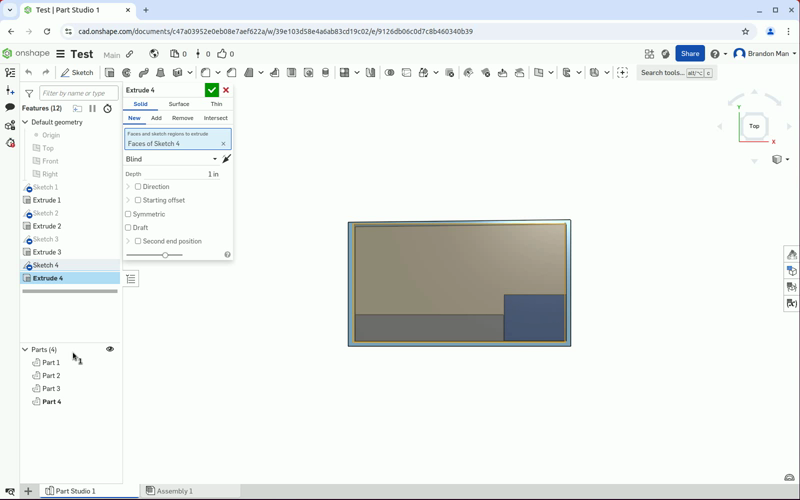
mouse_move(143, 106)
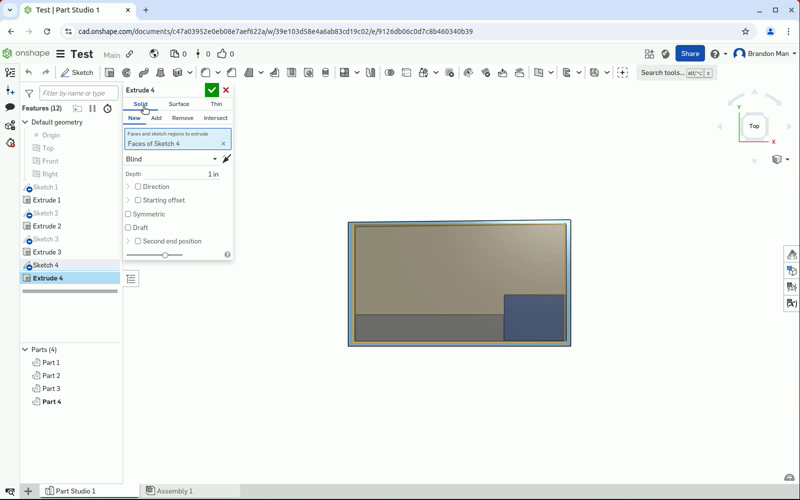
click(143, 106)
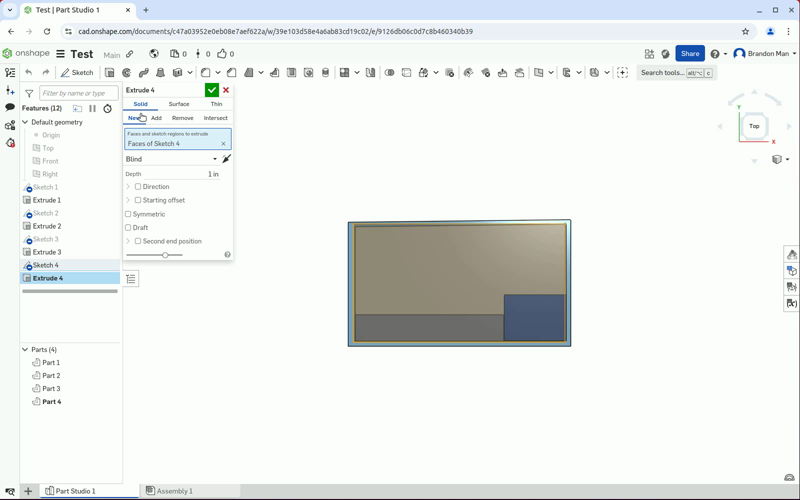
mouse_move(137, 120)
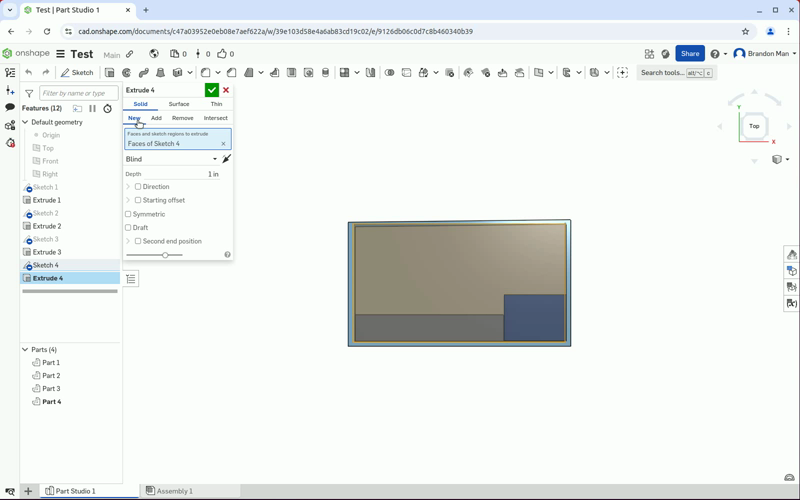
click(137, 120)
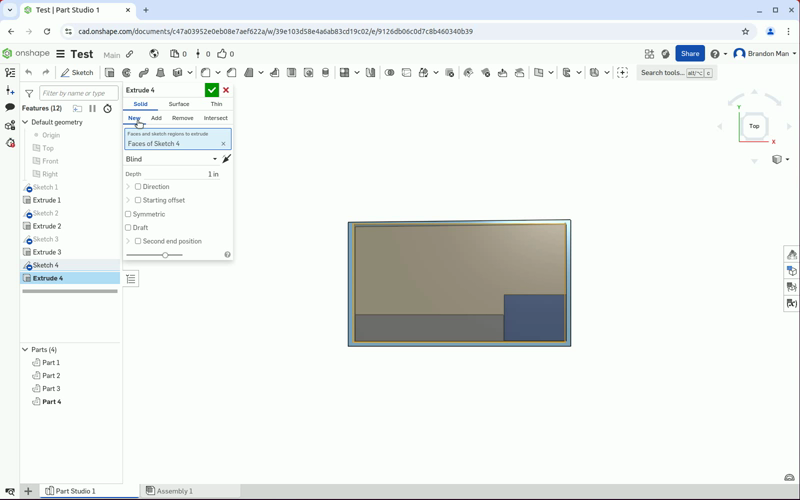
key(tab, 4)
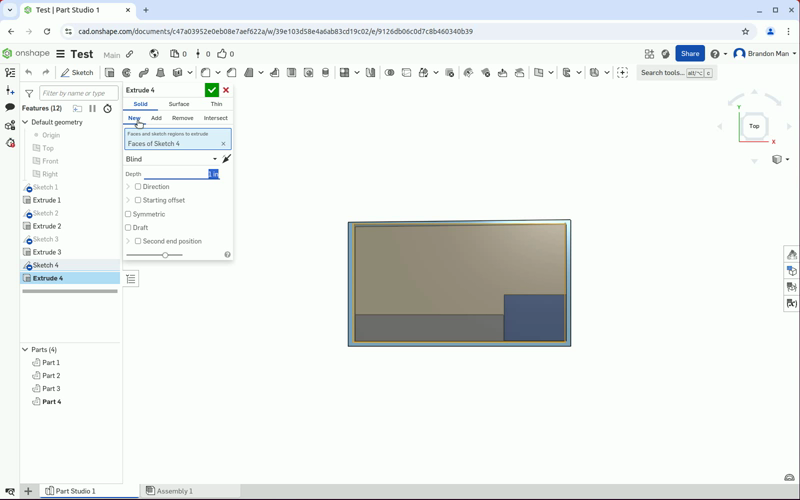
text(0.963)
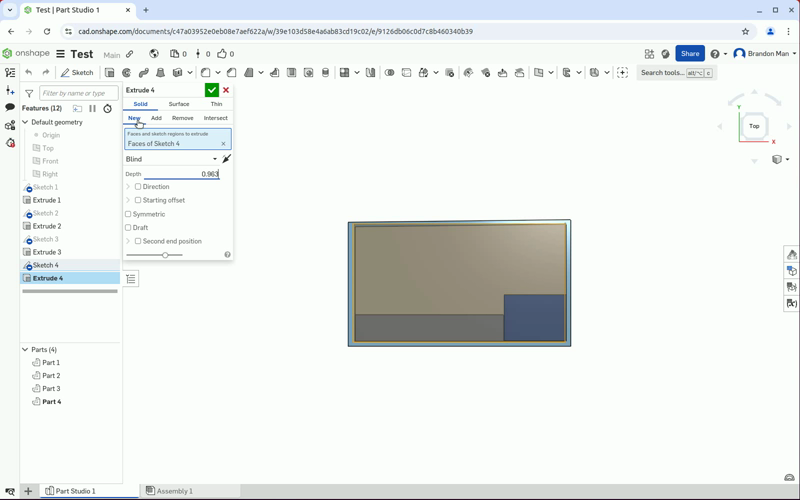
key(enter)
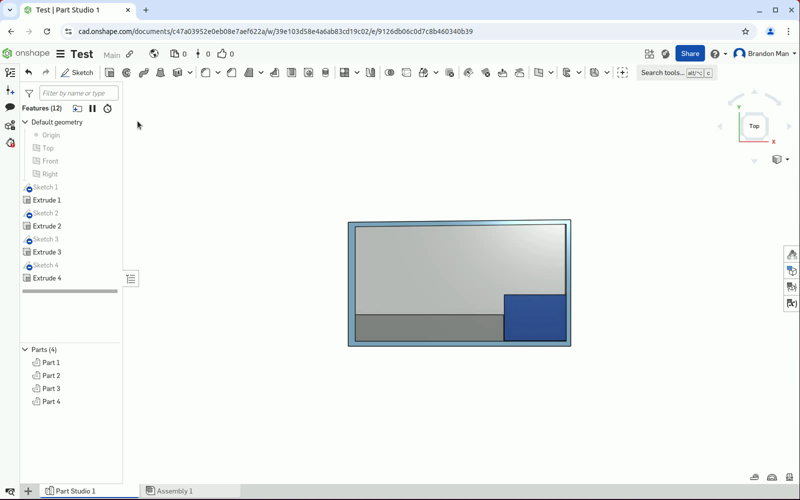
key(shift+h)
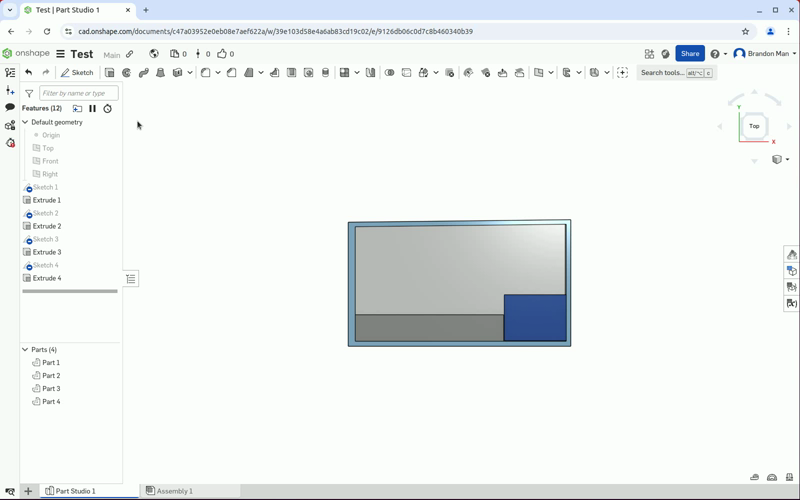
key(shift+h)
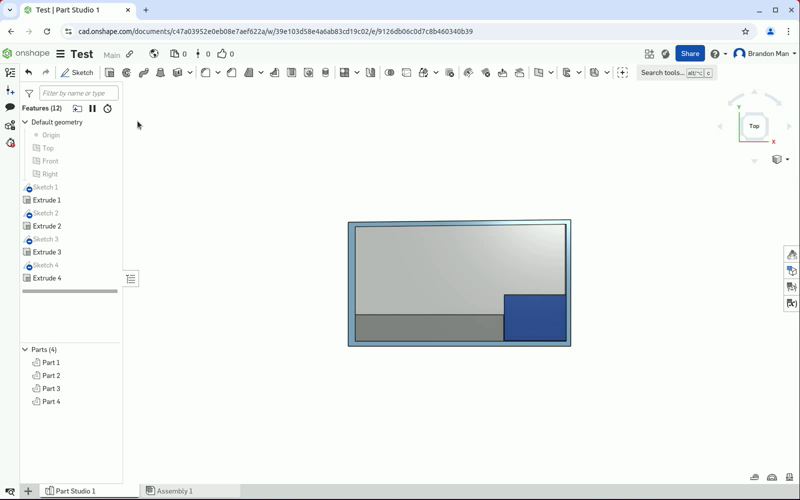
mouse_move(73, 189)
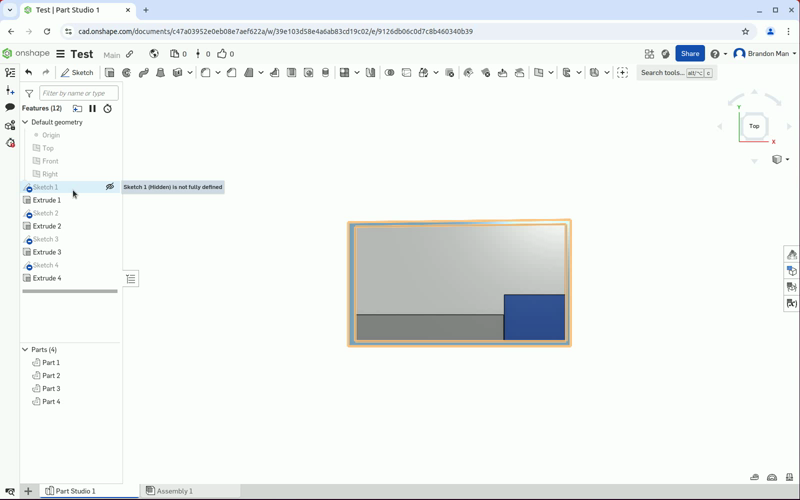
click(73, 189)
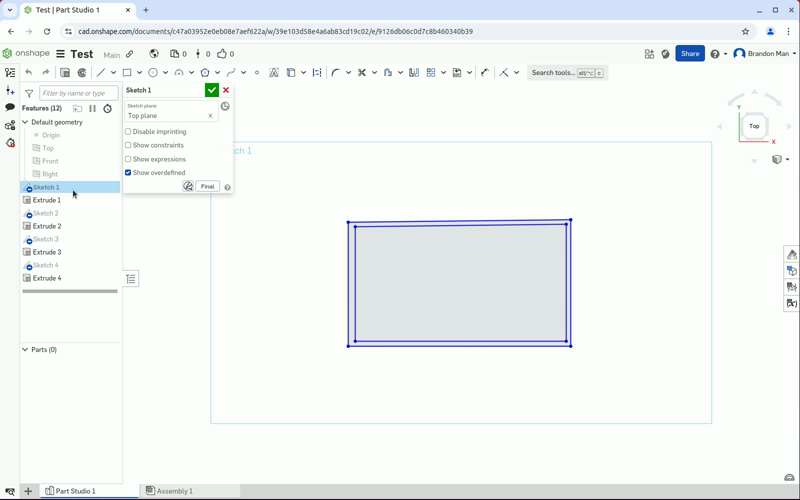
mouse_move(229, 92)
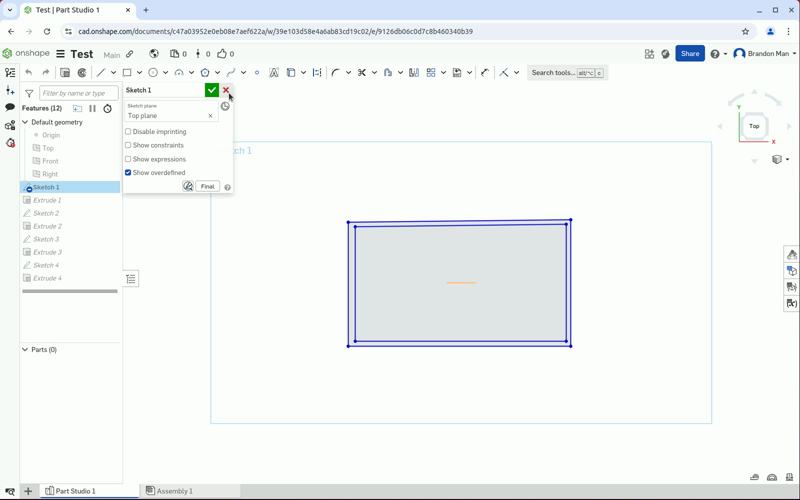
click(229, 92)
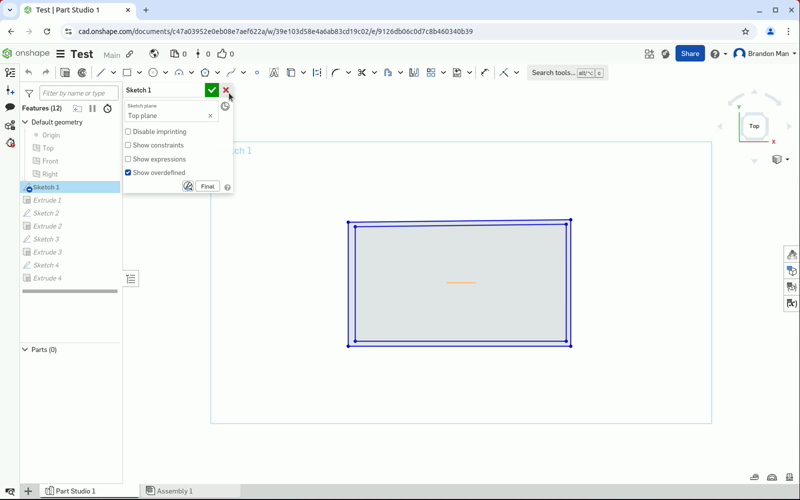
key(shift+s)
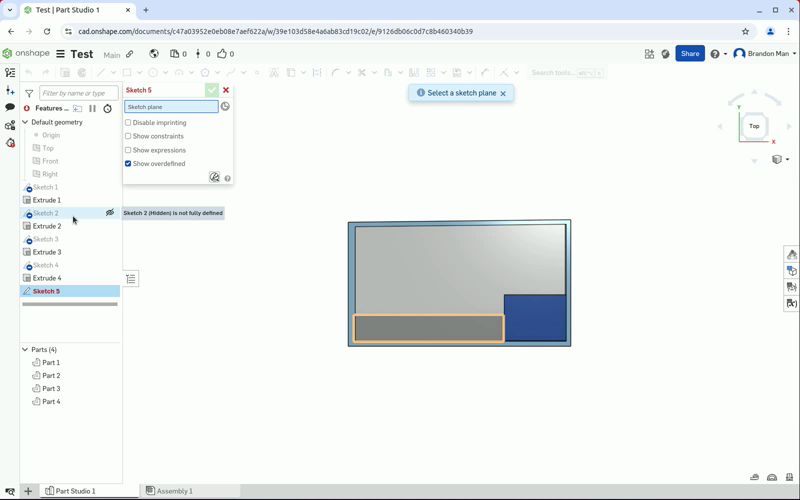
scroll(3)
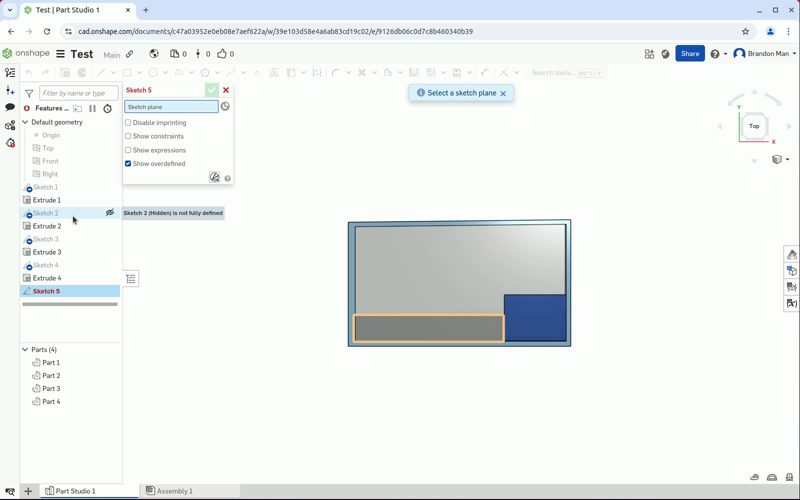
mouse_move(73, 150)
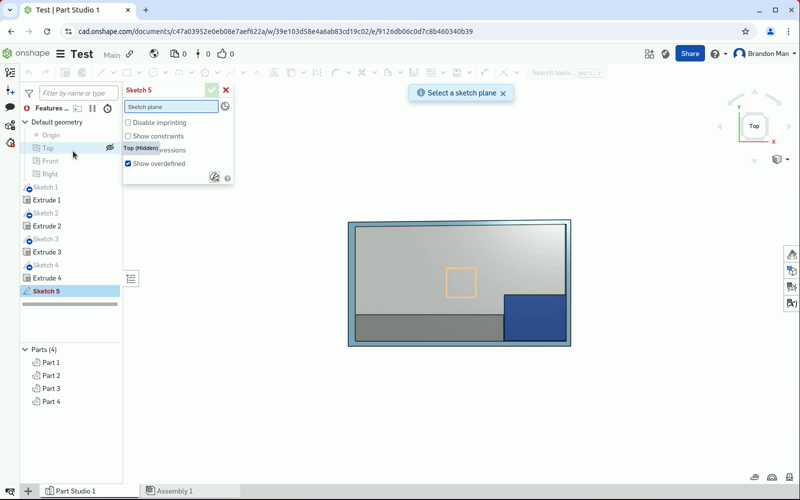
click(73, 150)
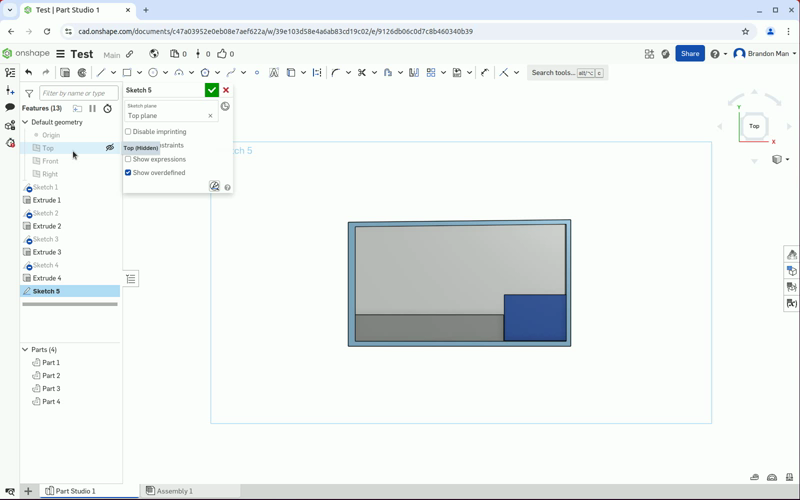
mouse_move(73, 352)
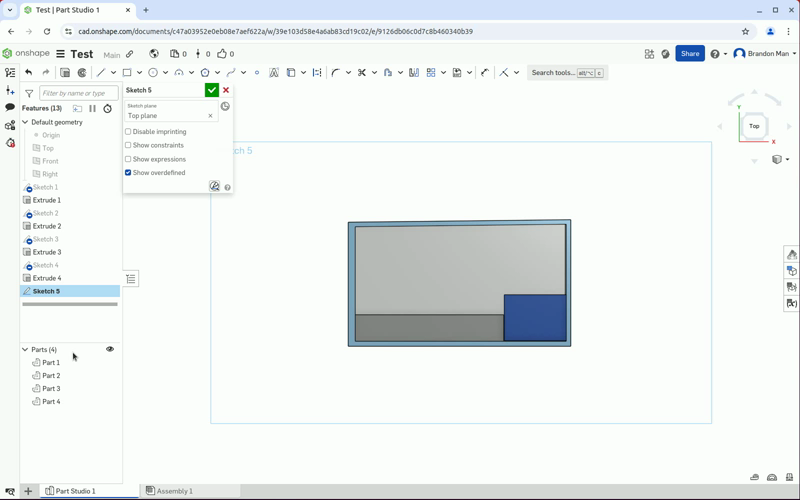
key(y)
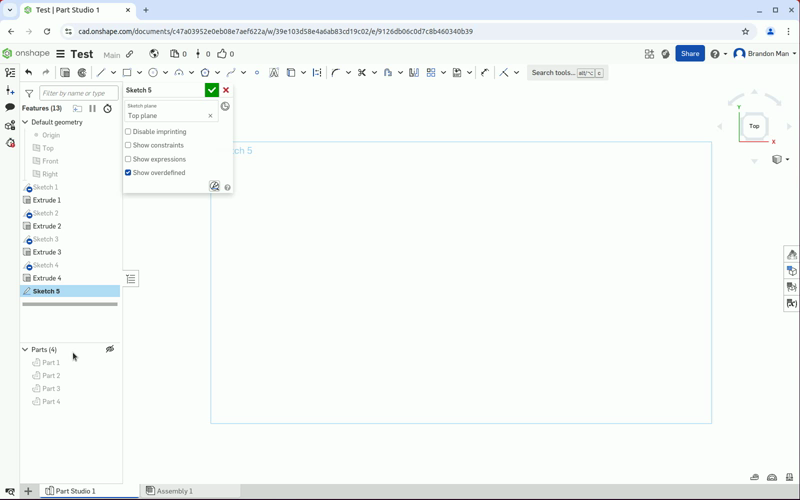
key(l)
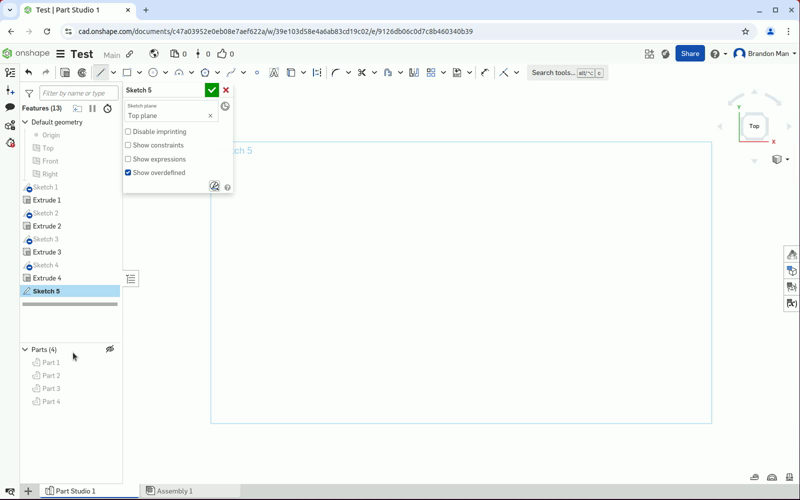
key_down(shift)
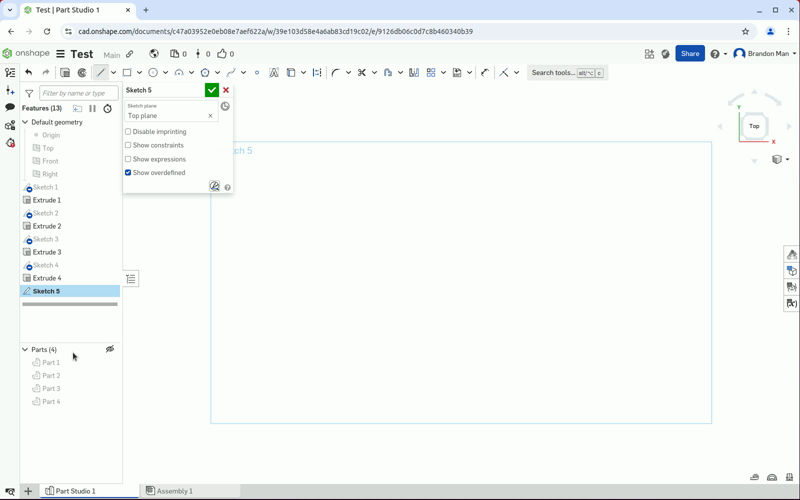
mouse_move(355, 249)
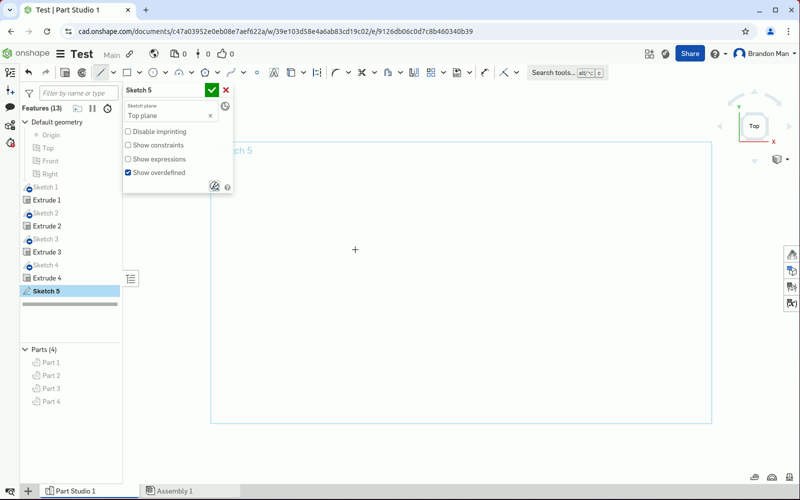
click(355, 249)
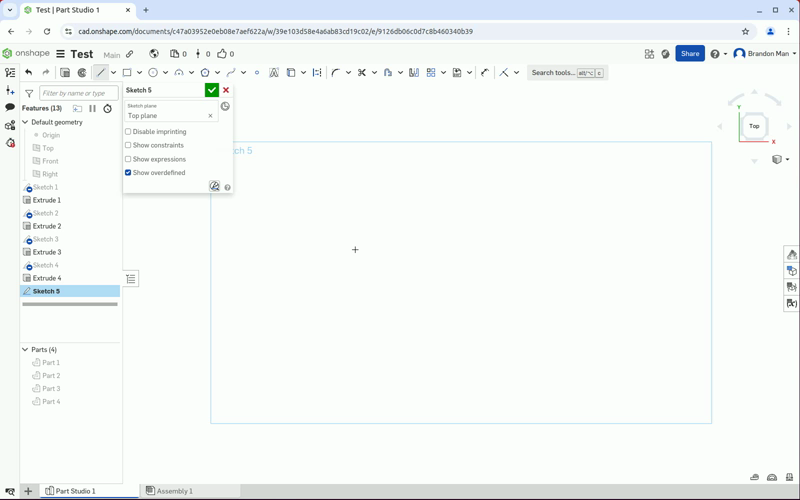
key_up(shift)
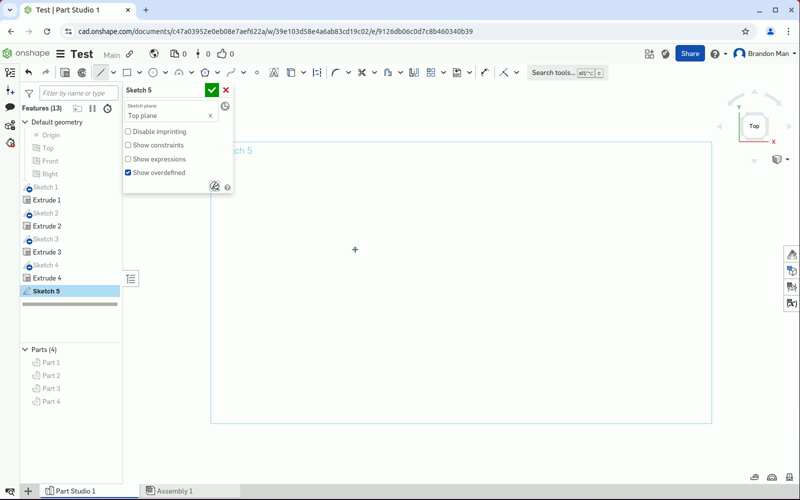
key_down(shift)
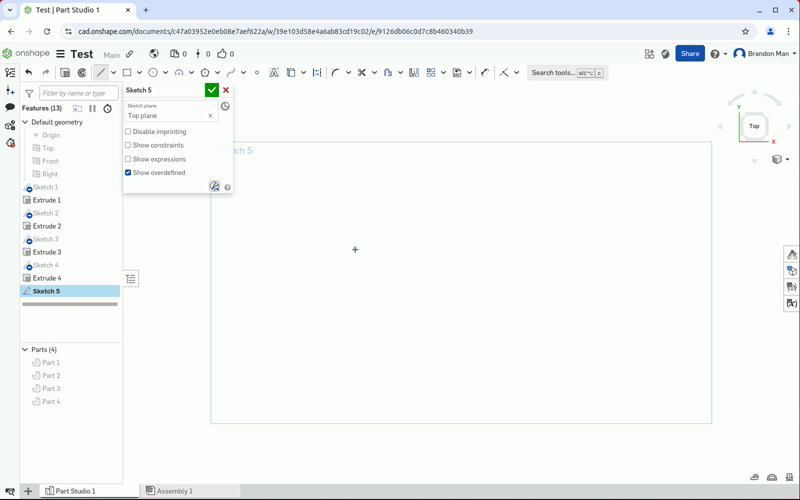
mouse_move(565, 249)
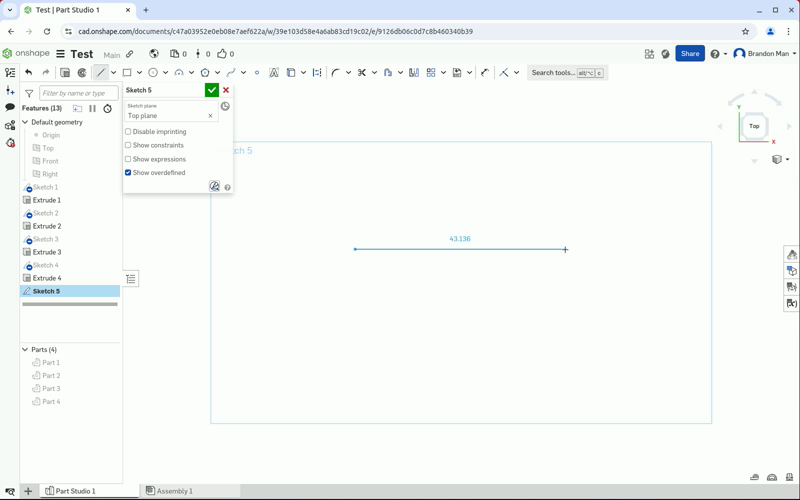
click(565, 249)
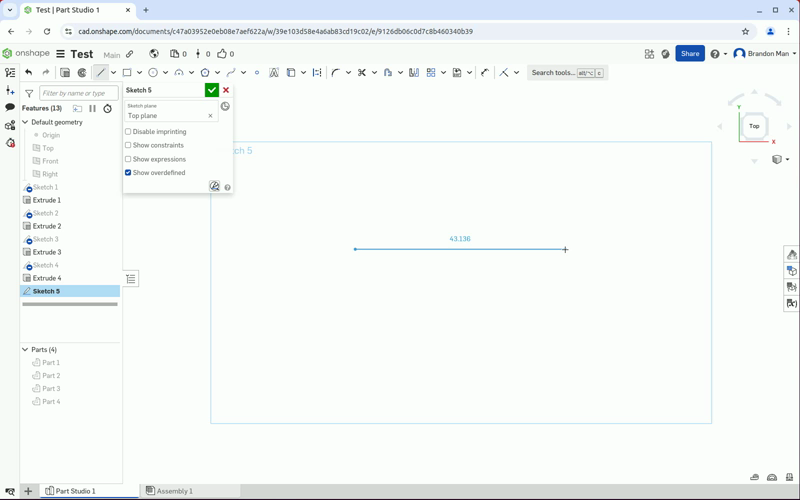
key_up(shift)
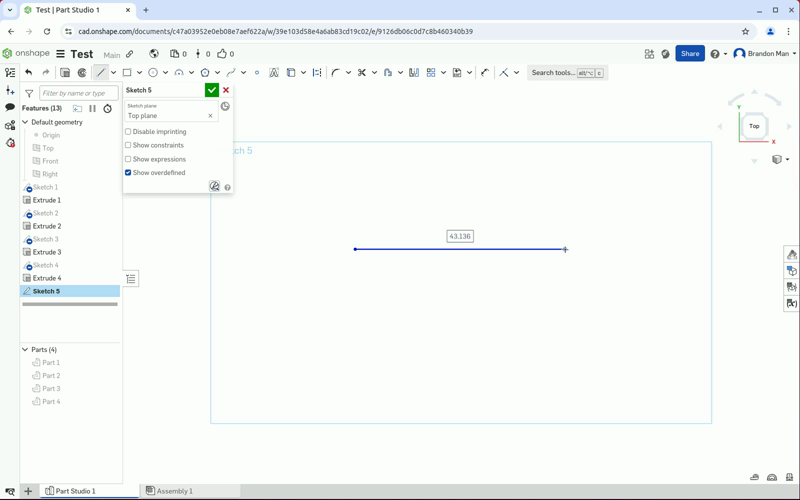
key_down(shift)
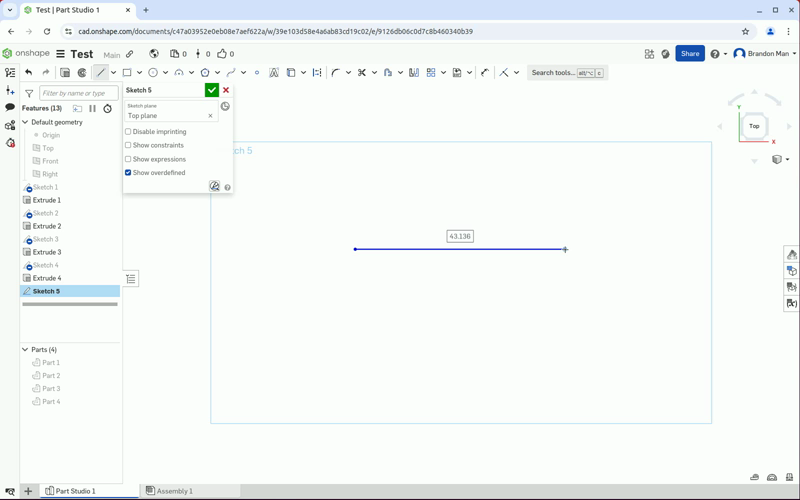
mouse_move(589, 249)
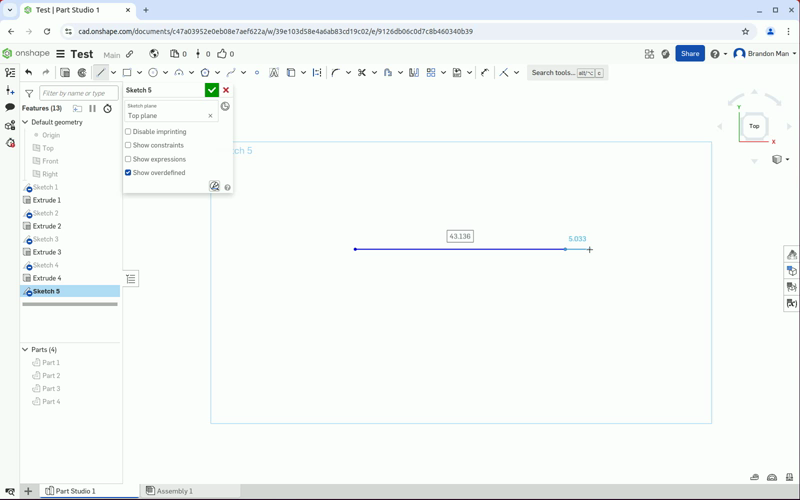
mouse_move(565, 226)
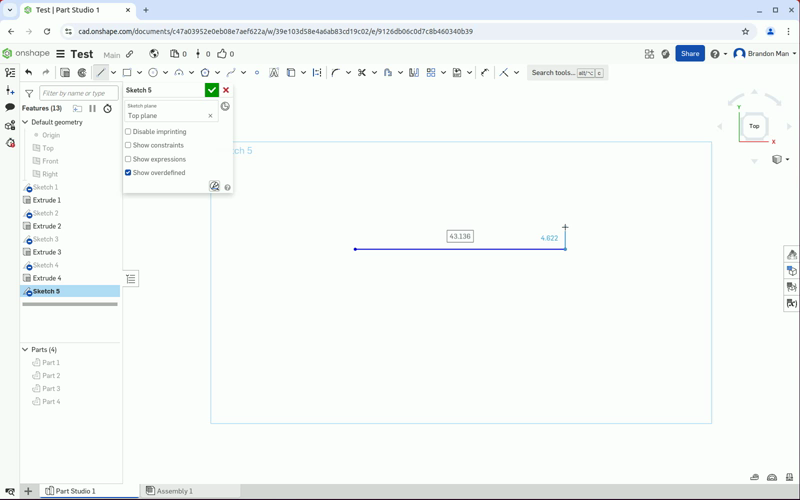
click(565, 226)
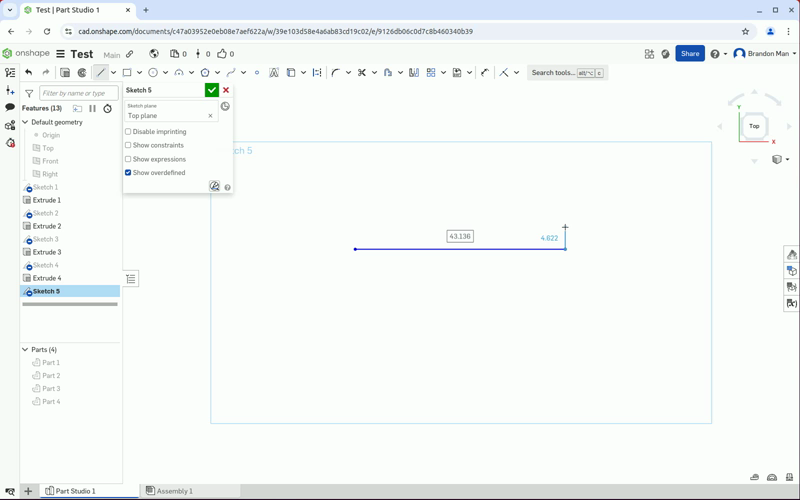
key_up(shift)
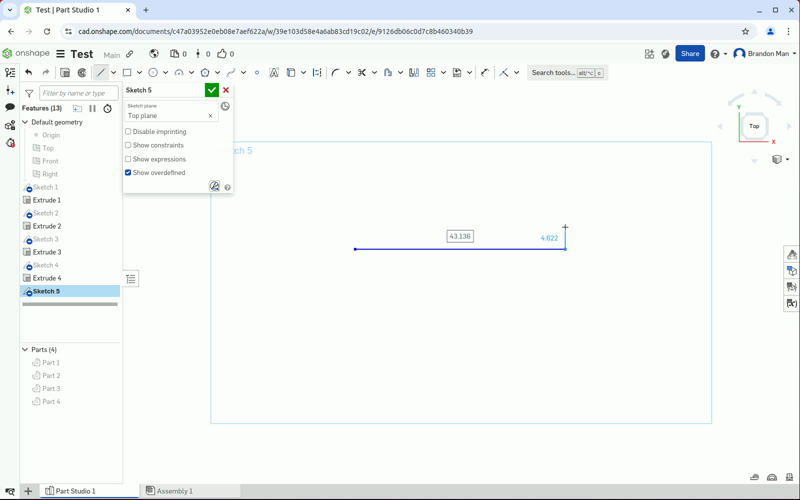
key_down(shift)
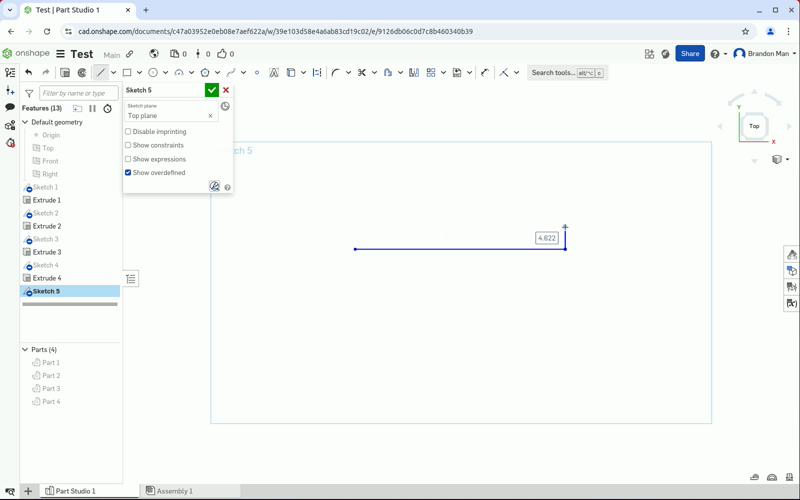
mouse_move(355, 226)
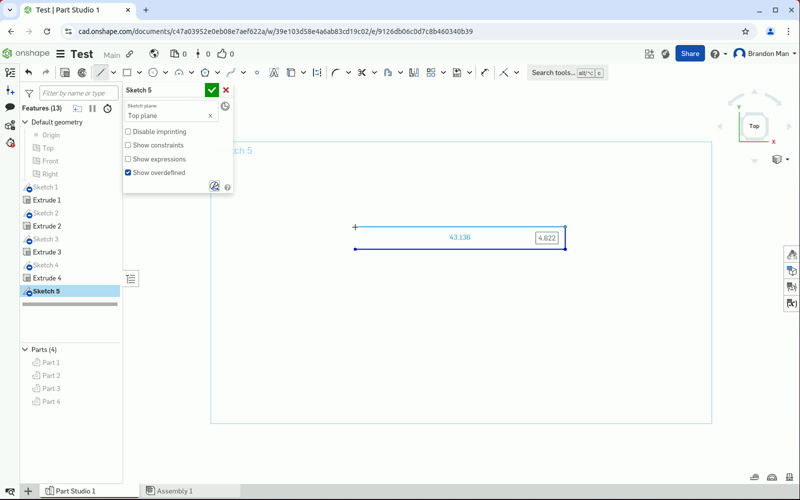
click(355, 226)
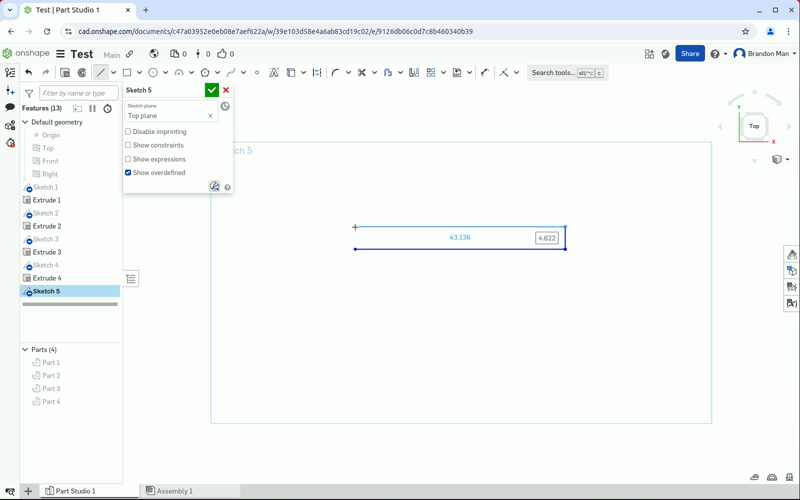
key_up(shift)
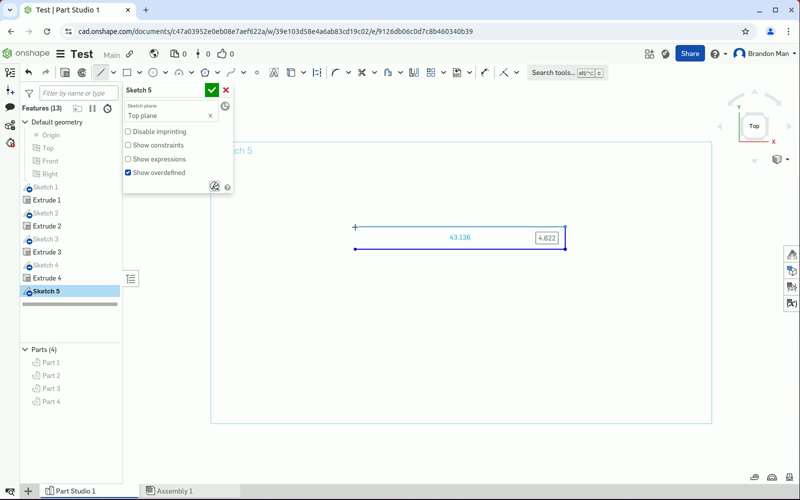
mouse_move(385, 226)
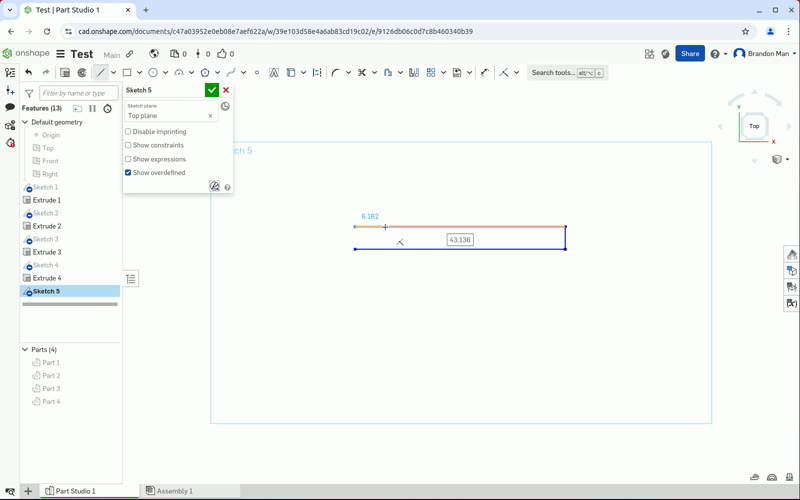
key_down(shift)
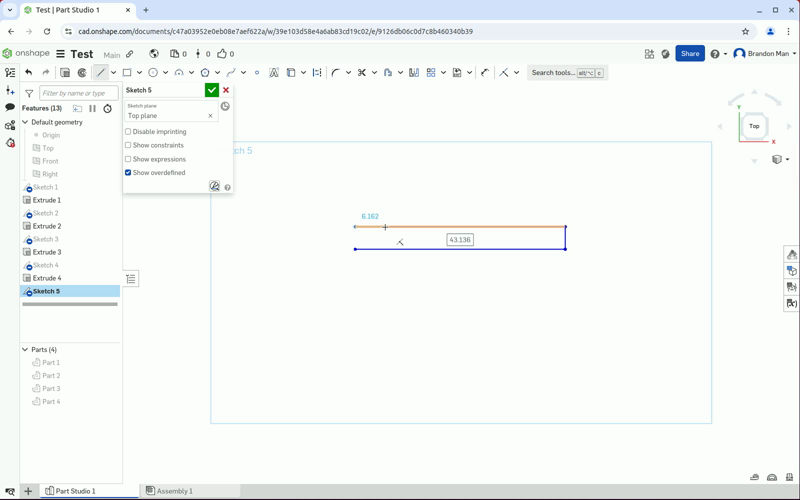
mouse_move(355, 249)
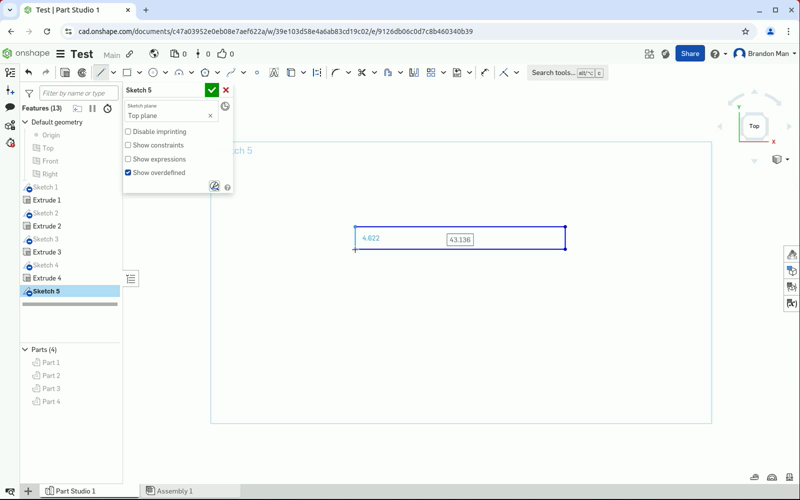
key_up(shift)
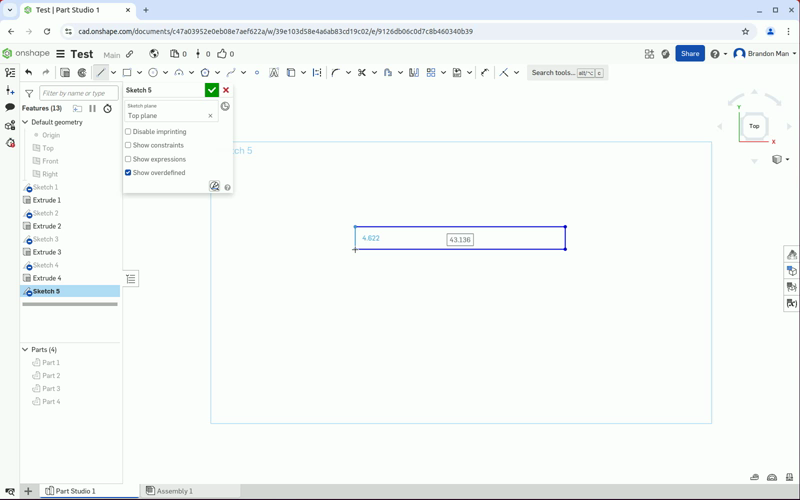
click(355, 249)
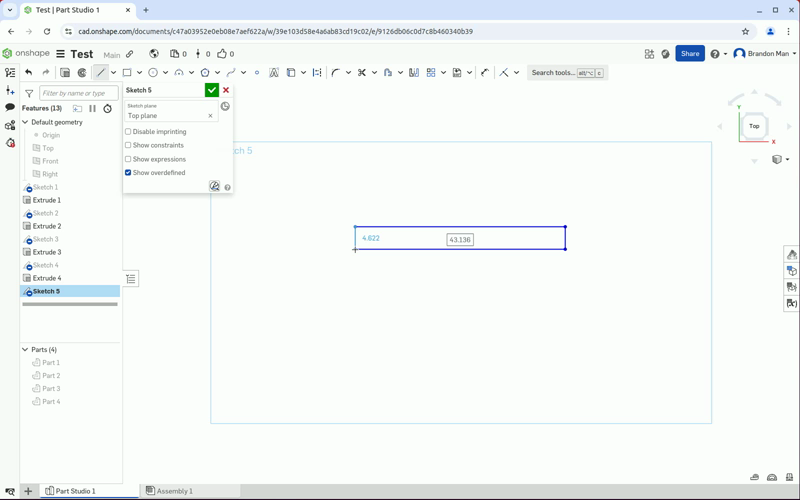
key(esc)
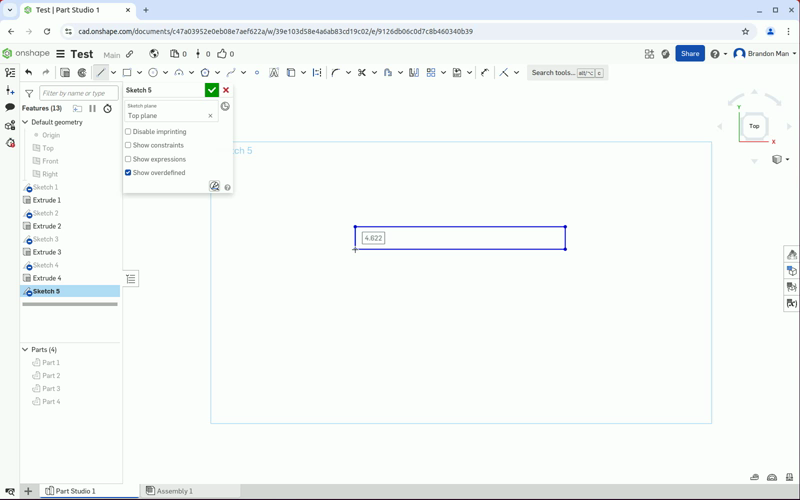
mouse_move(438, 234)
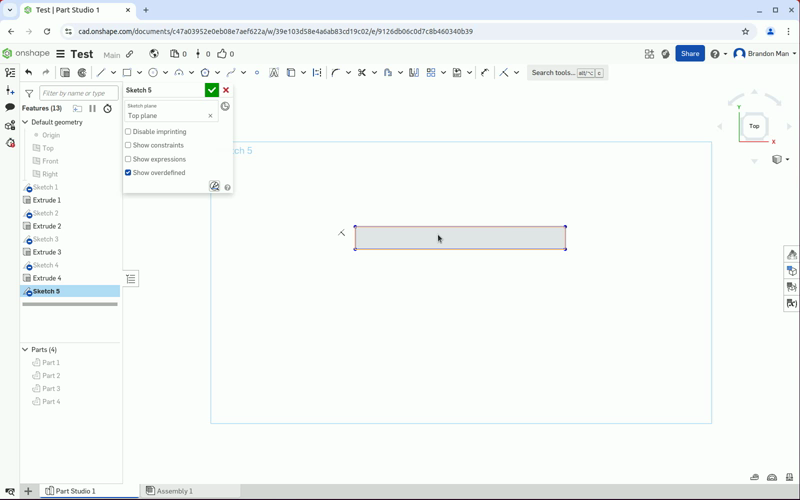
click(438, 234)
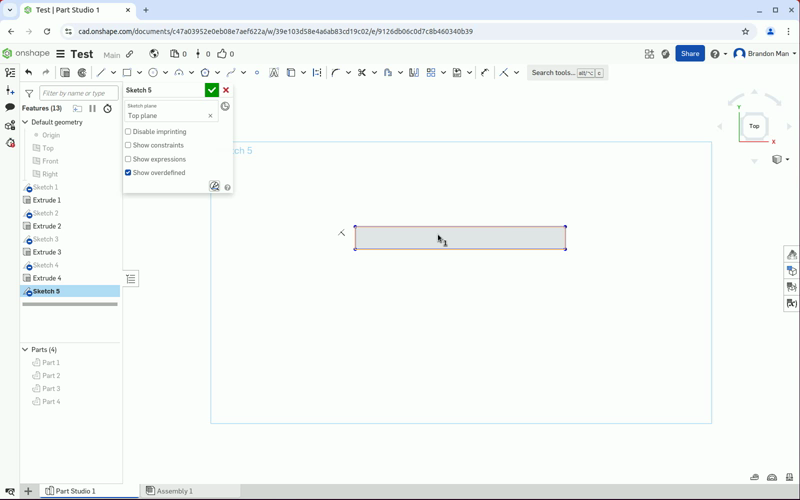
mouse_move(73, 352)
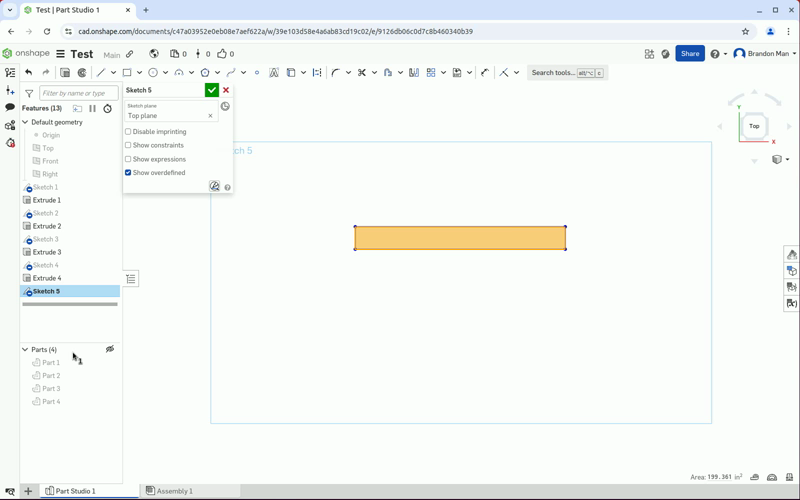
key(shift+y)
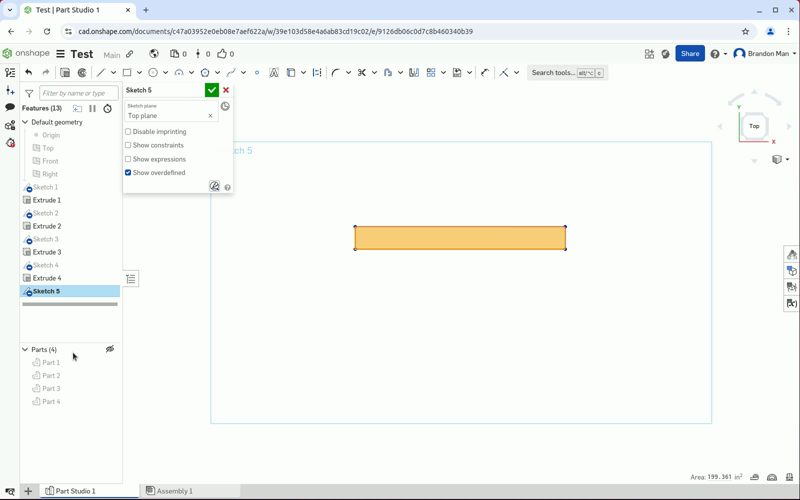
key(shift+e)
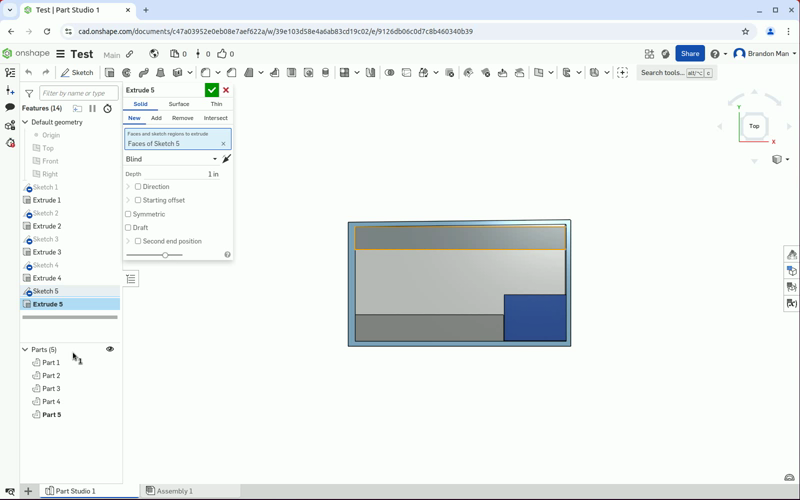
mouse_move(143, 106)
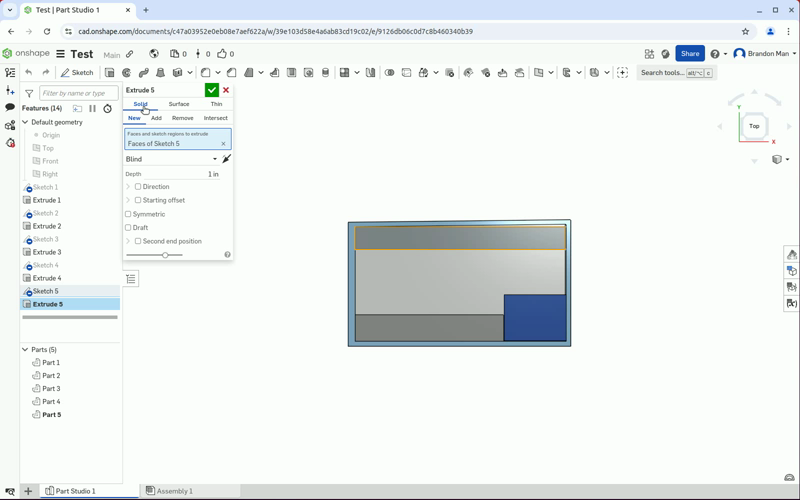
click(143, 106)
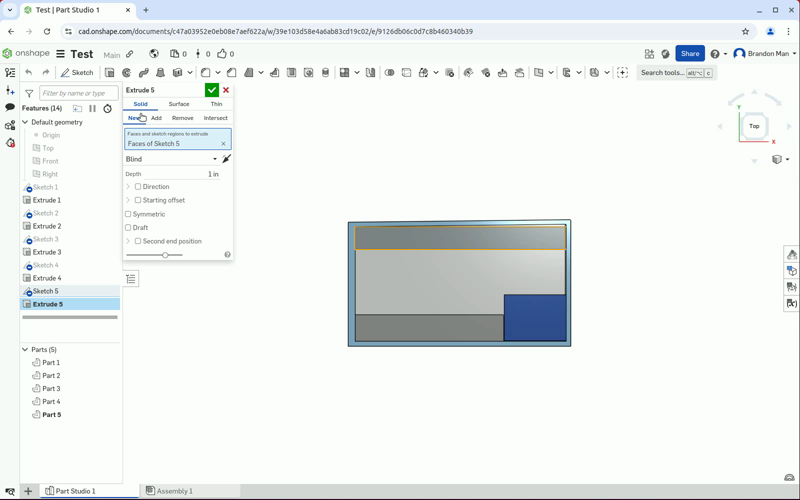
mouse_move(137, 120)
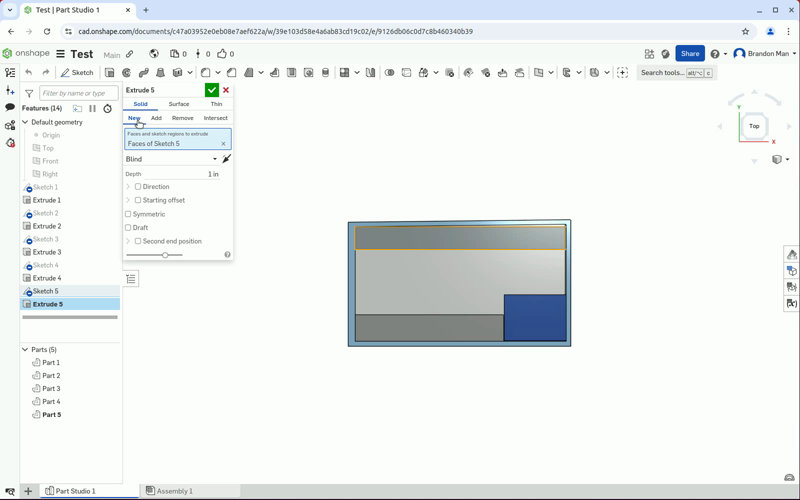
click(137, 120)
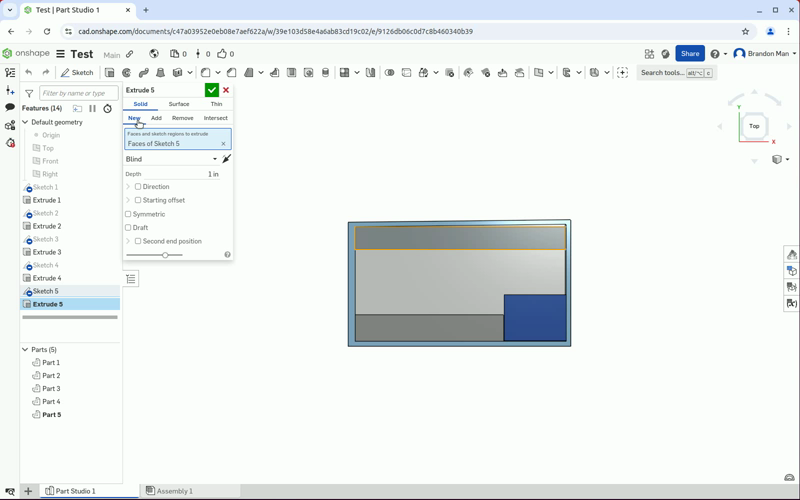
key(tab, 4)
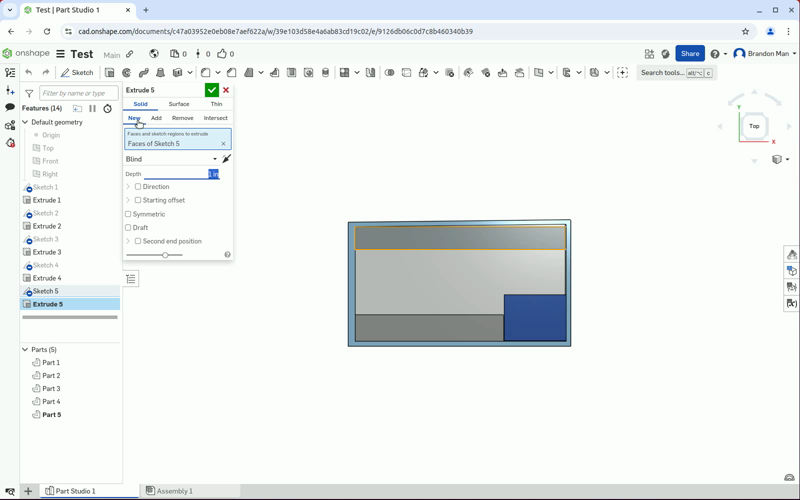
text(8.184)
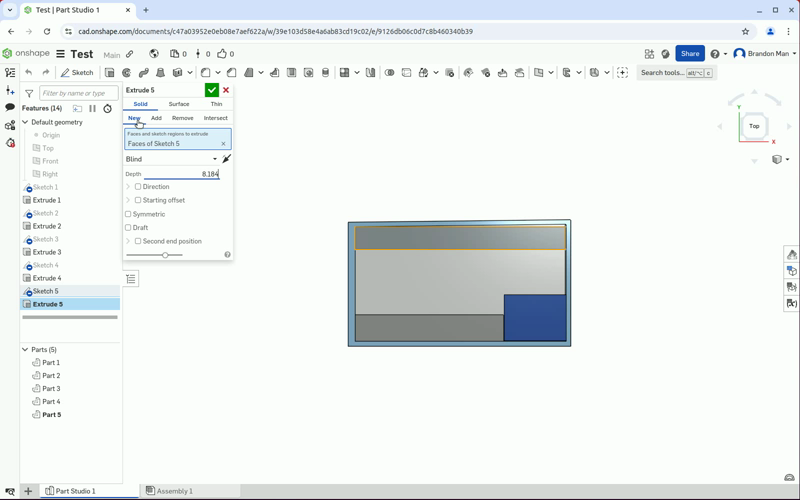
key(enter)
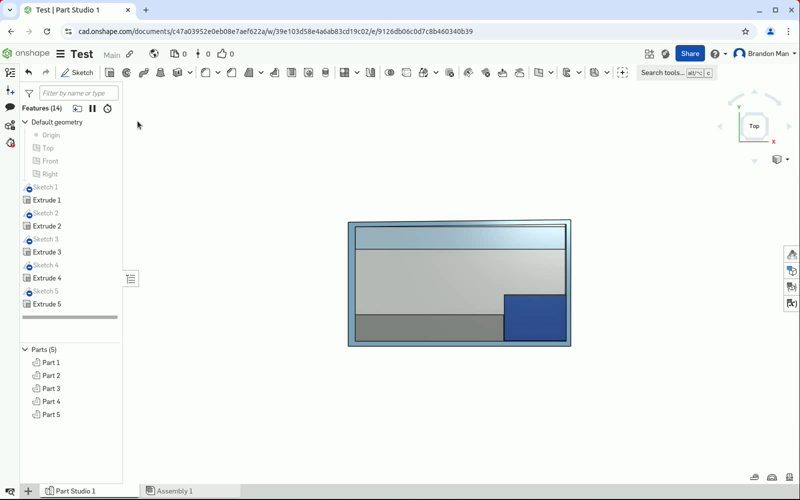
key(shift+h)
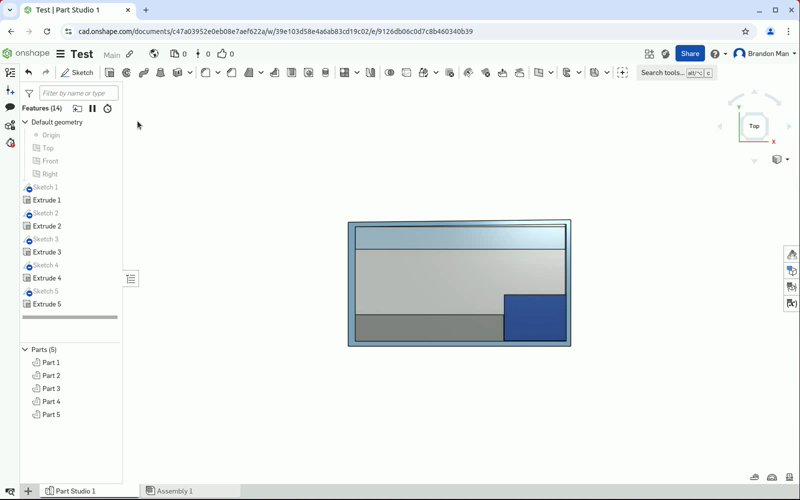
key(shift+h)
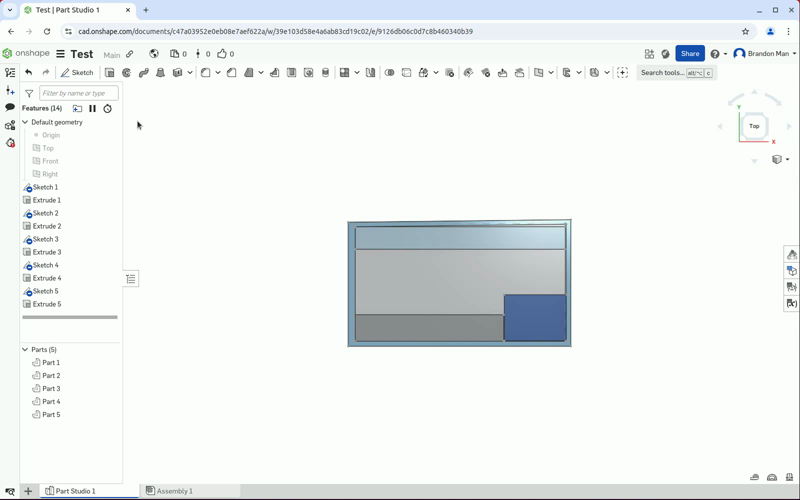
key(shift+7)
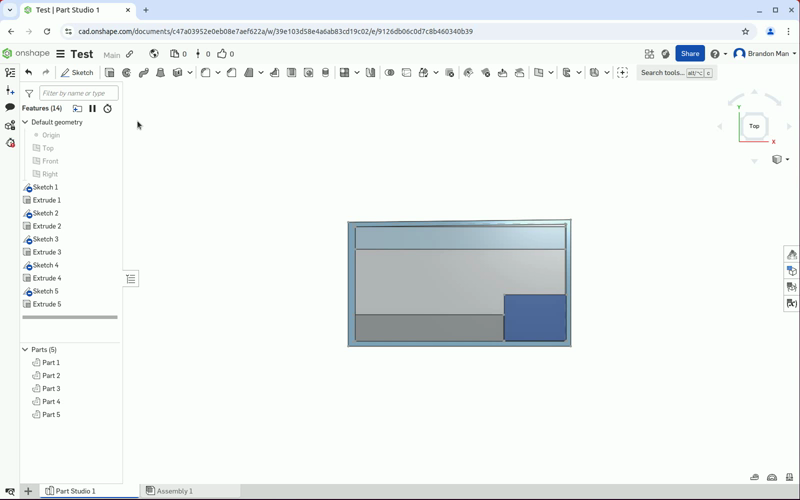
key(up, 3)
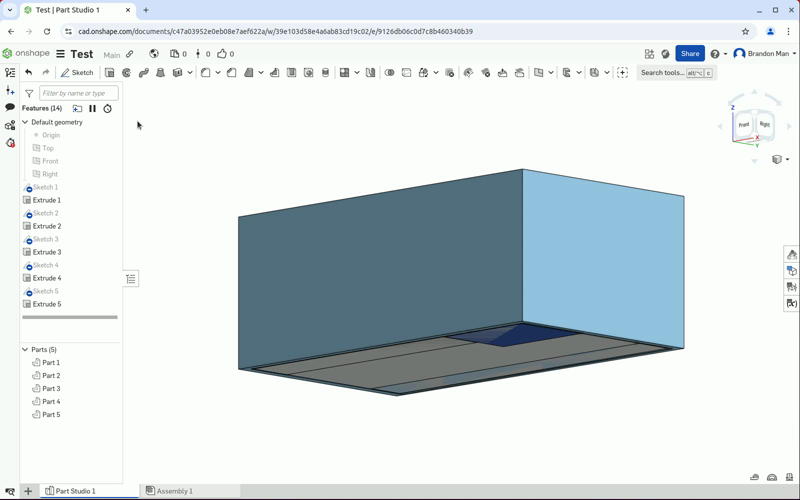
key(left, 3)
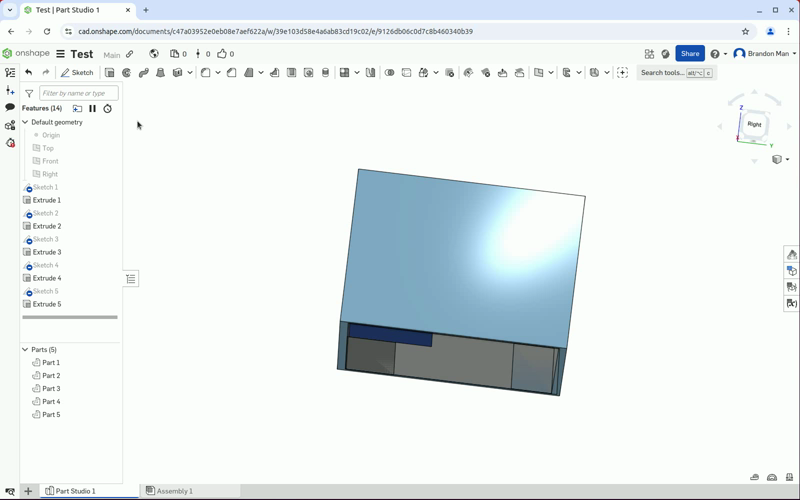
key(right, 3)
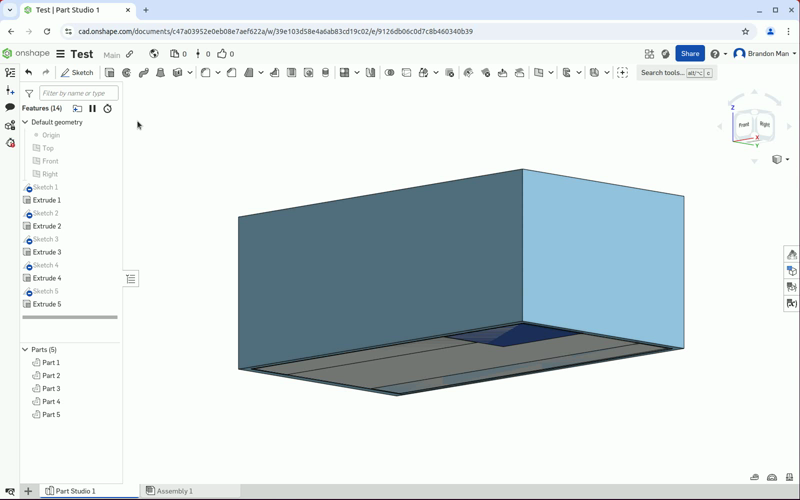
key(down, 3)
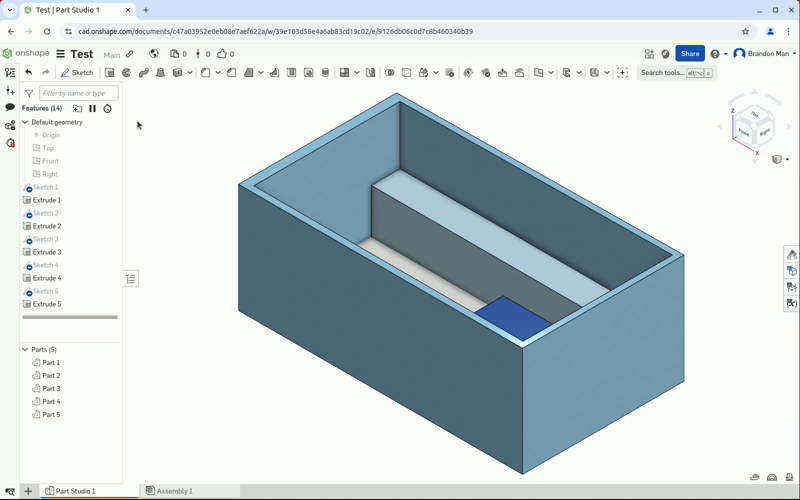
mouse_move(73, 189)
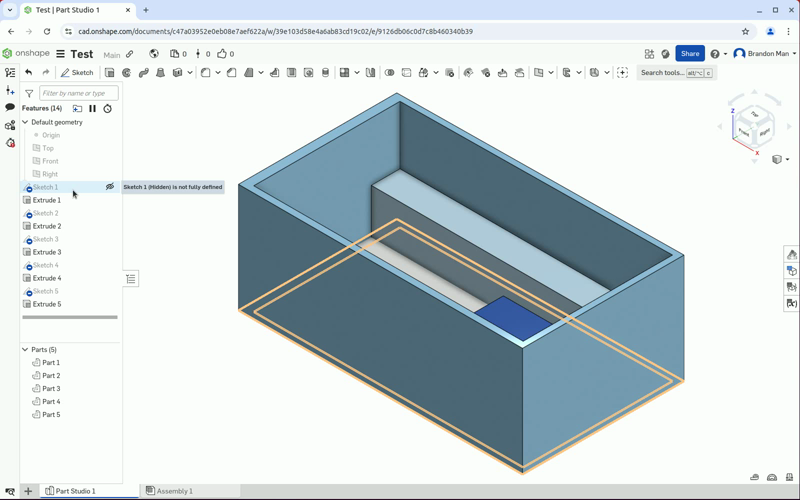
click(73, 189)